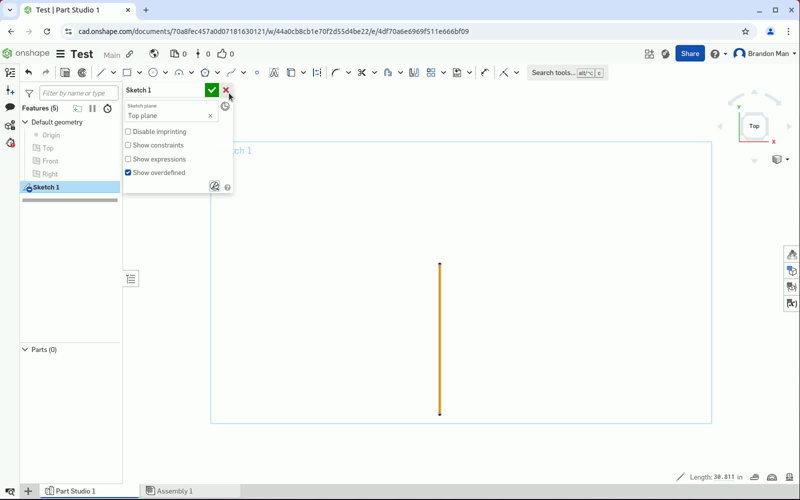
key(shift+h)
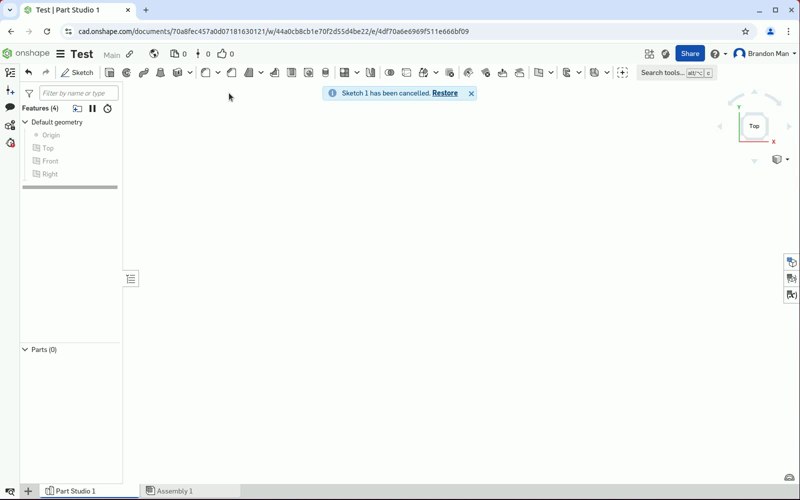
mouse_move(73, 352)
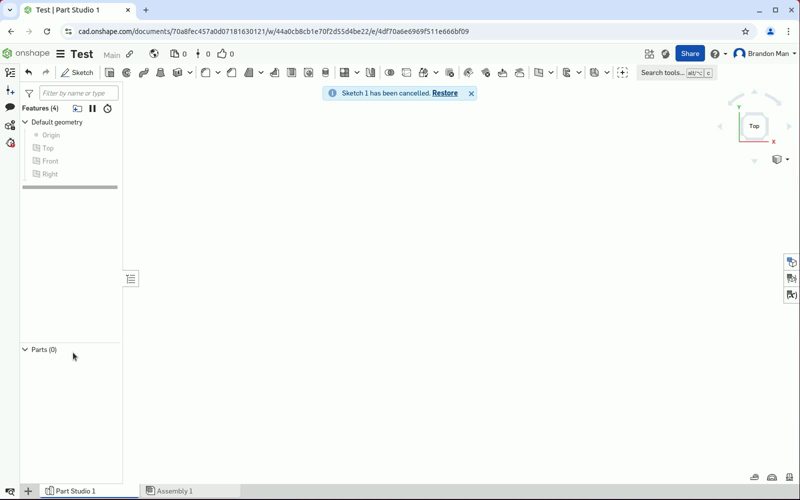
key(y)
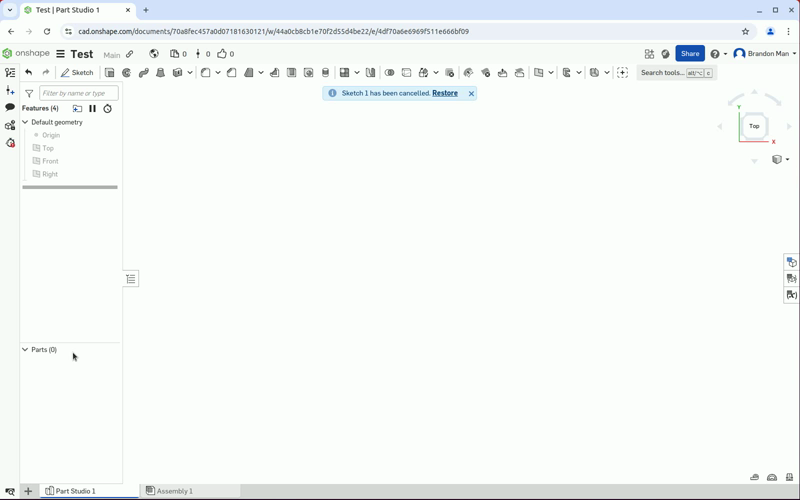
key(shift+p)
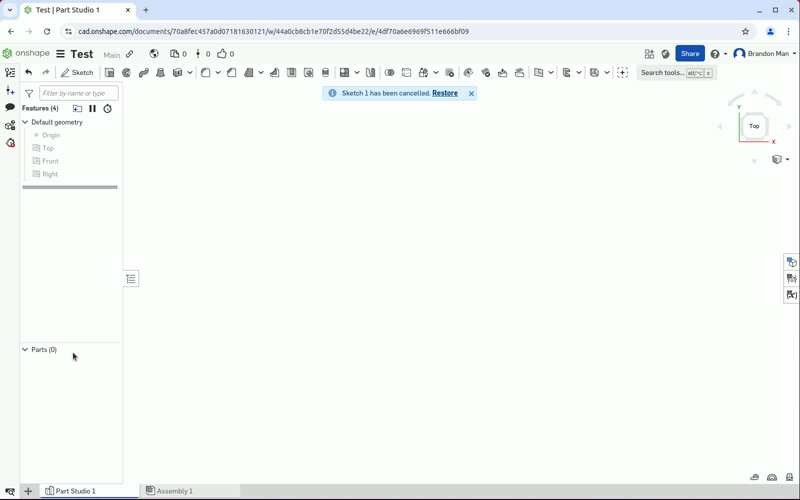
key(space)
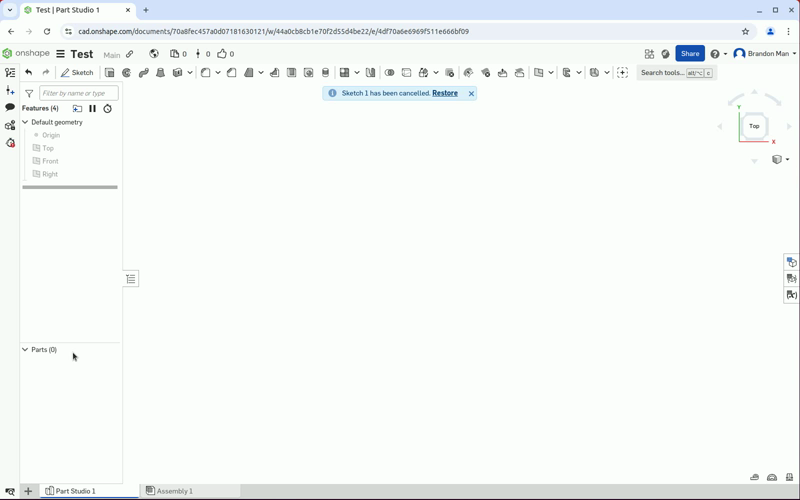
key_down(shift)
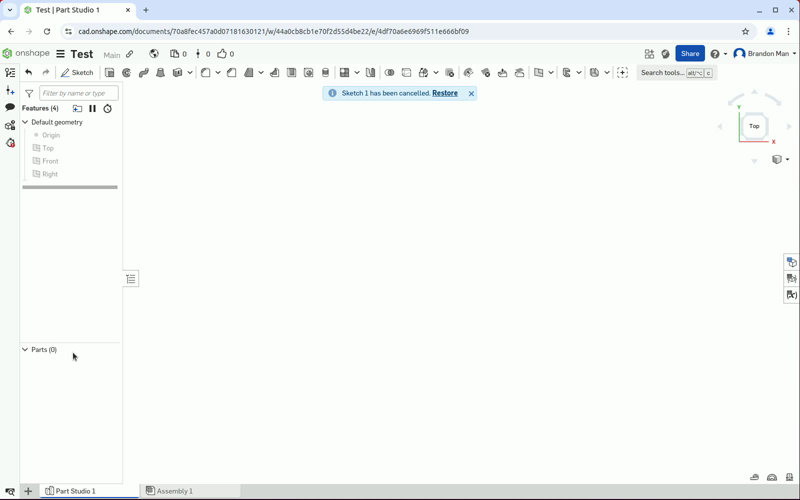
key(up)
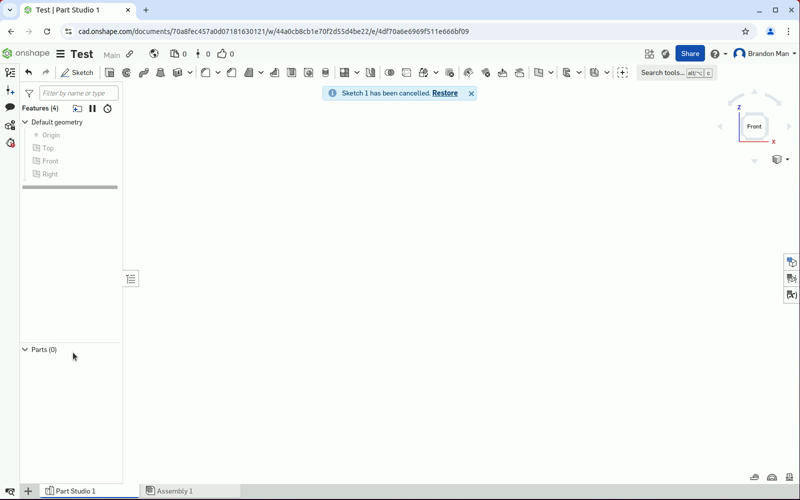
key_up(shift)
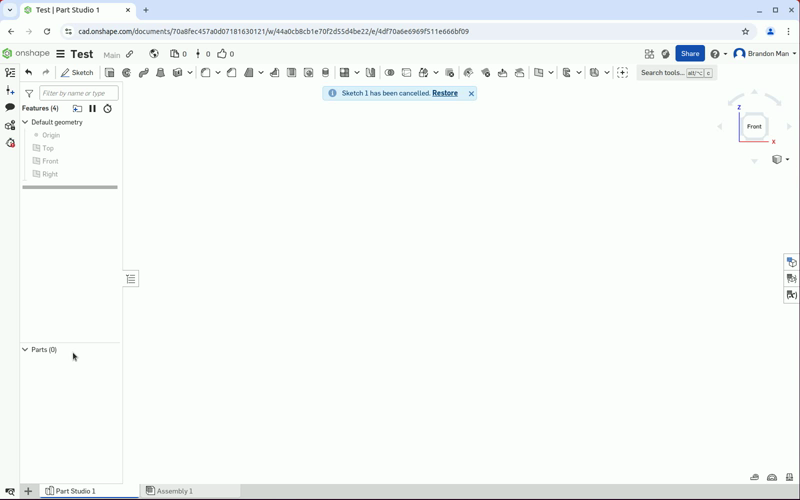
mouse_move(73, 352)
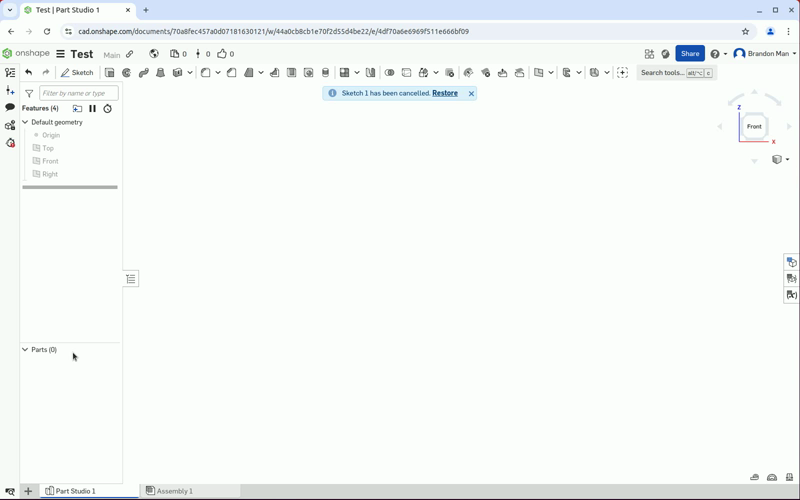
key(shift+y)
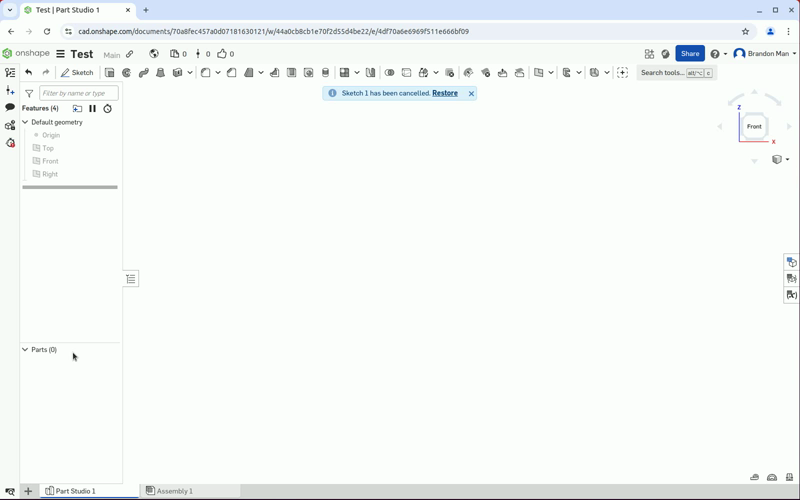
key(shift+s)
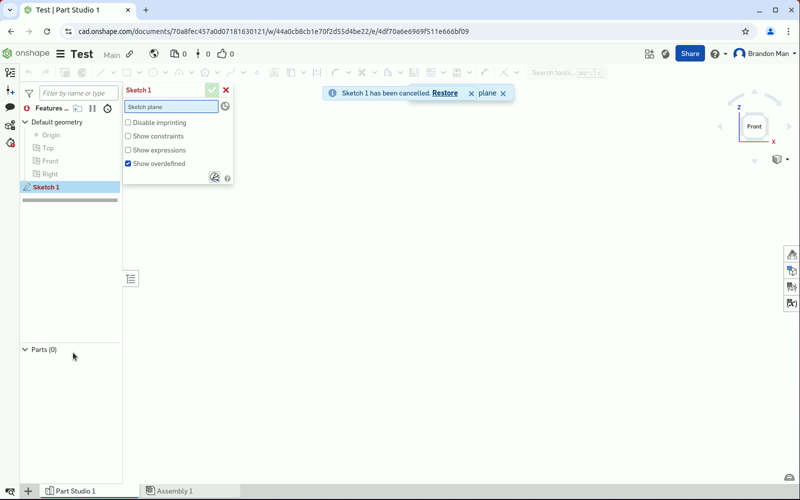
mouse_move(73, 163)
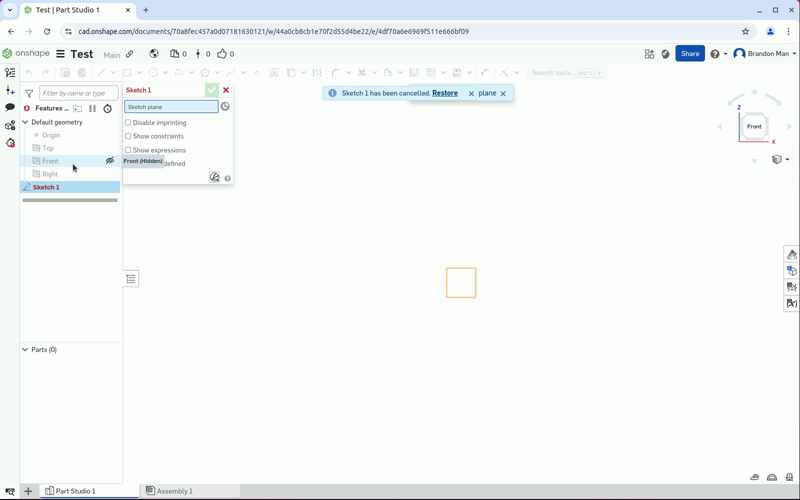
click(73, 163)
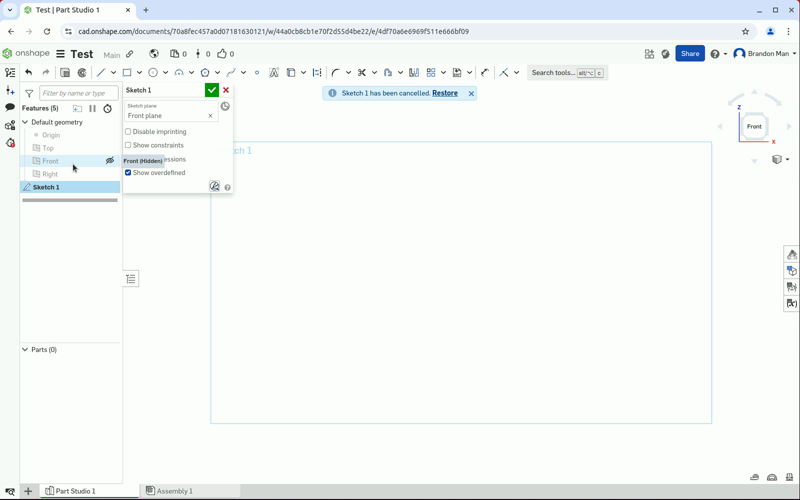
mouse_move(73, 352)
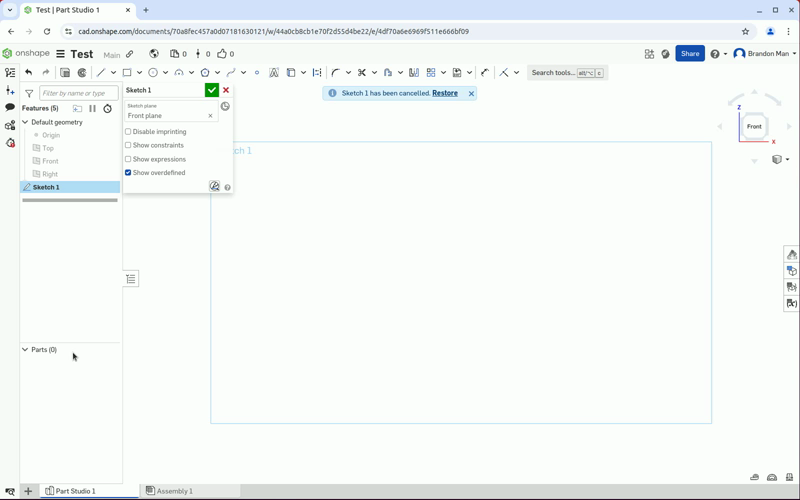
key(y)
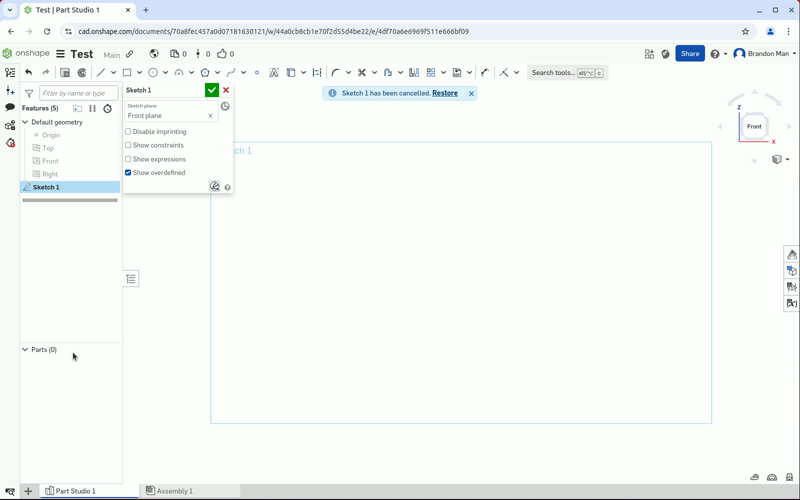
key(l)
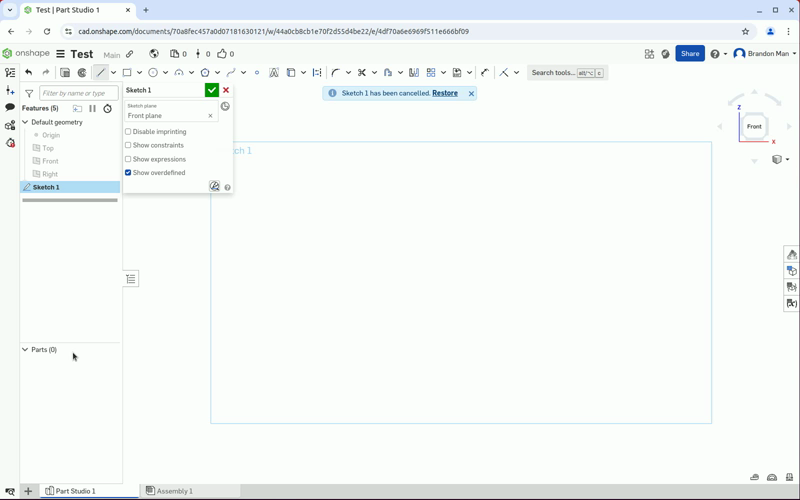
key_down(shift)
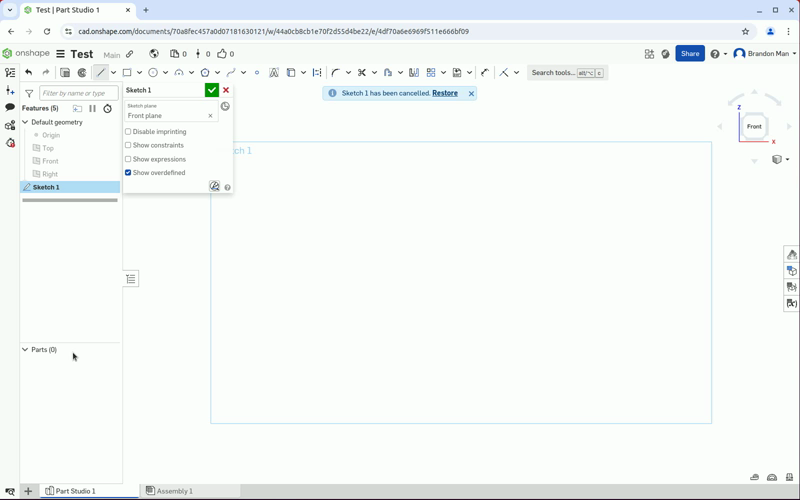
mouse_move(502, 282)
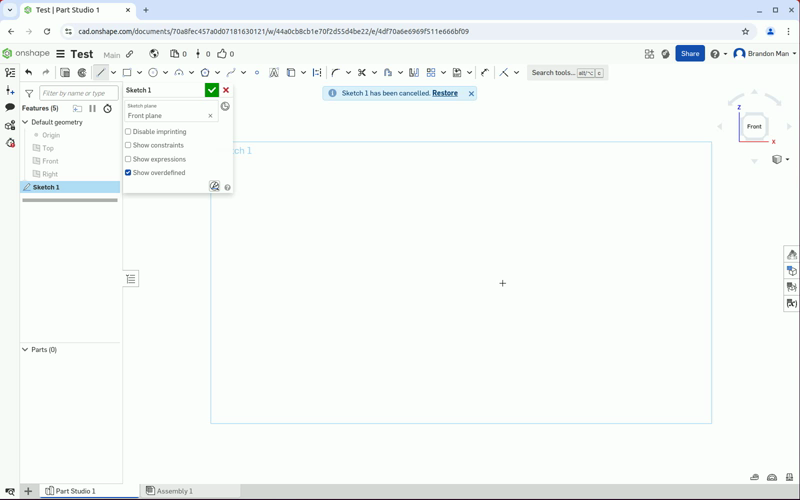
click(502, 282)
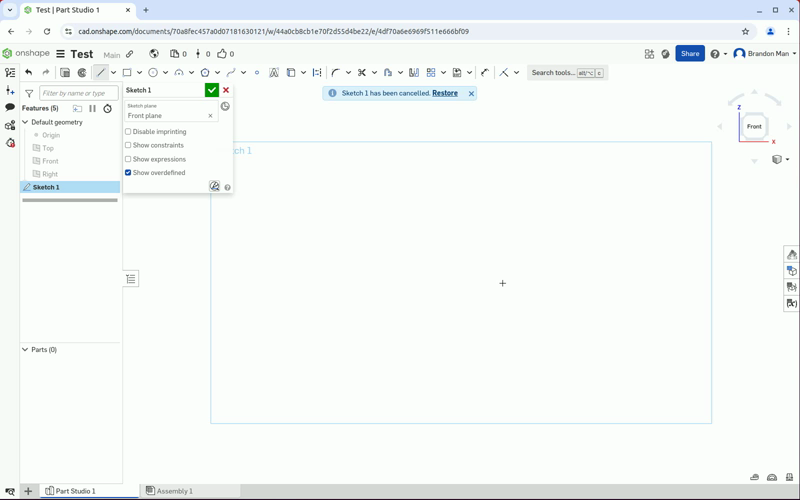
key_up(shift)
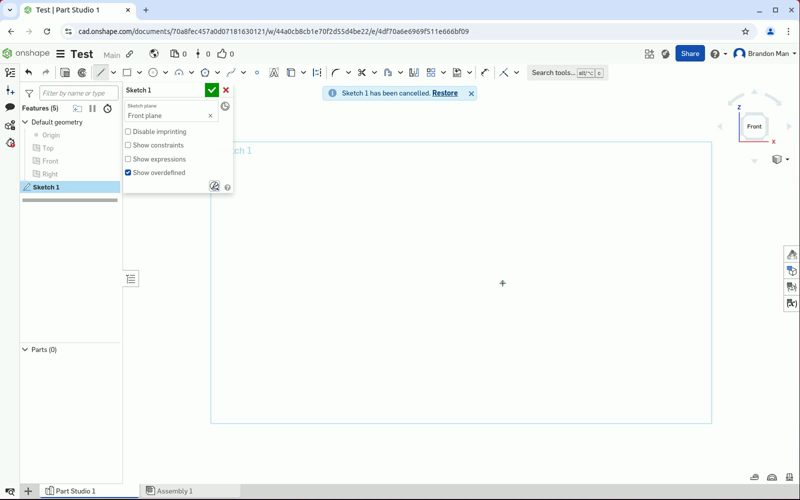
key_down(shift)
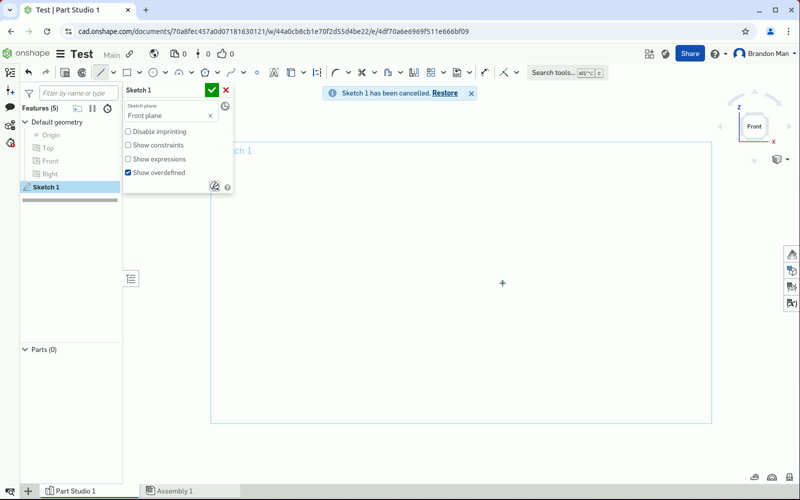
mouse_move(532, 282)
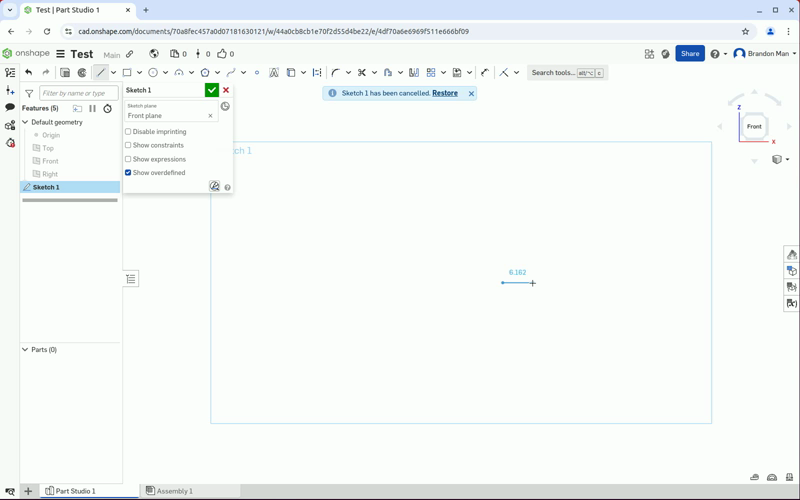
mouse_move(550, 282)
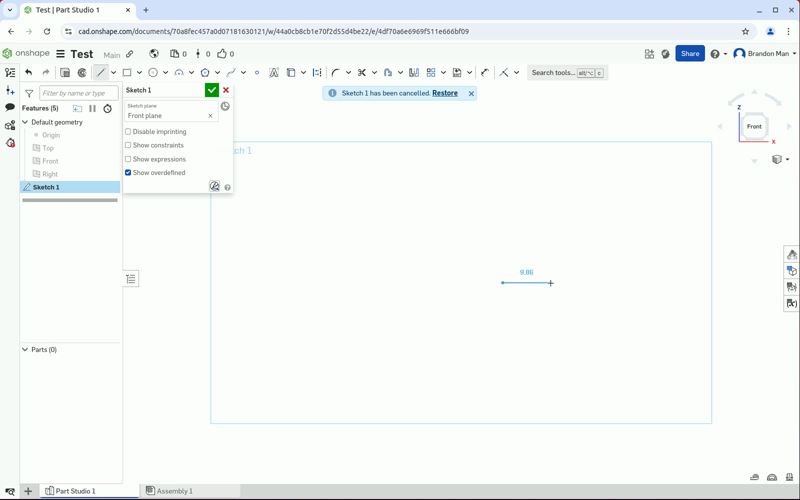
click(550, 282)
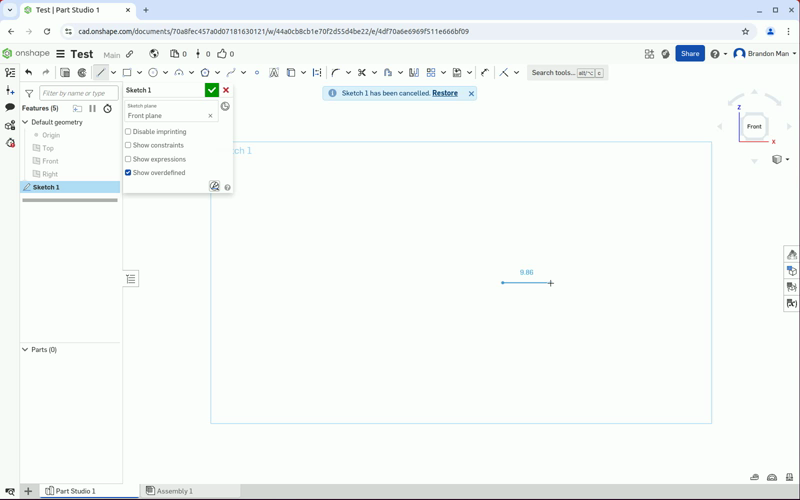
key_up(shift)
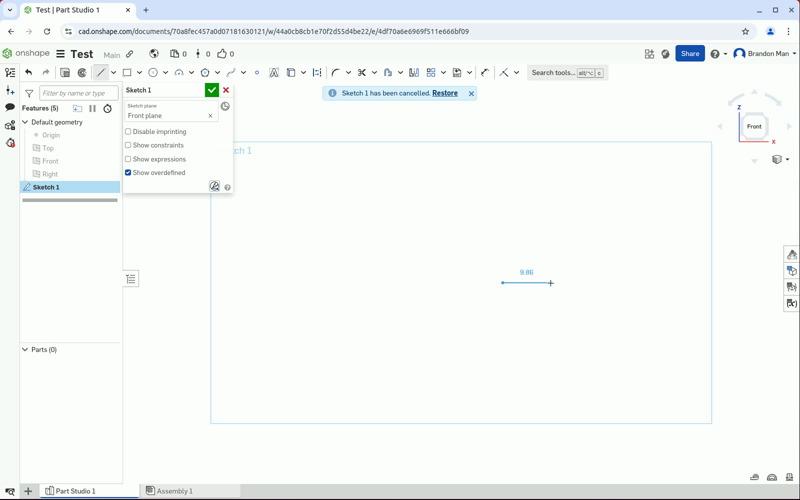
key_down(shift)
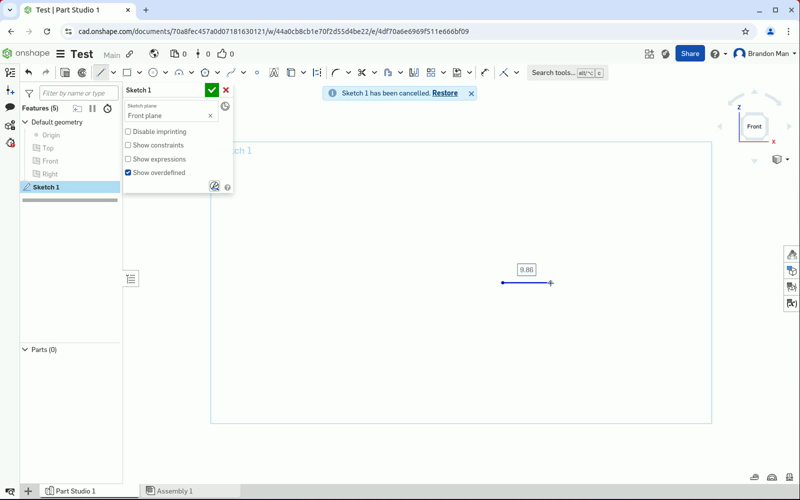
mouse_move(580, 282)
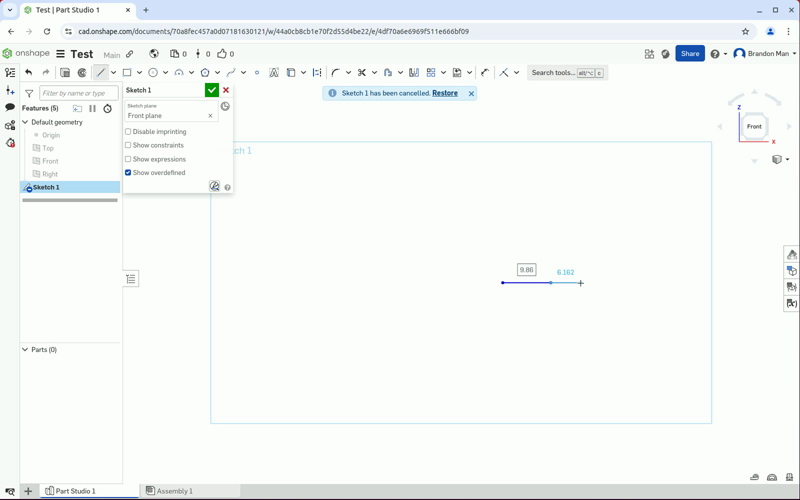
mouse_move(550, 264)
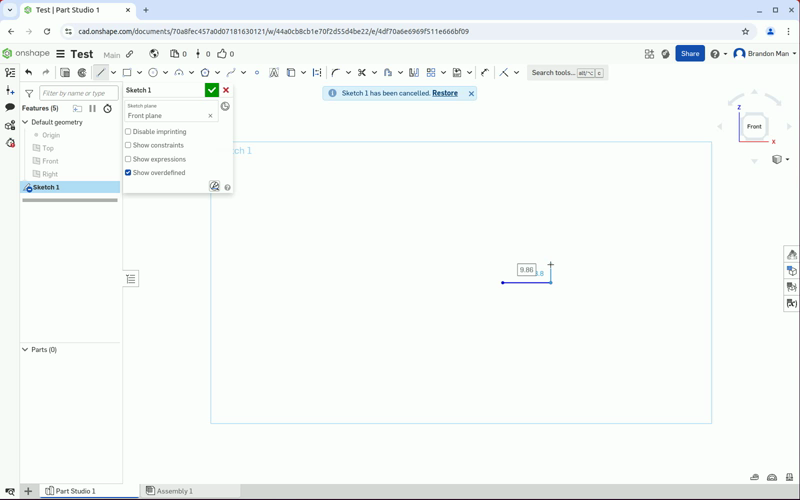
click(550, 264)
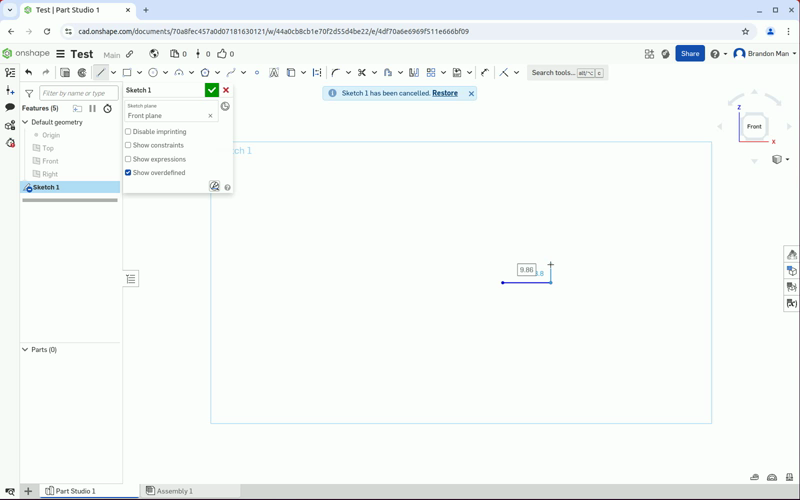
key_up(shift)
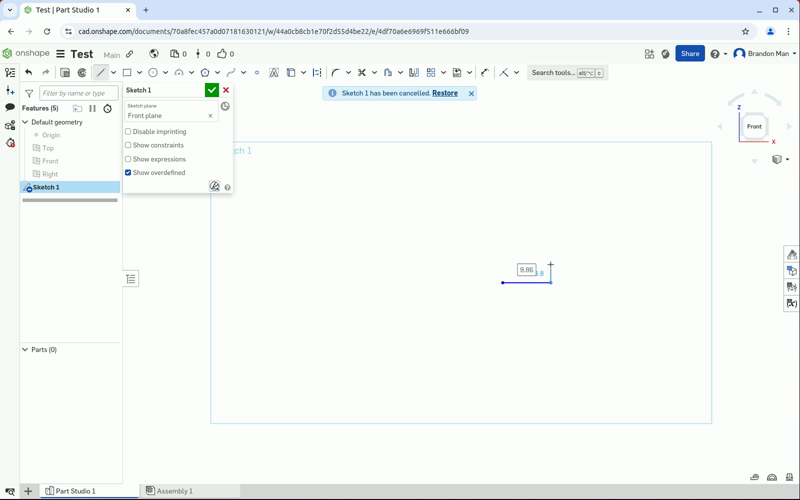
key_down(shift)
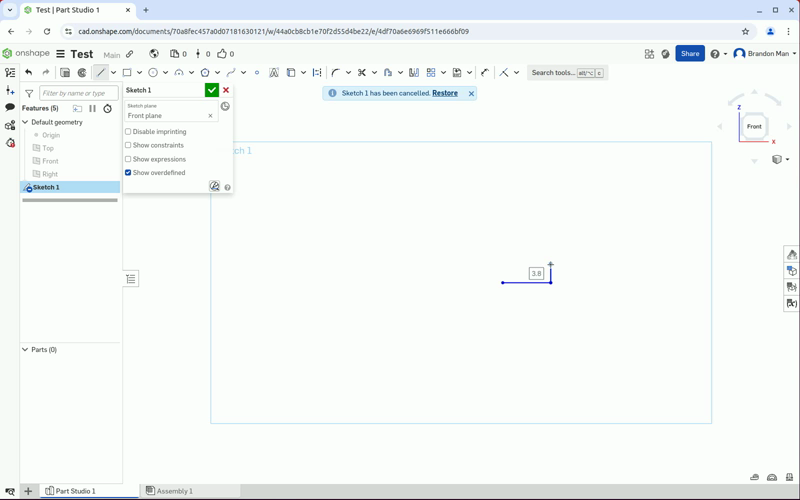
mouse_move(580, 264)
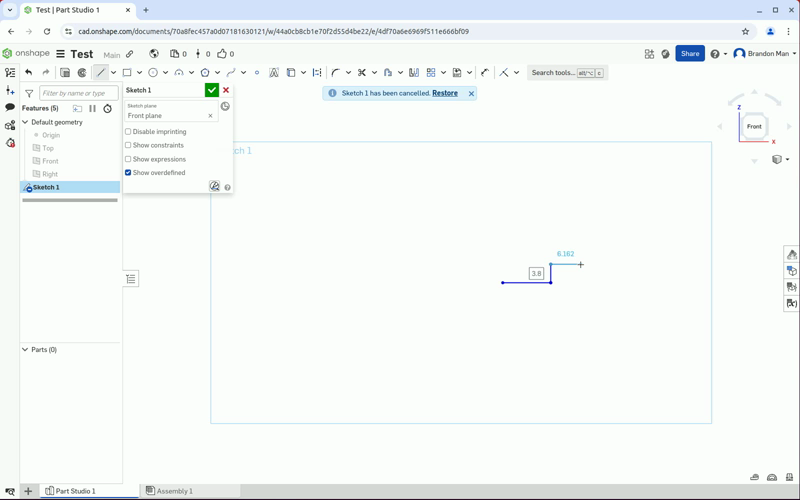
mouse_move(502, 264)
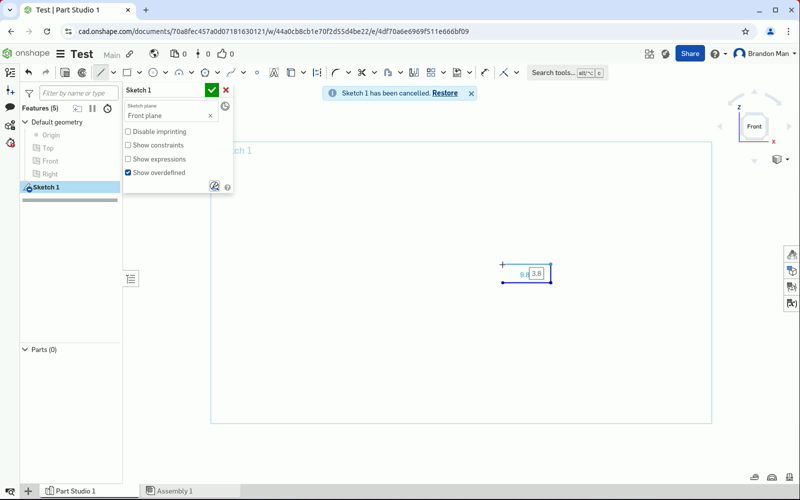
click(502, 264)
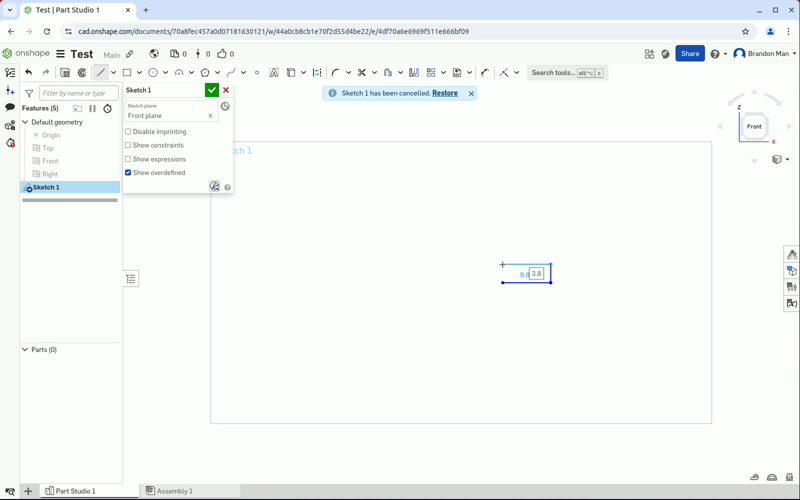
key_up(shift)
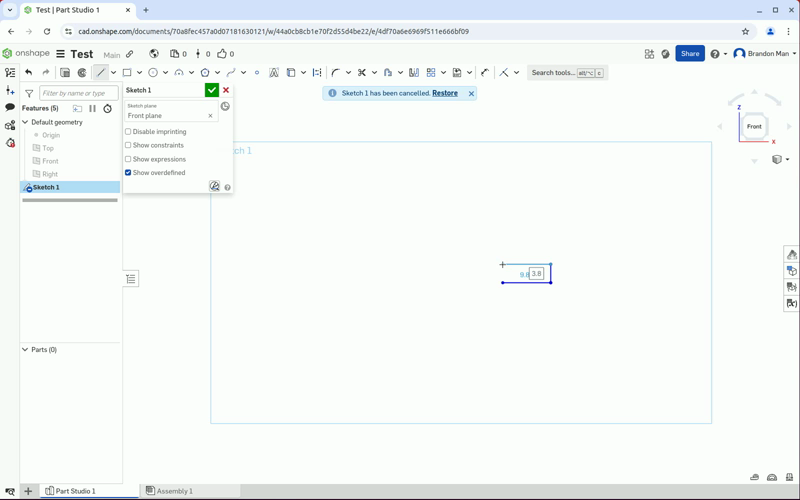
mouse_move(532, 264)
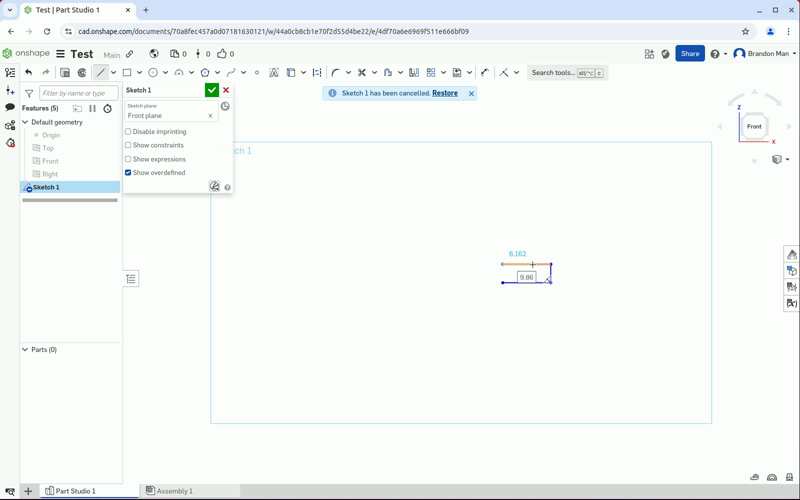
key_down(shift)
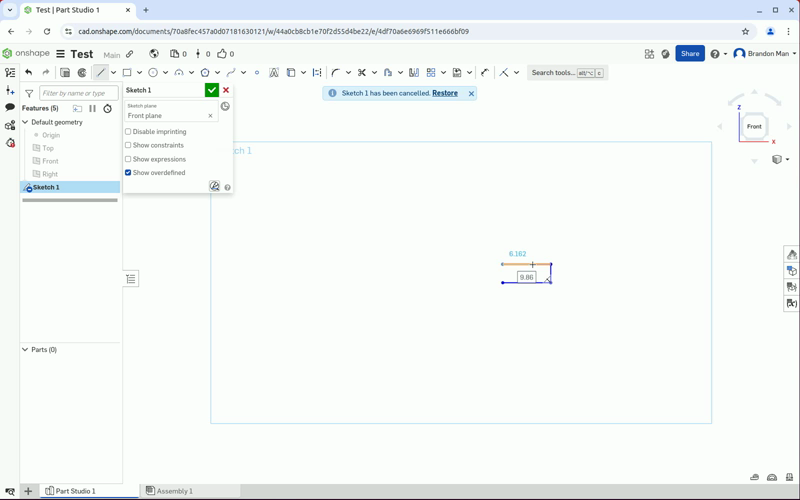
mouse_move(502, 282)
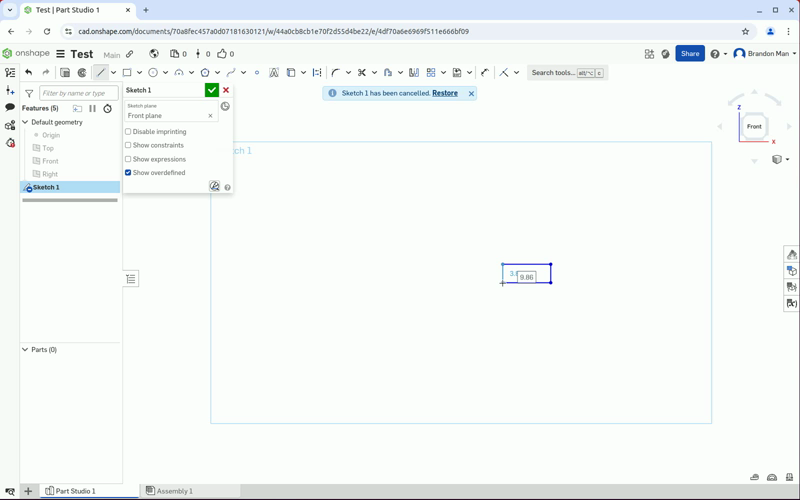
key_up(shift)
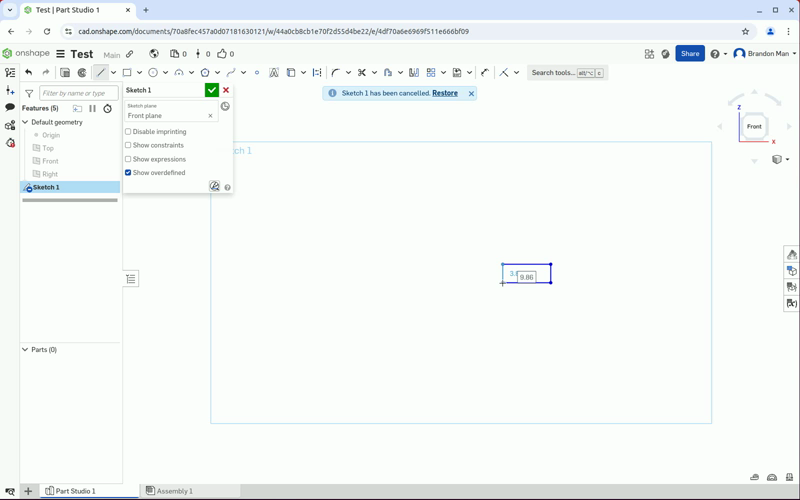
click(502, 282)
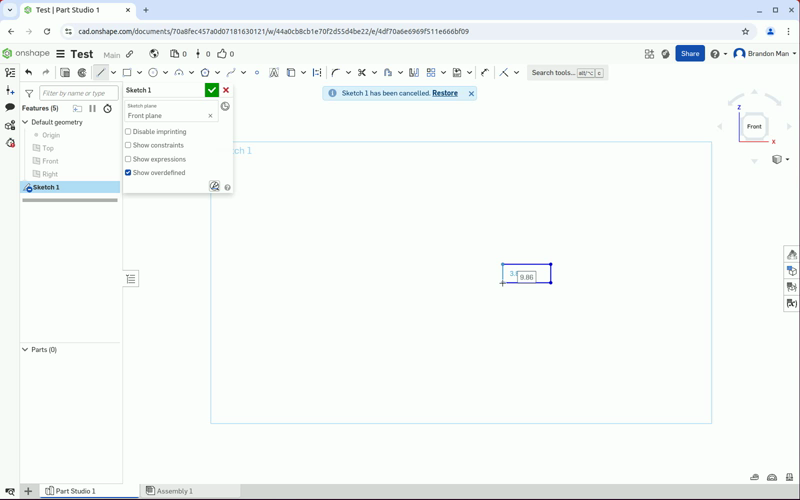
key(esc)
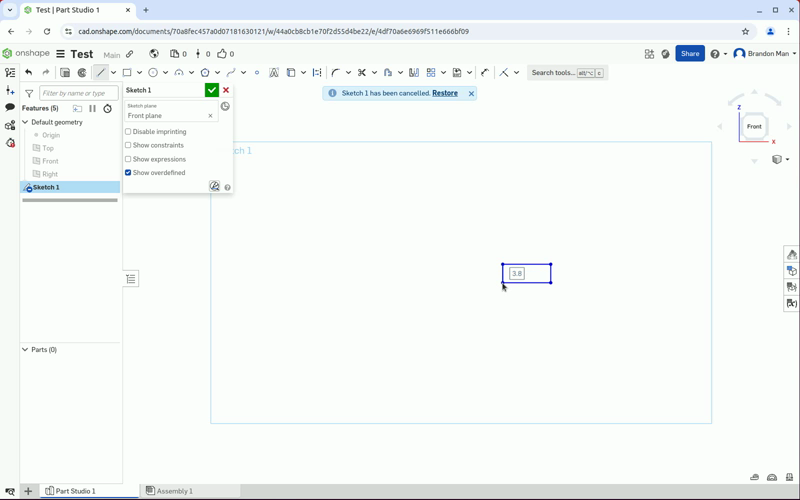
mouse_move(516, 269)
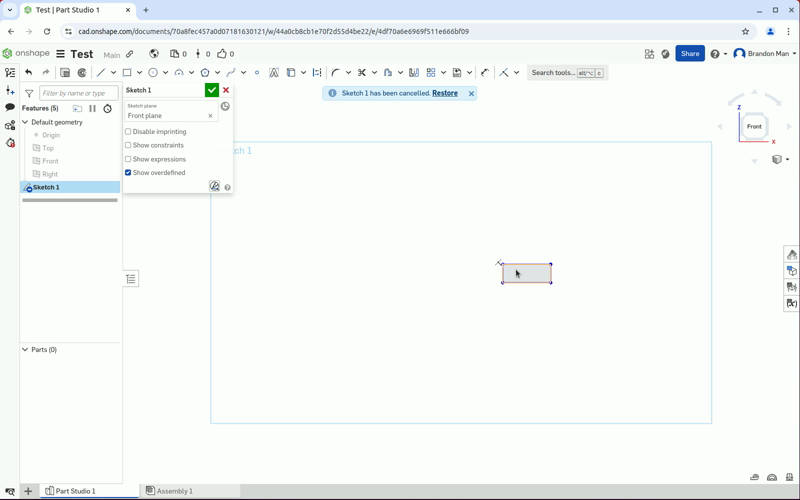
scroll(6)
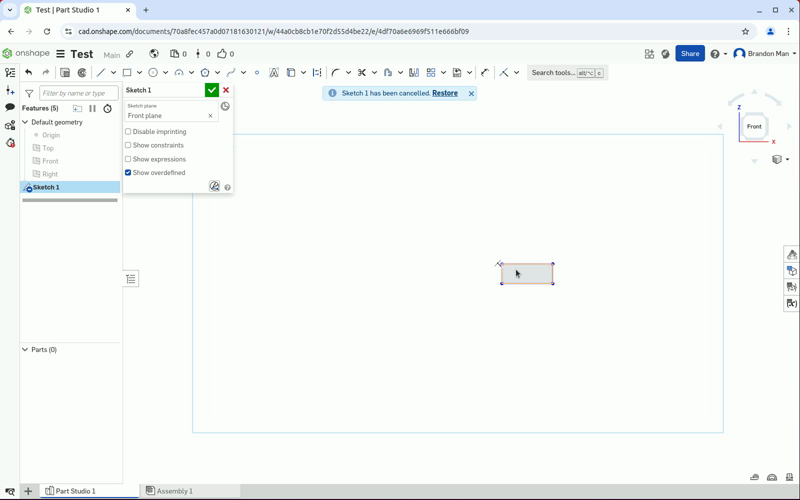
scroll(6)
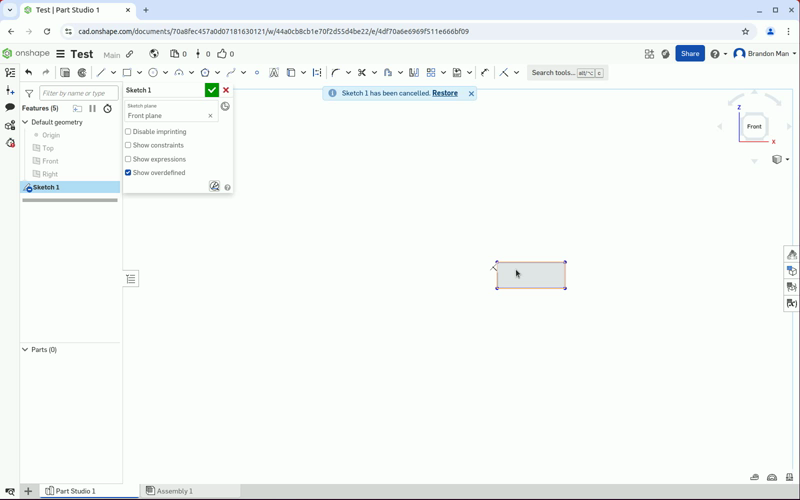
scroll(6)
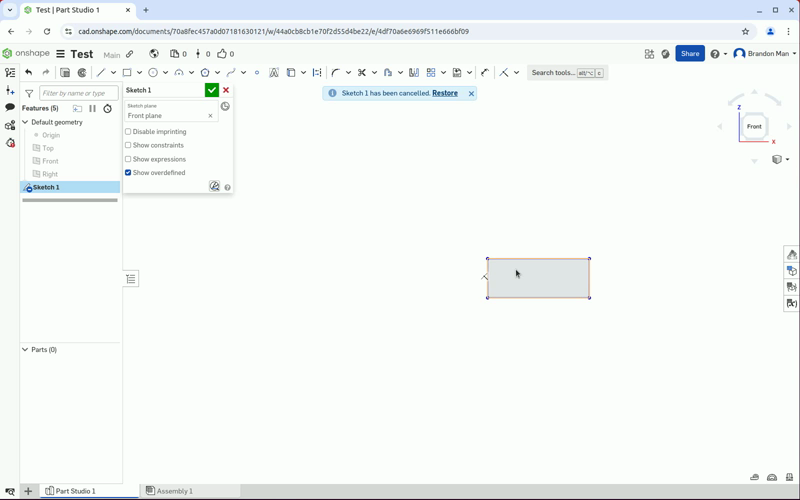
scroll(6)
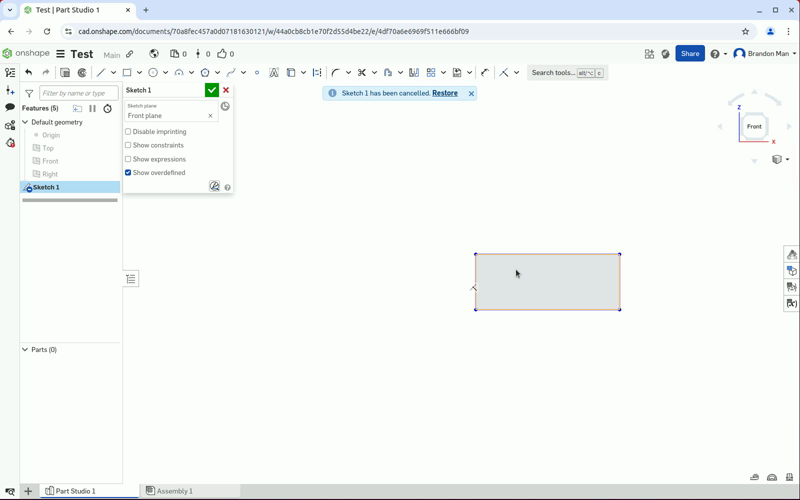
scroll(6)
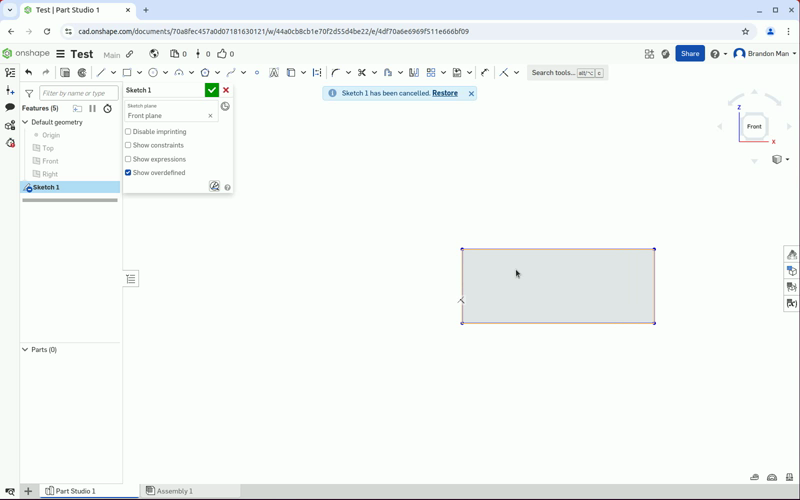
scroll(6)
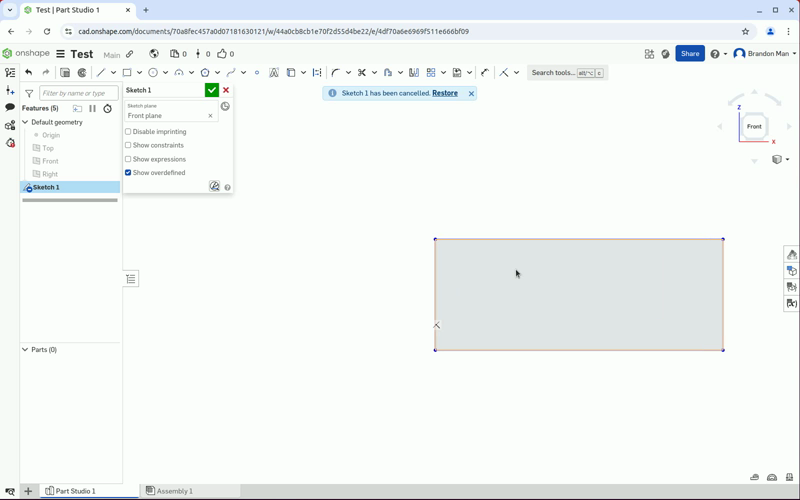
scroll(6)
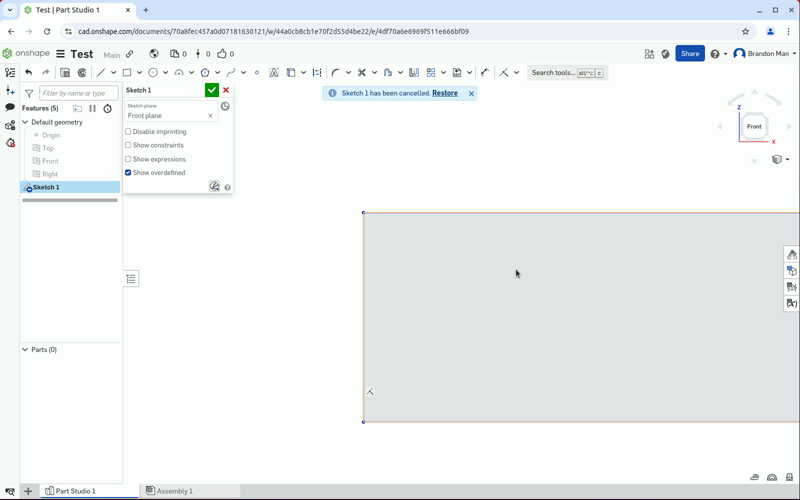
click(516, 269)
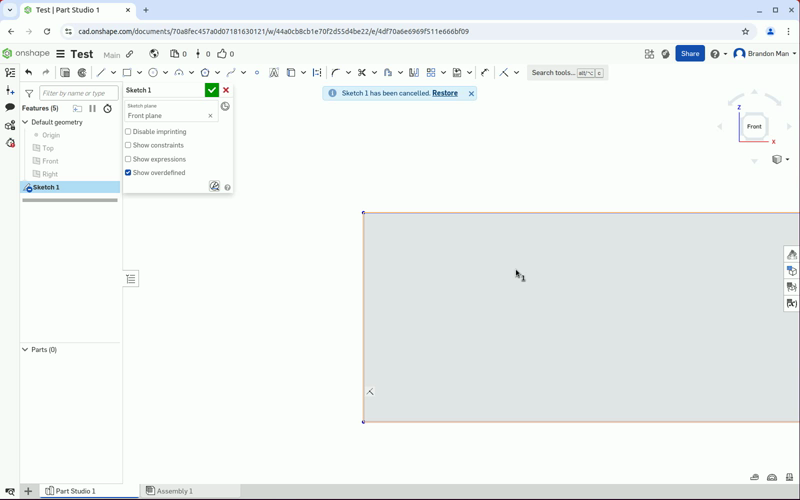
scroll(-6)
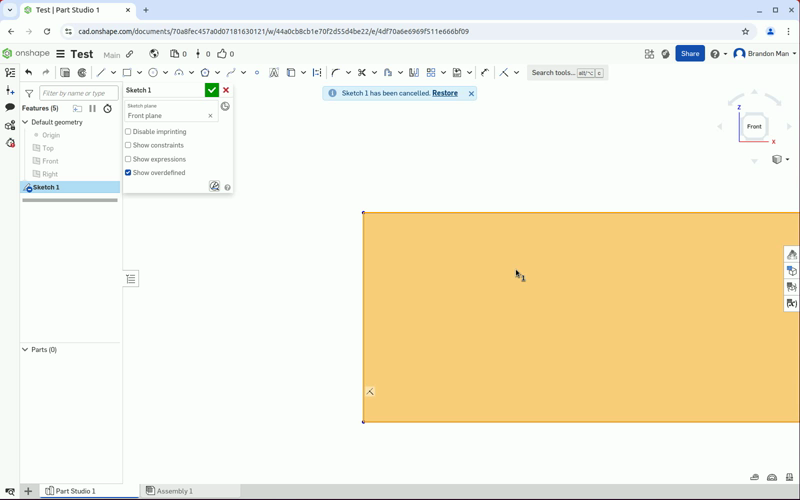
scroll(-6)
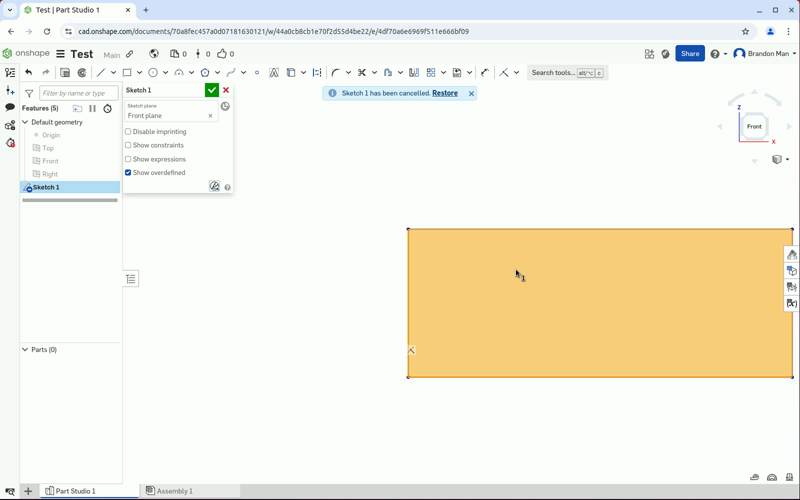
scroll(-6)
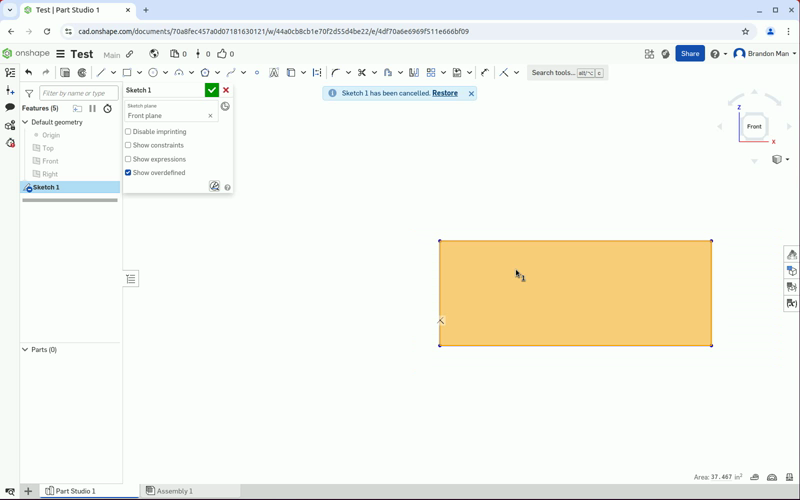
scroll(-6)
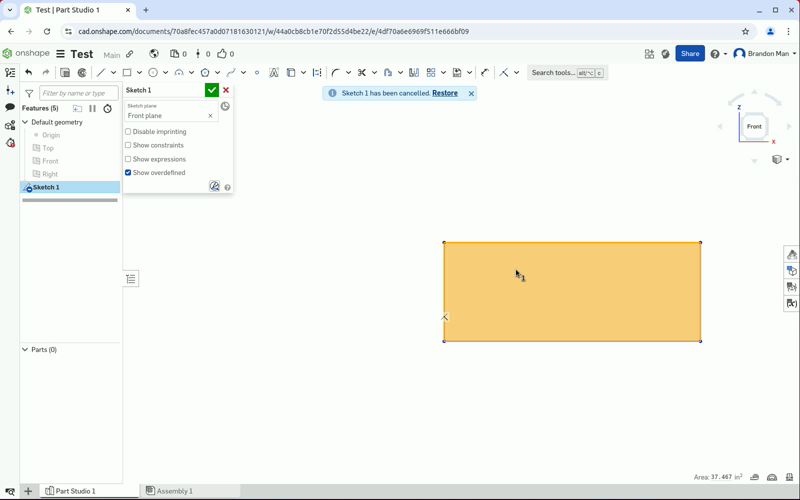
scroll(-6)
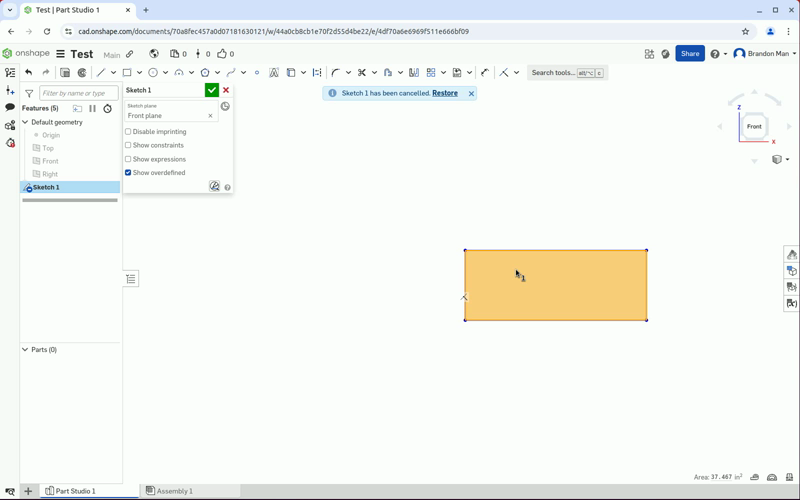
scroll(-6)
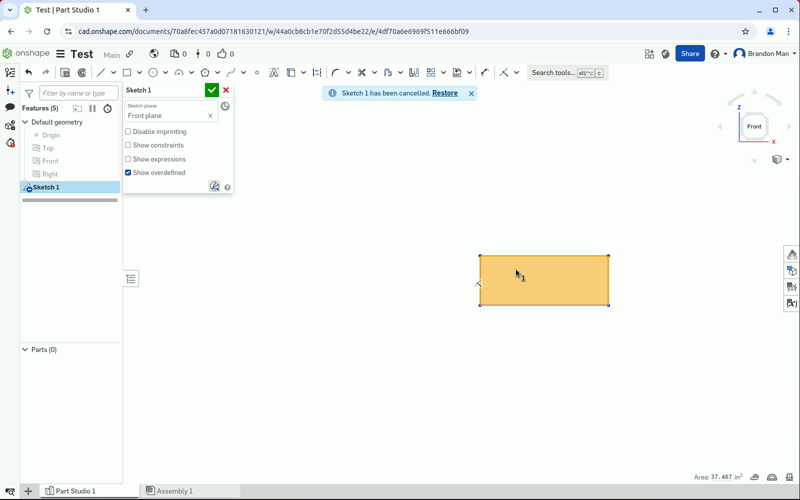
scroll(-6)
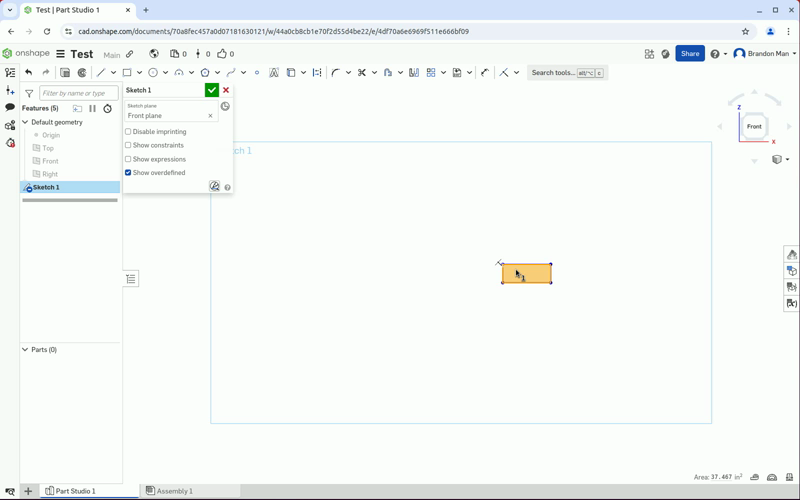
mouse_move(73, 352)
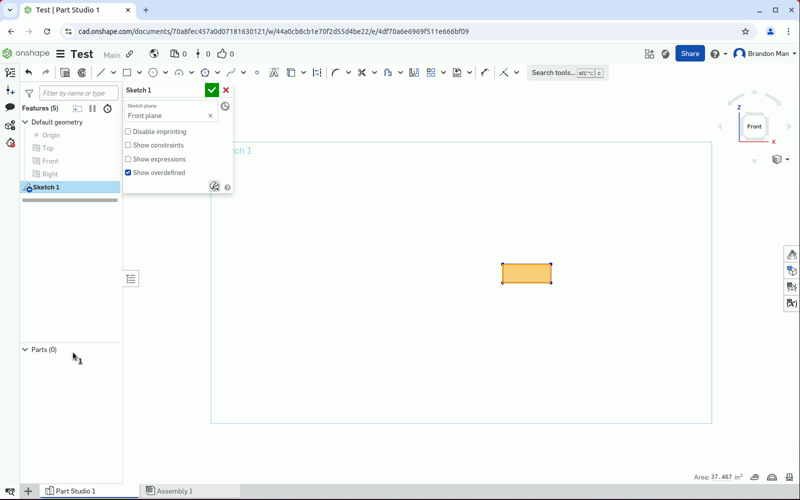
key(shift+y)
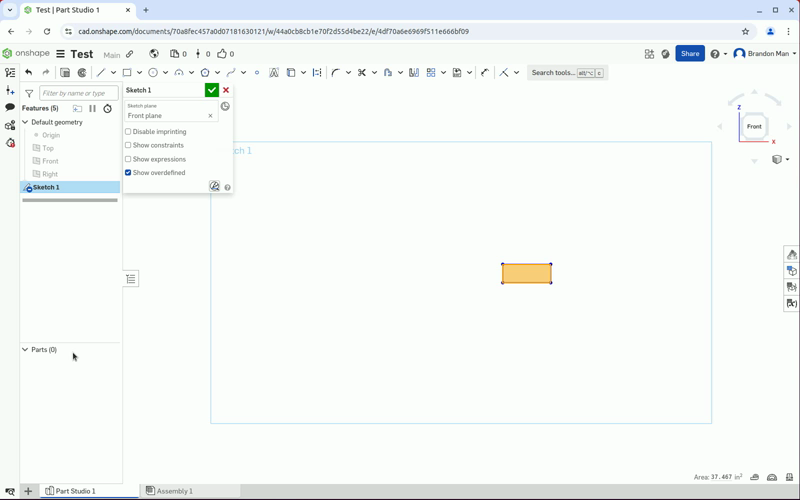
key(shift+e)
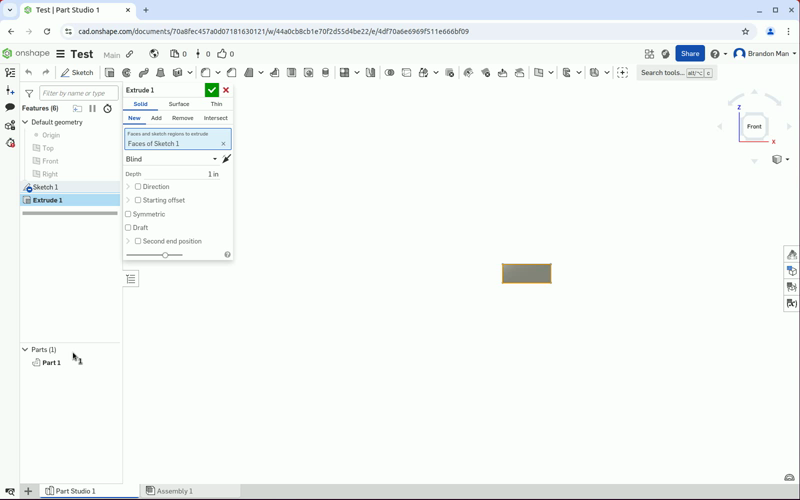
mouse_move(143, 106)
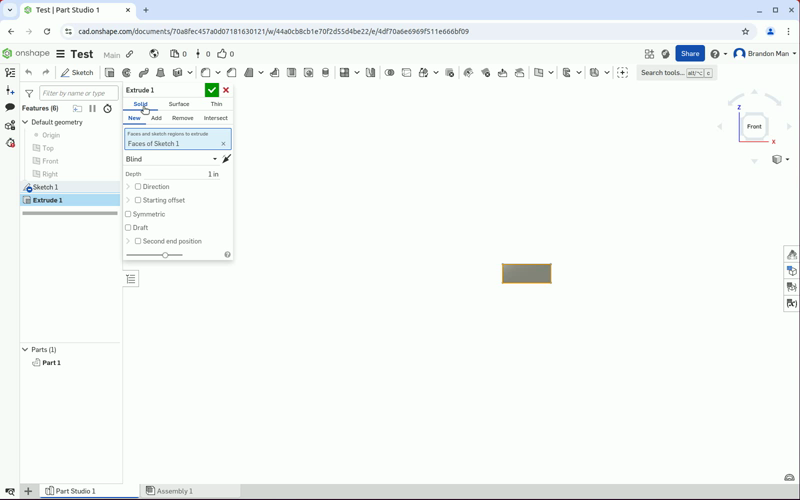
click(143, 106)
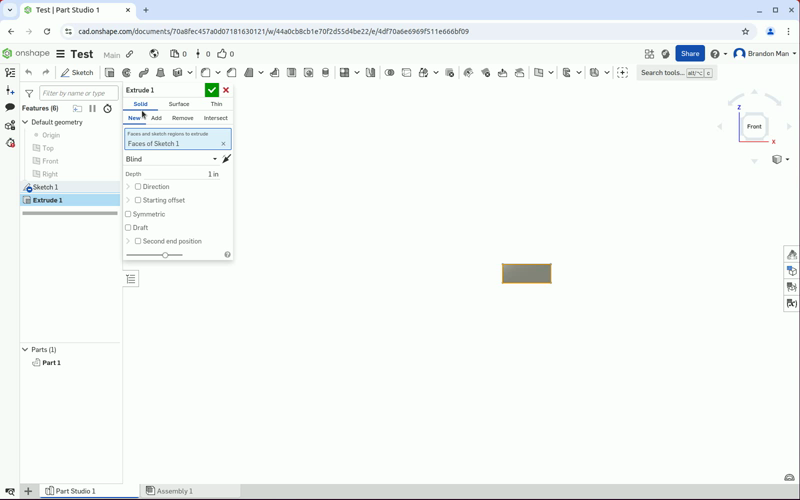
mouse_move(137, 120)
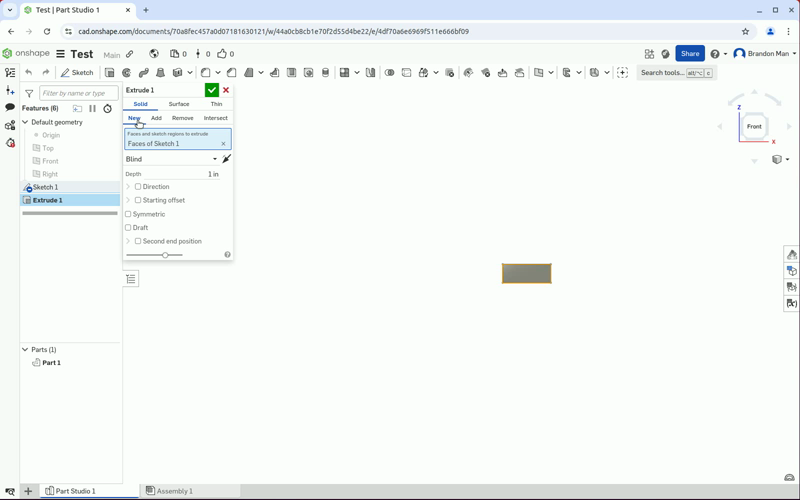
click(137, 120)
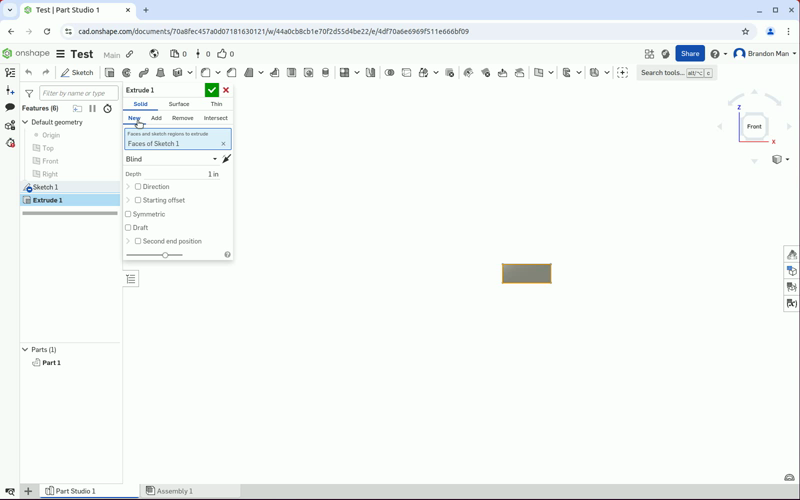
key(tab, 4)
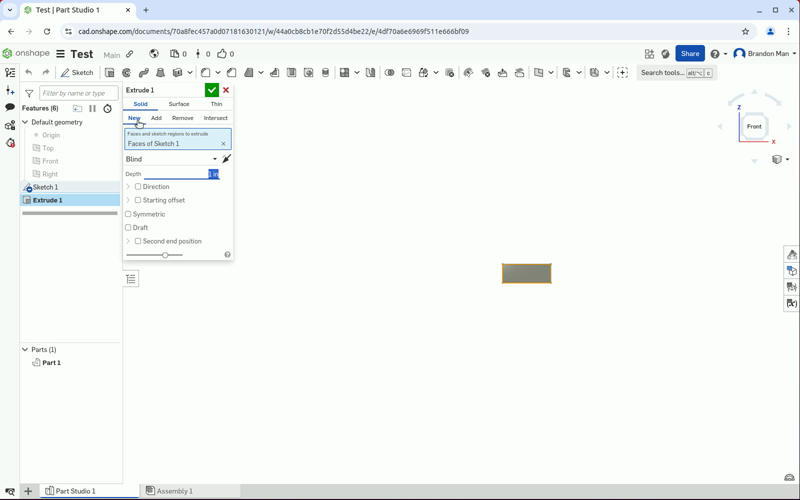
text(14.442)
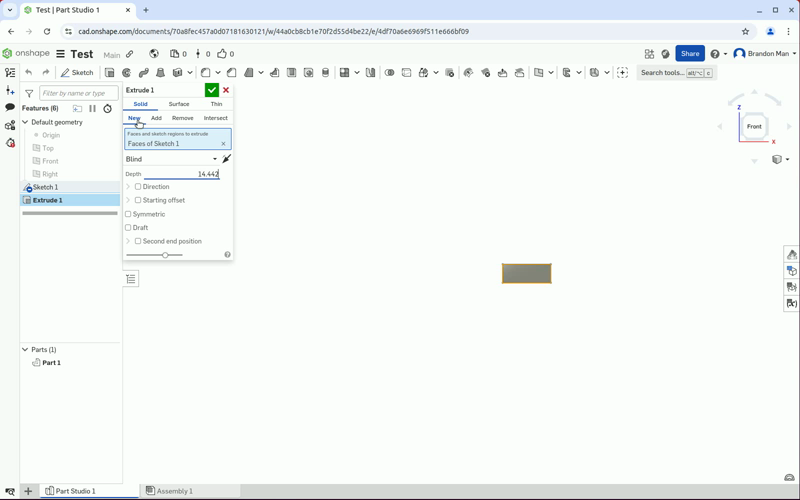
key(tab, 3)
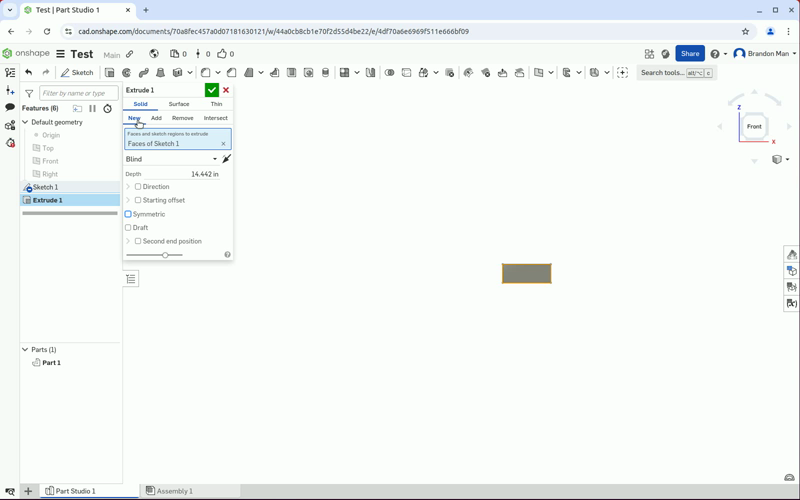
key(space)
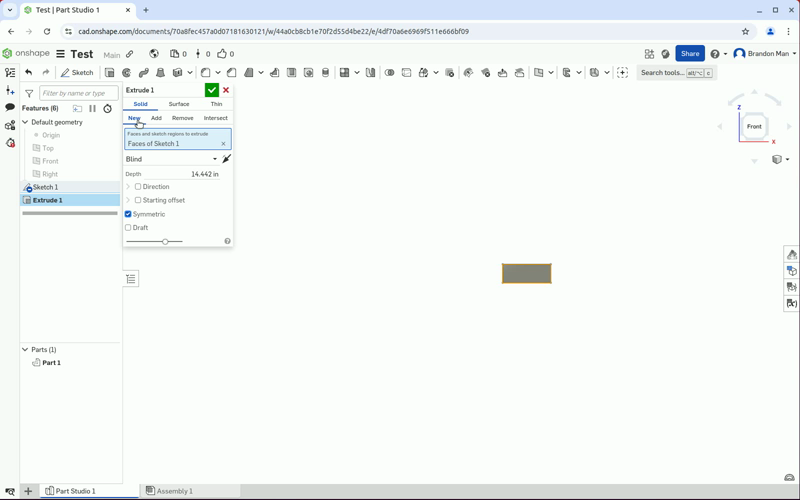
key(enter)
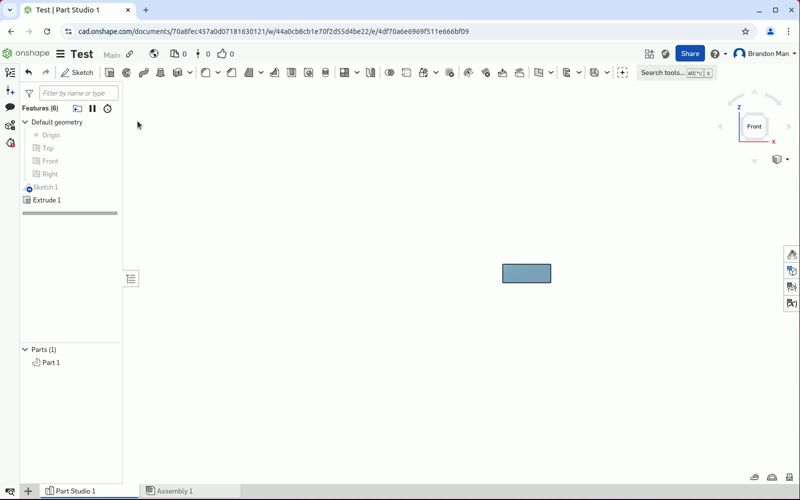
key(shift+h)
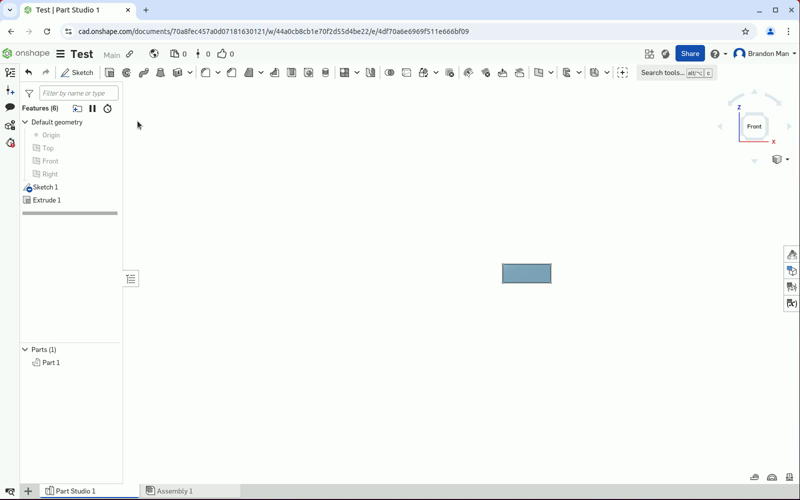
key(shift+h)
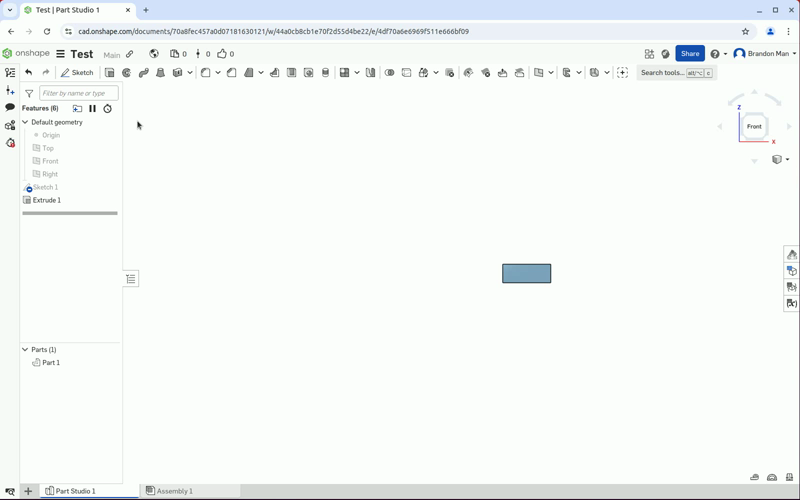
mouse_move(73, 189)
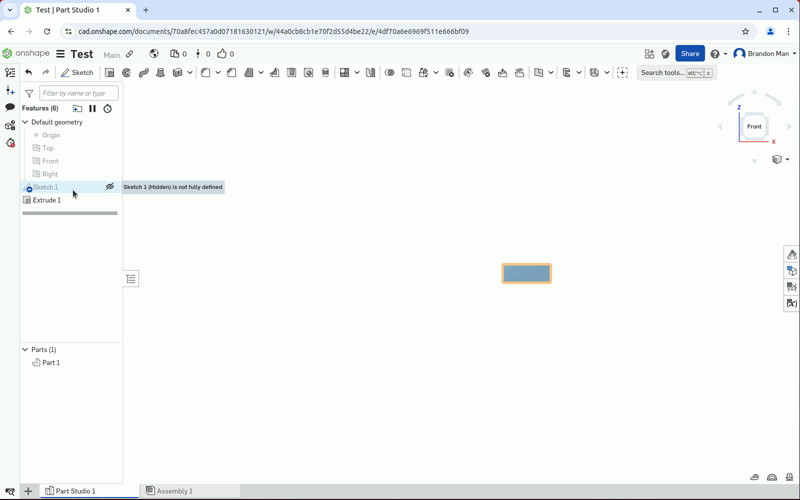
click(73, 189)
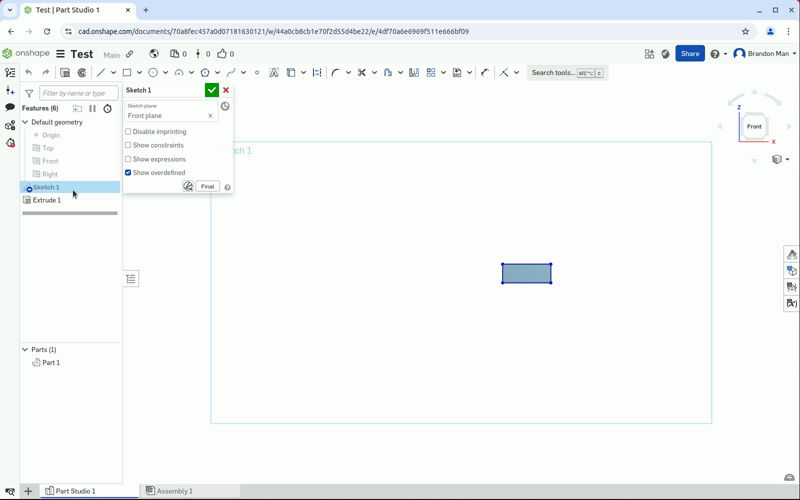
mouse_move(229, 92)
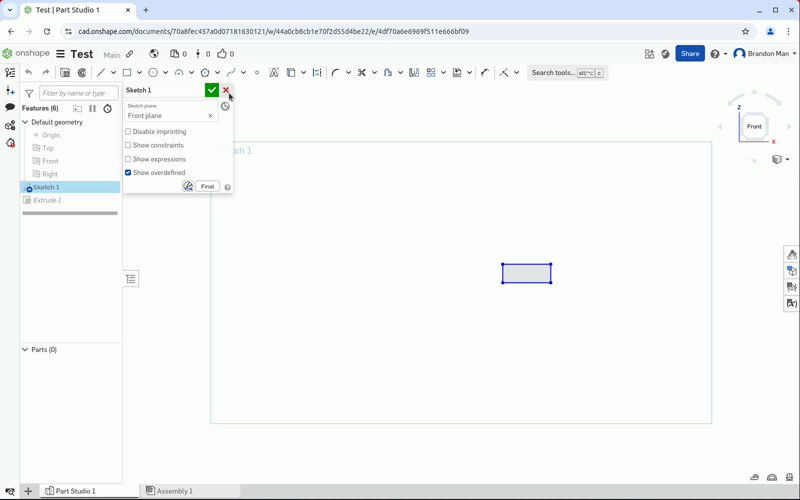
click(229, 92)
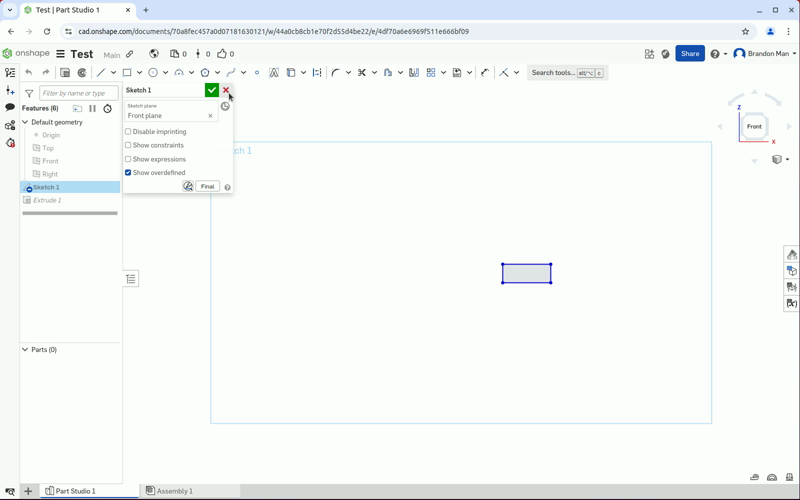
key(shift+s)
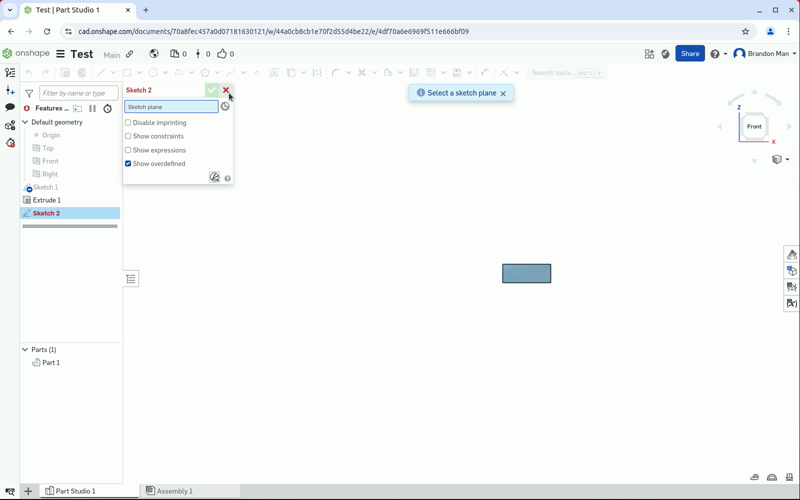
mouse_move(73, 163)
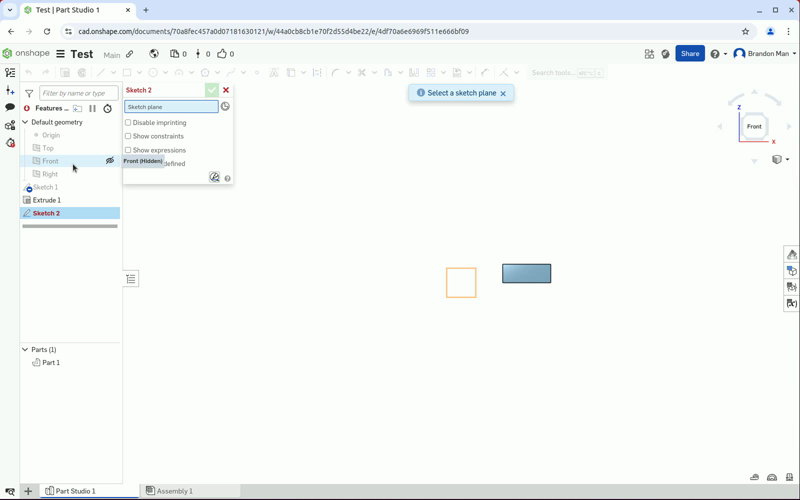
click(73, 163)
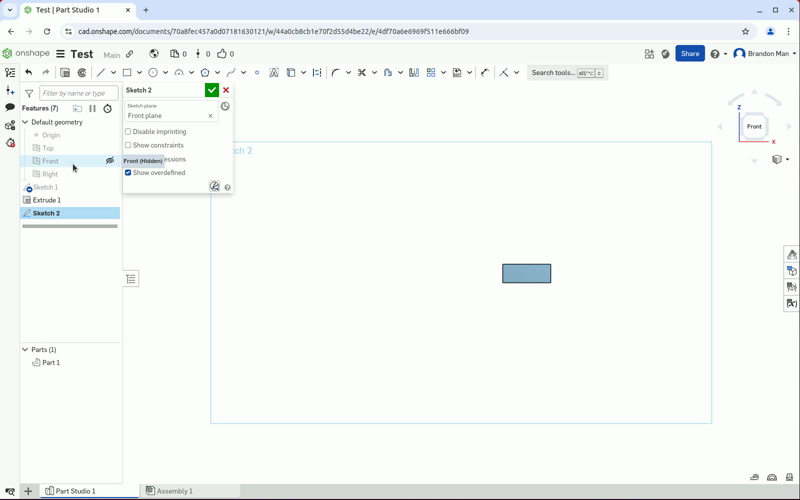
mouse_move(73, 352)
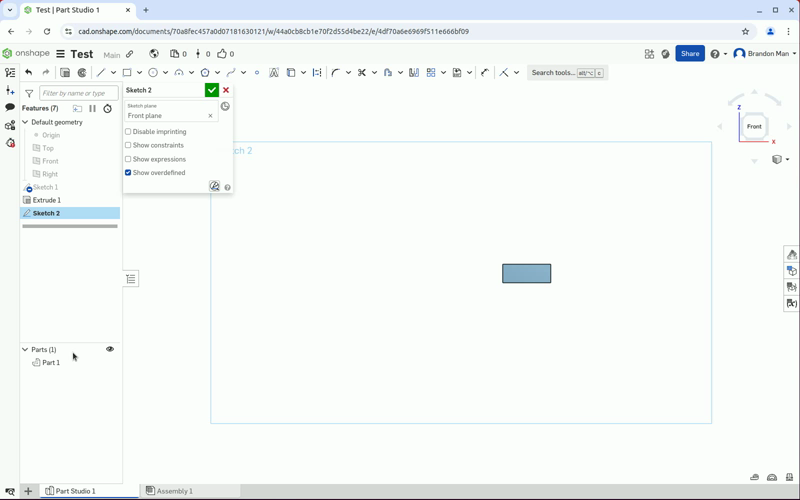
key(y)
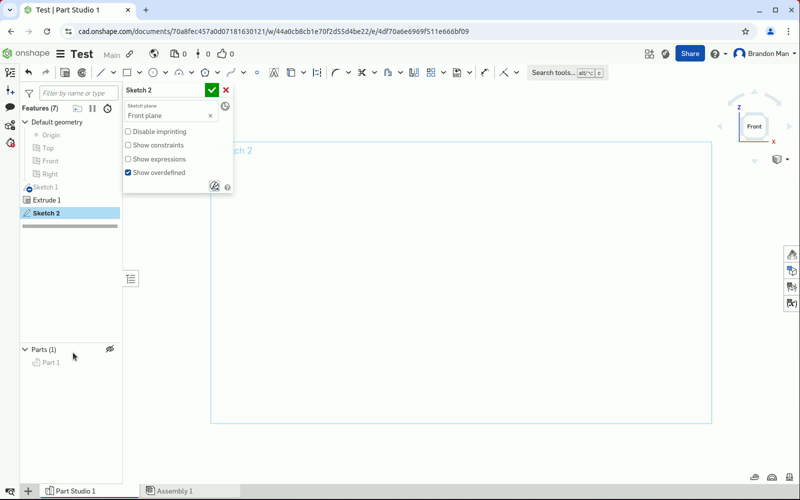
key(l)
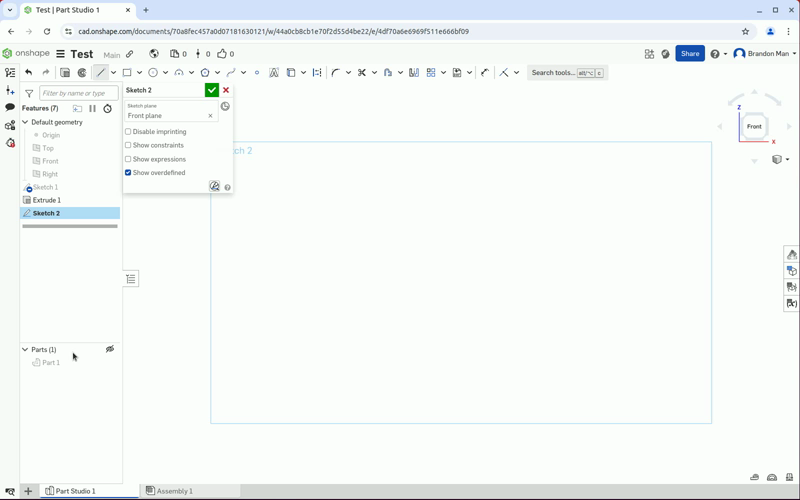
key_down(shift)
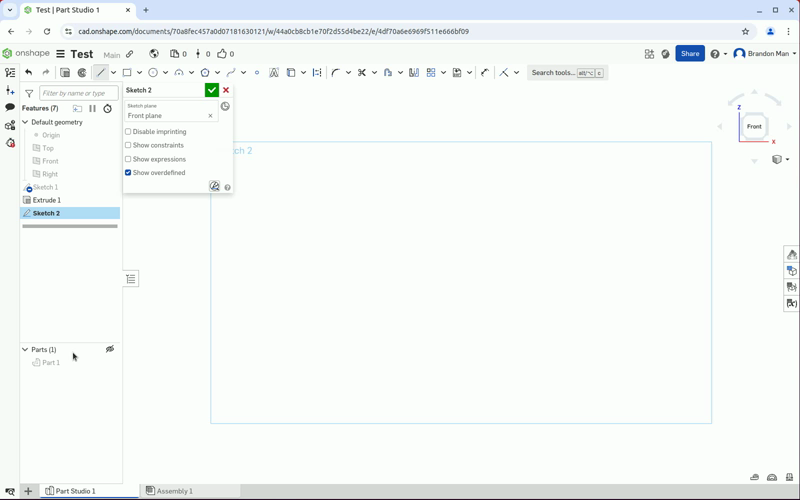
mouse_move(460, 282)
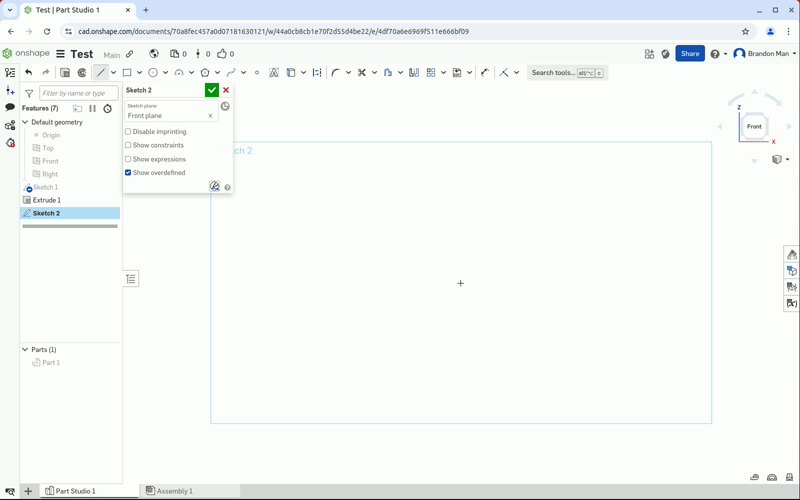
click(460, 282)
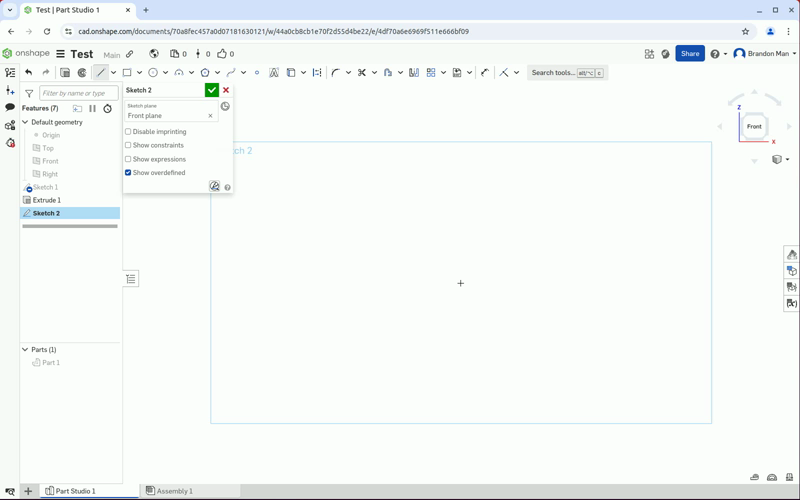
key_up(shift)
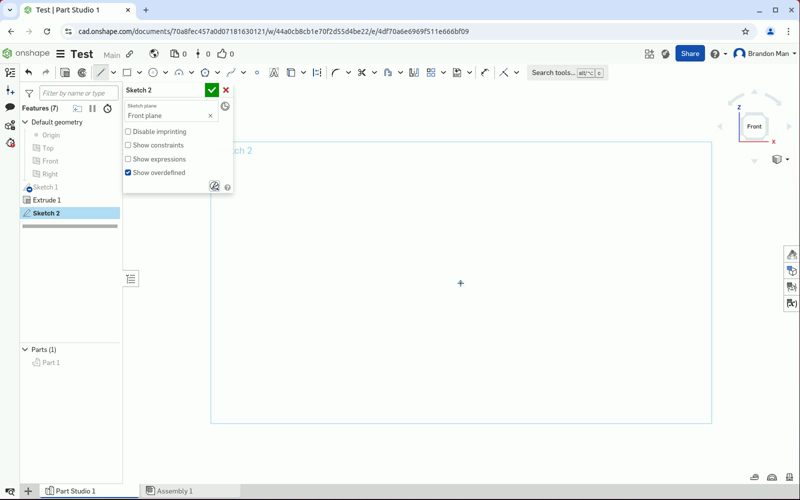
key_down(shift)
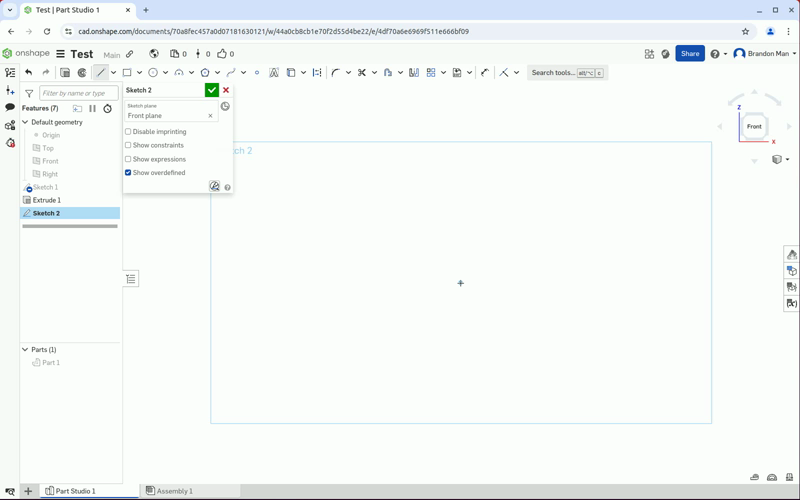
mouse_move(490, 282)
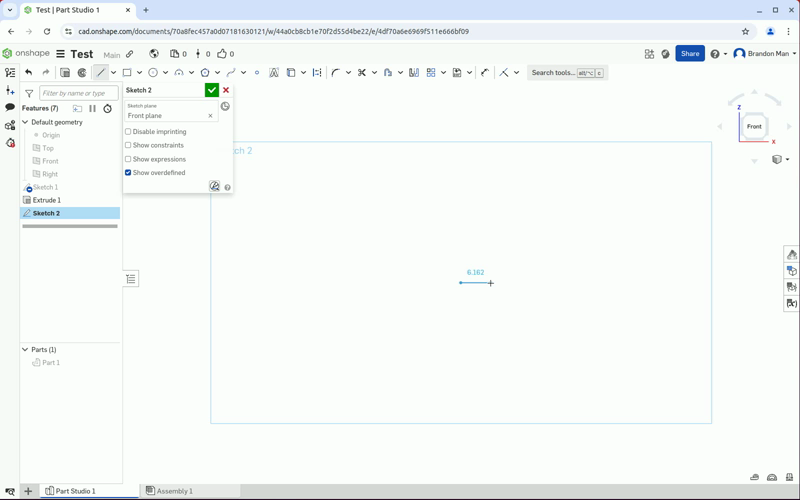
mouse_move(503, 282)
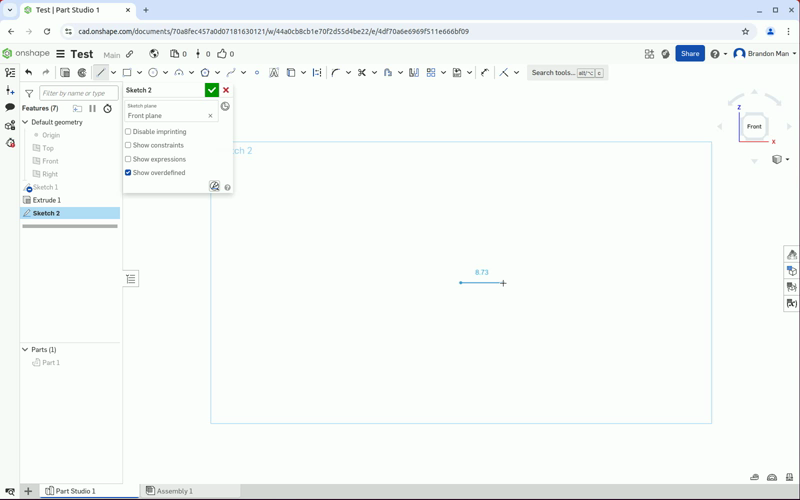
click(503, 282)
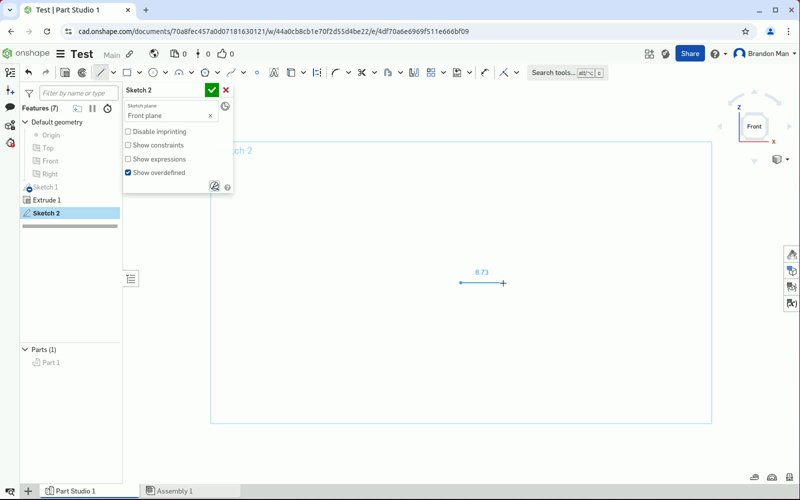
key_up(shift)
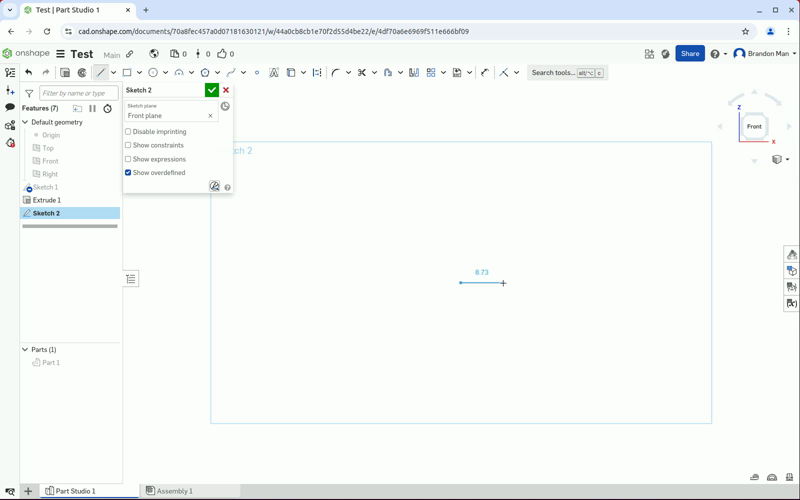
key_down(shift)
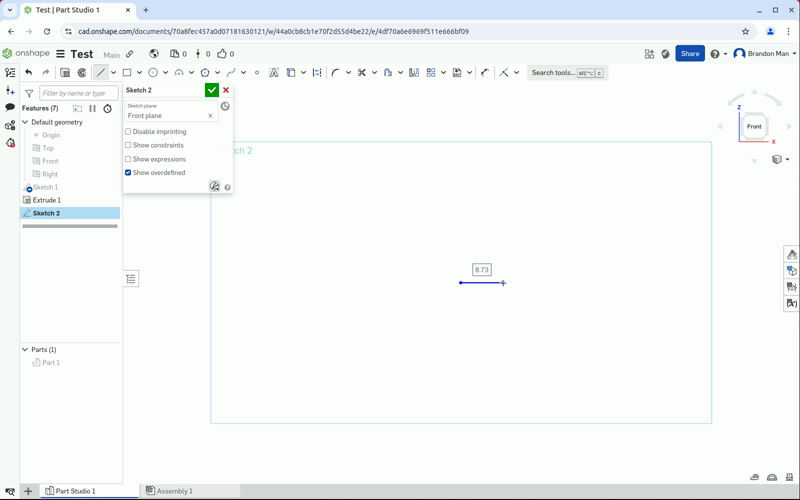
mouse_move(533, 282)
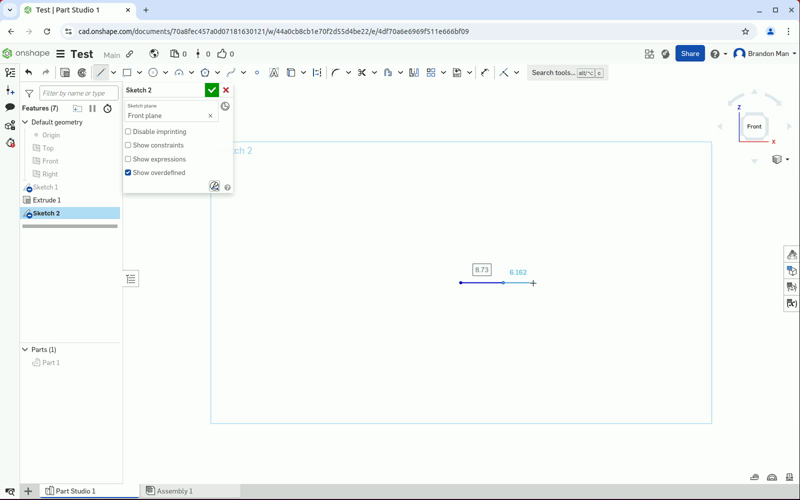
mouse_move(503, 264)
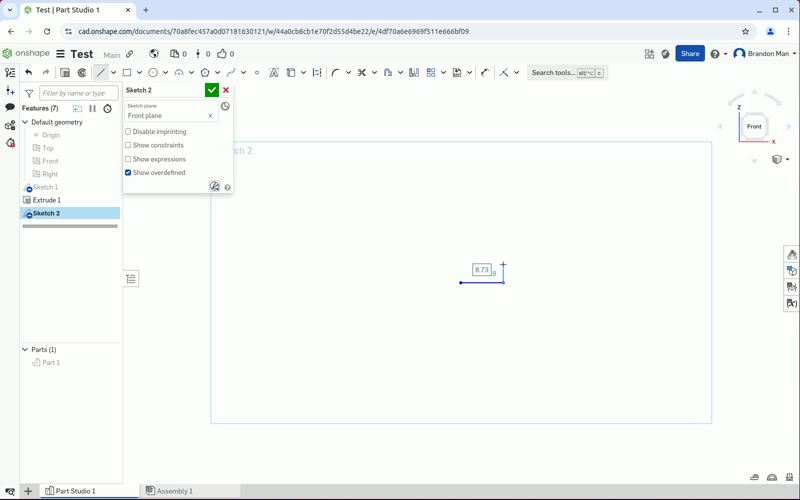
click(503, 264)
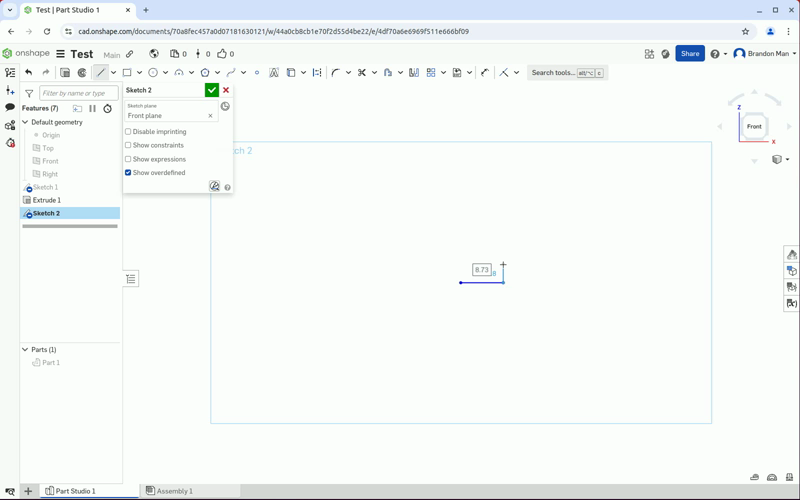
key_up(shift)
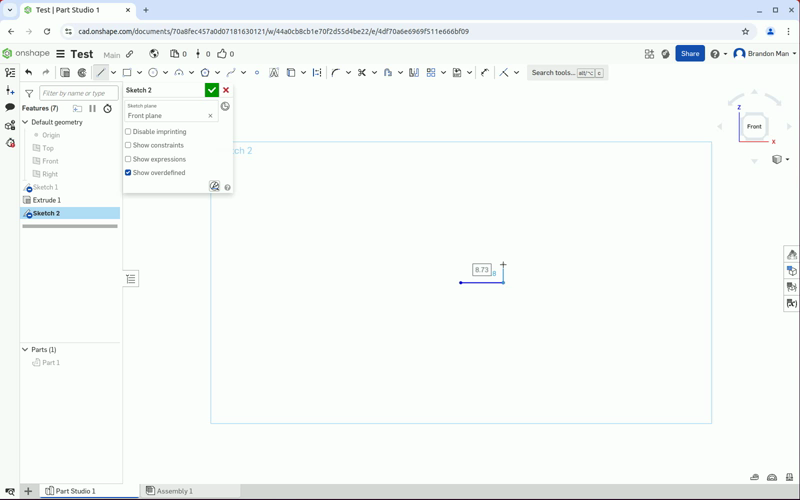
key_down(shift)
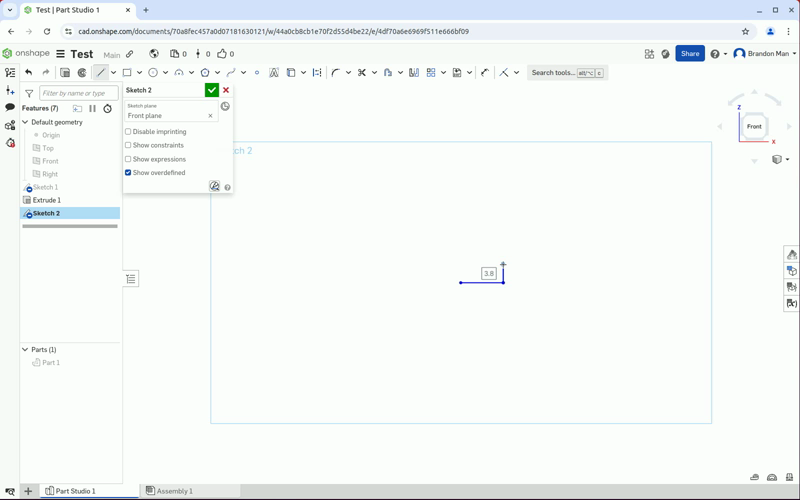
mouse_move(533, 264)
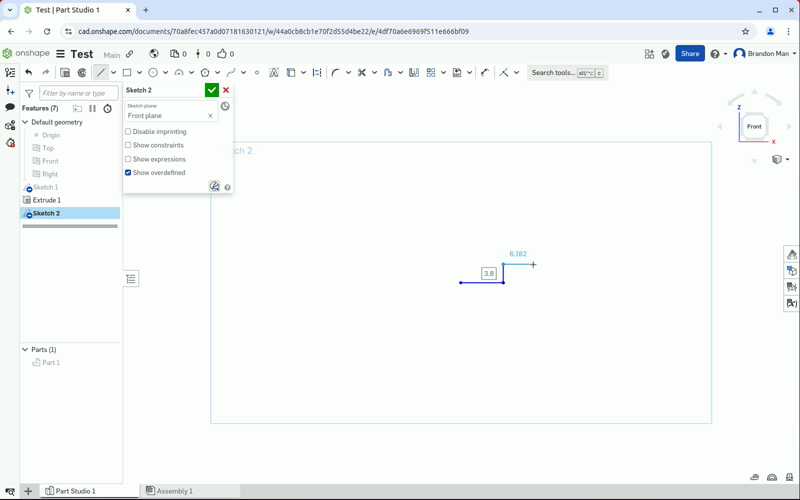
mouse_move(479, 264)
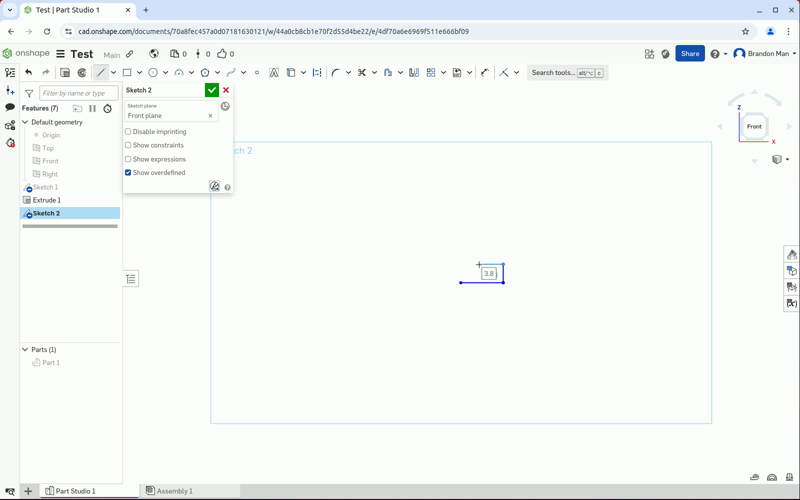
click(479, 264)
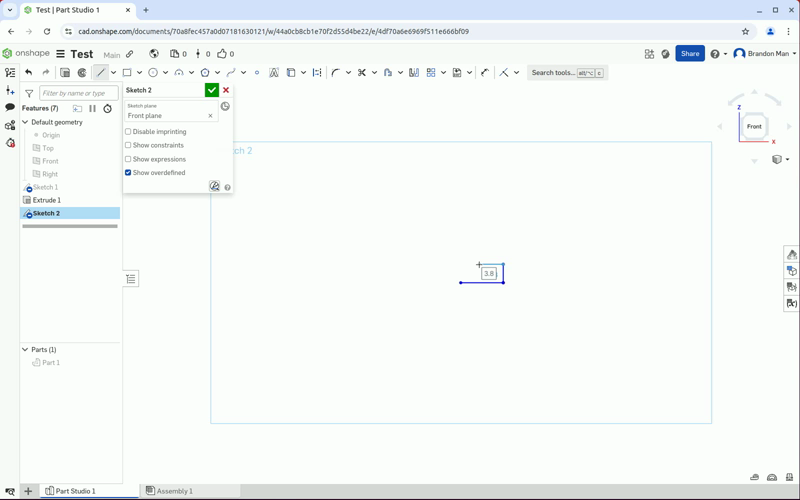
key_up(shift)
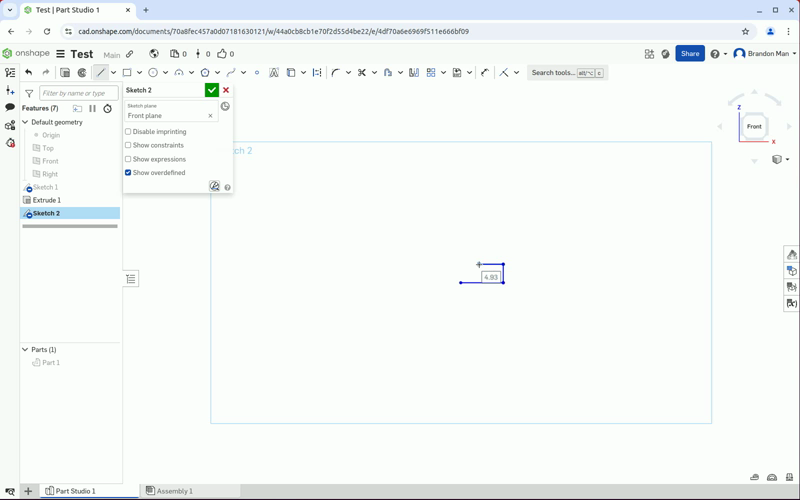
key_down(shift)
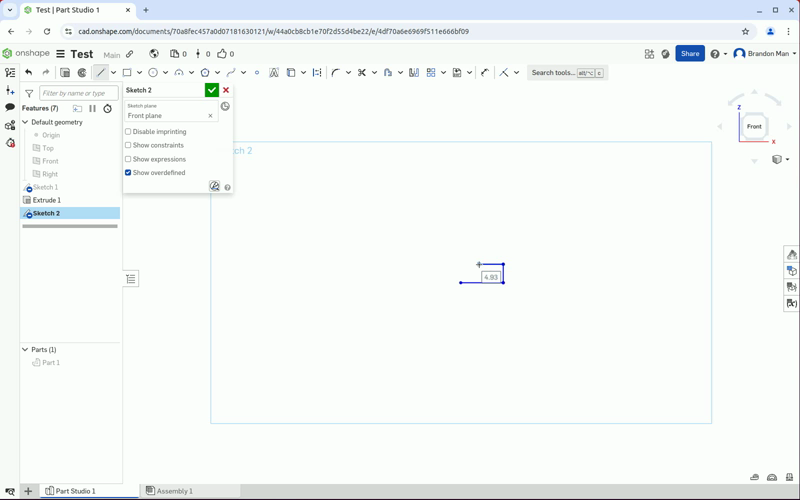
mouse_move(509, 264)
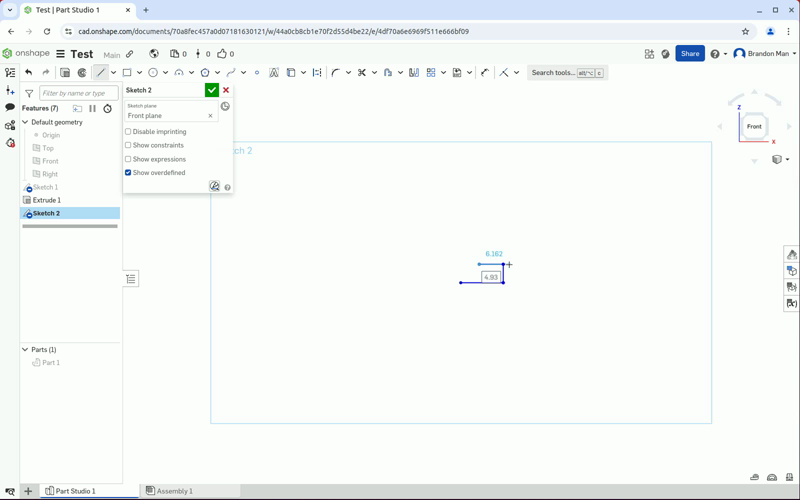
mouse_move(479, 212)
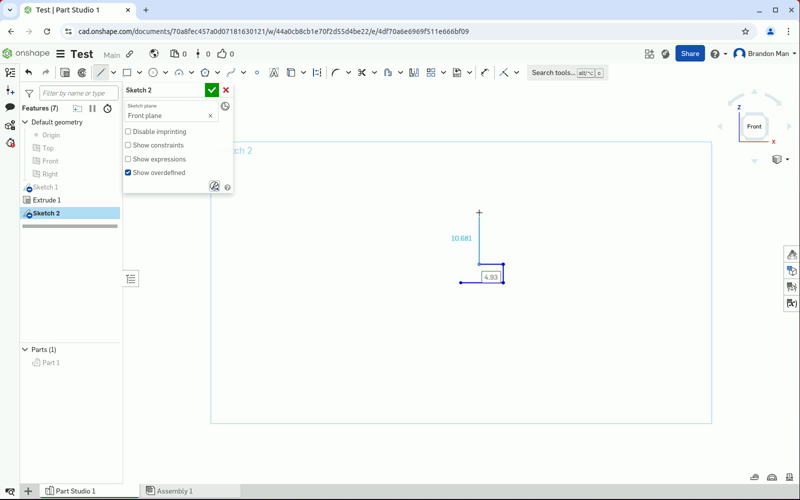
click(479, 212)
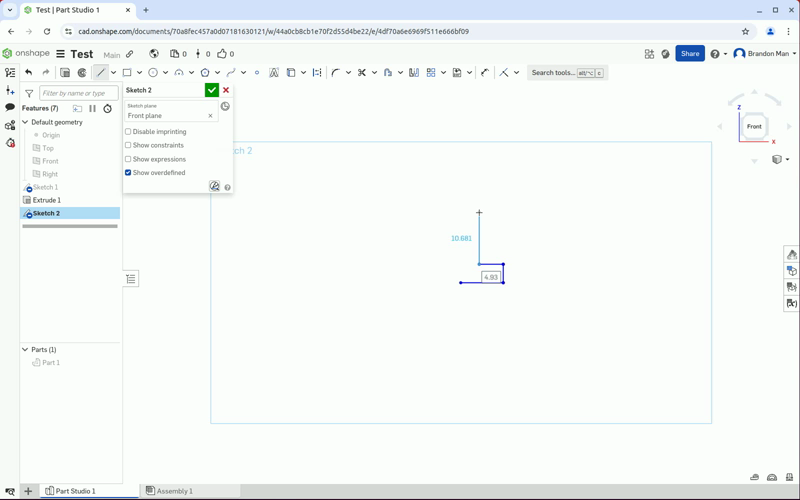
key_up(shift)
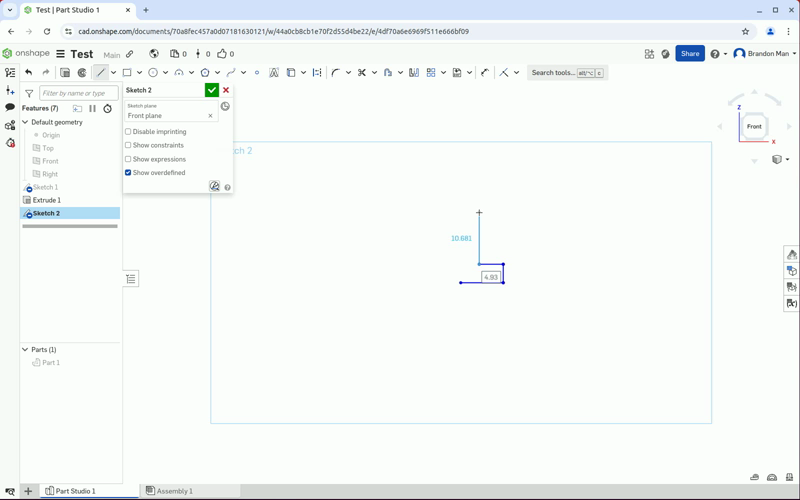
key_down(shift)
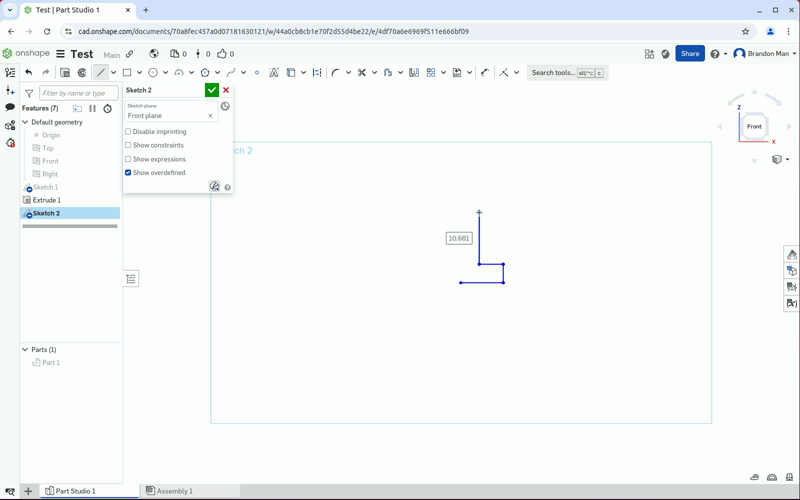
mouse_move(509, 212)
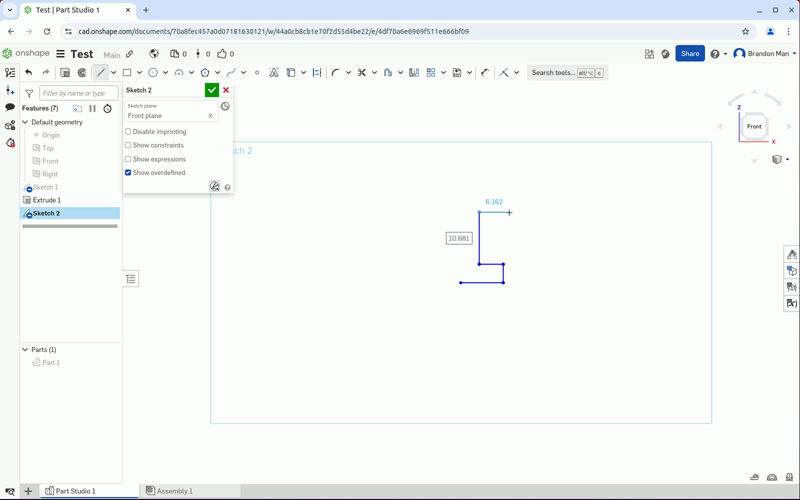
mouse_move(460, 212)
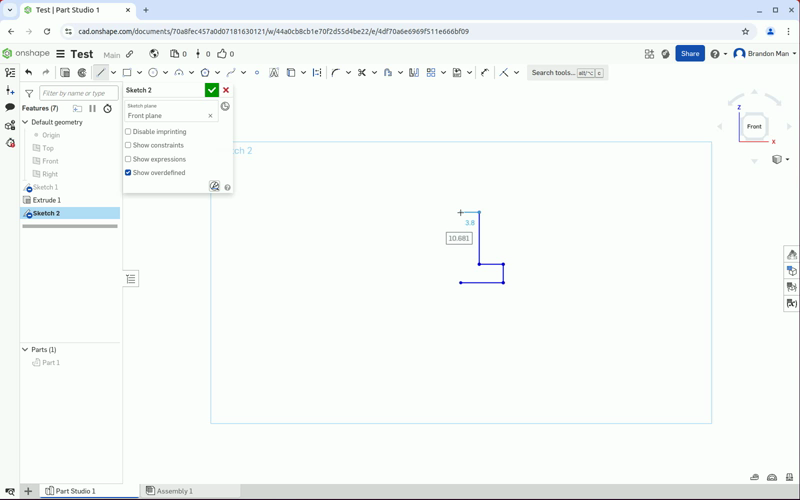
click(460, 212)
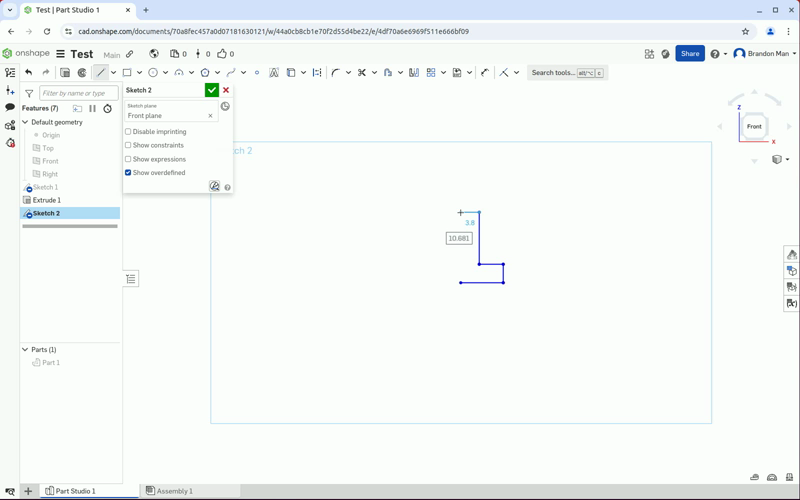
key_up(shift)
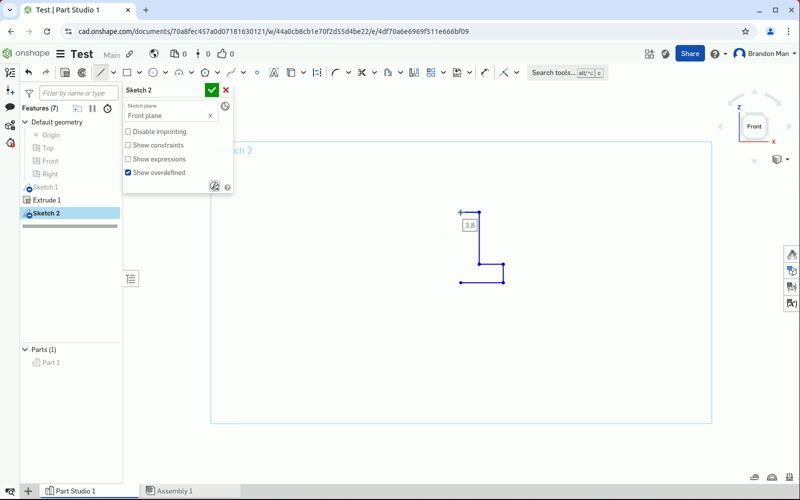
key_down(shift)
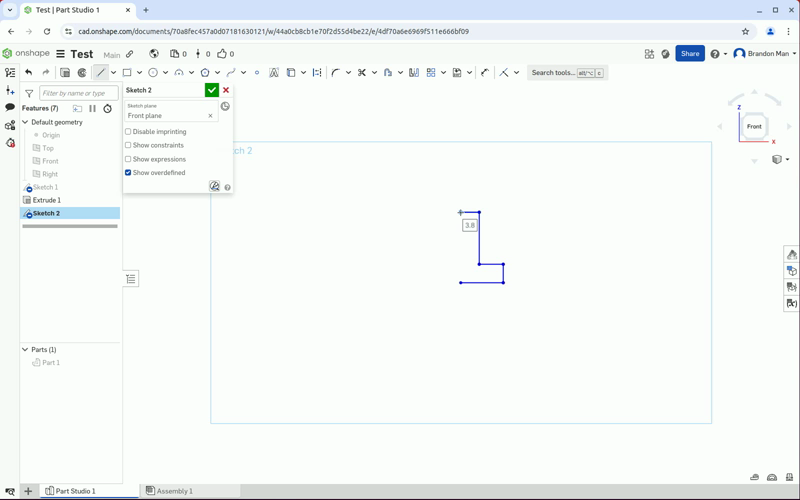
mouse_move(460, 282)
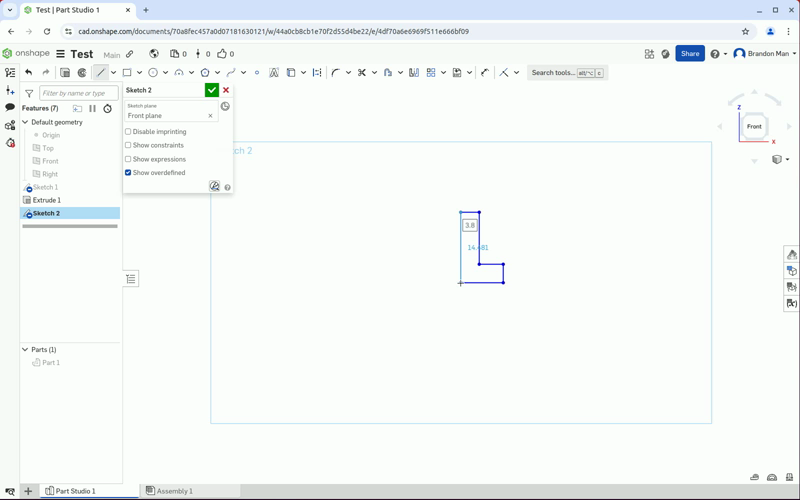
key_up(shift)
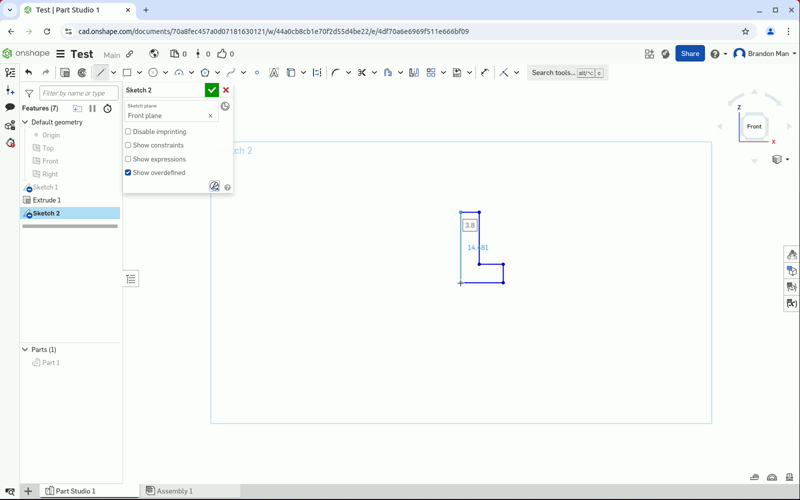
click(460, 282)
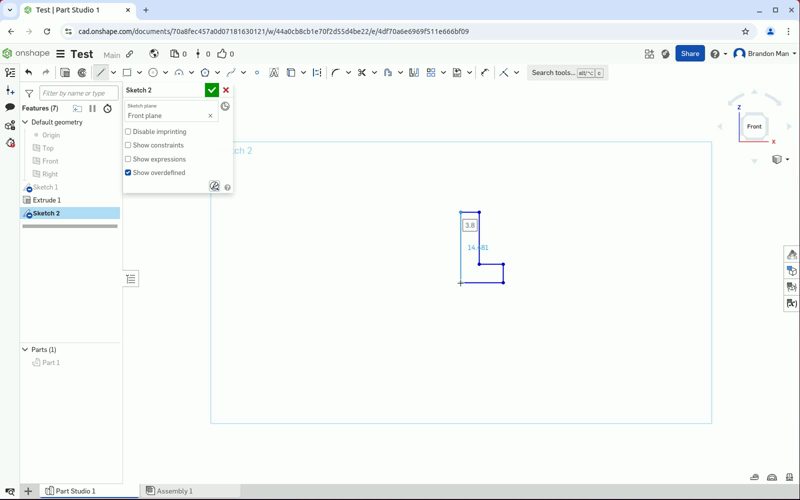
key(esc)
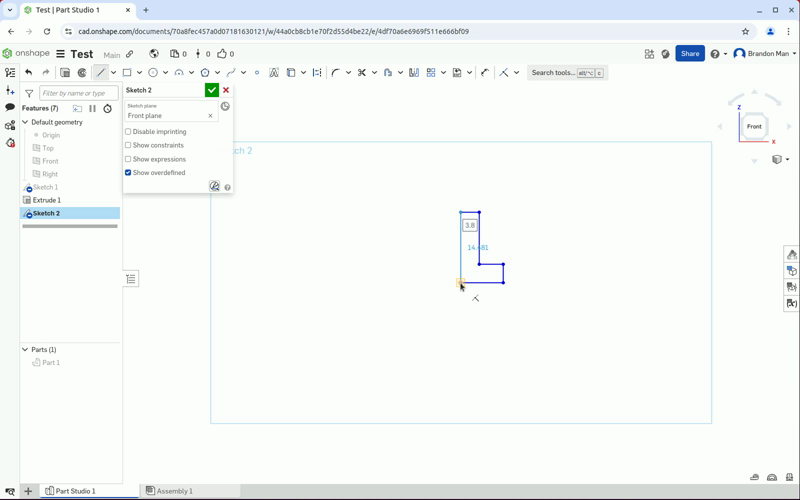
mouse_move(463, 215)
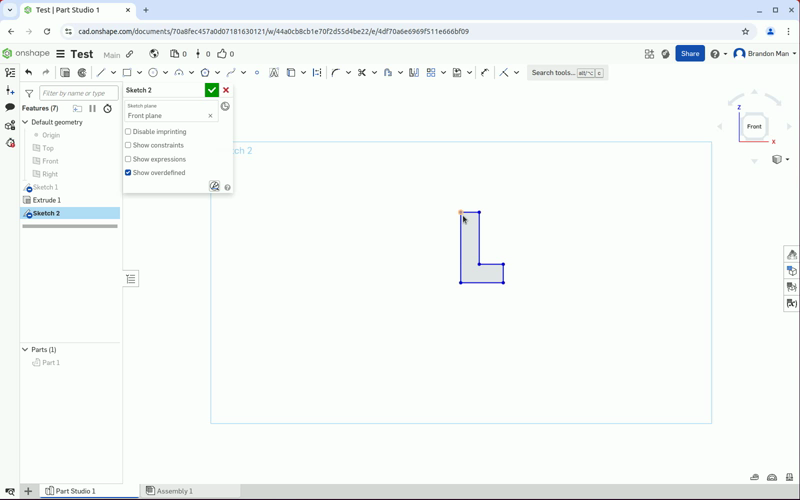
scroll(6)
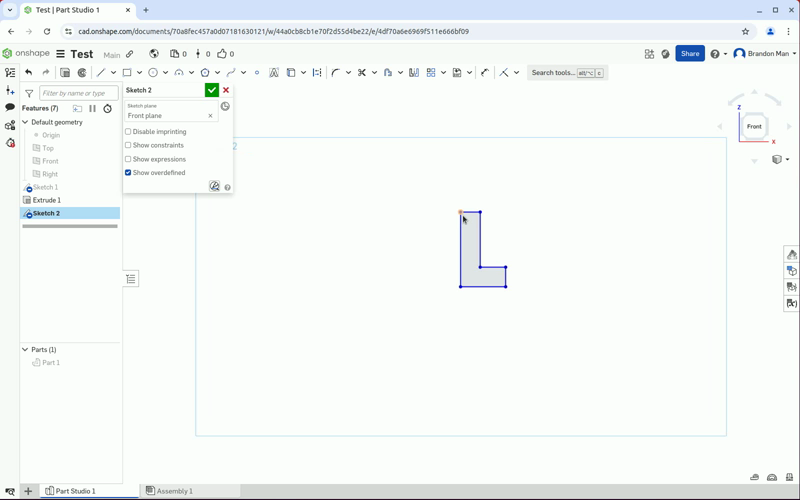
scroll(6)
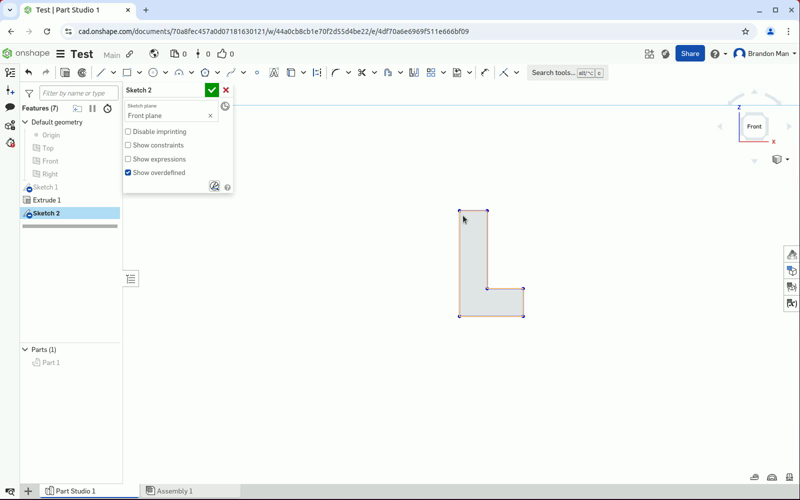
scroll(6)
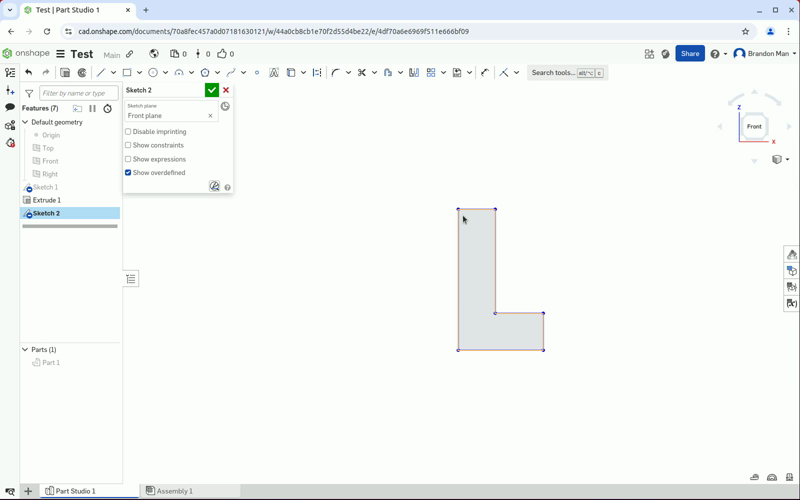
scroll(6)
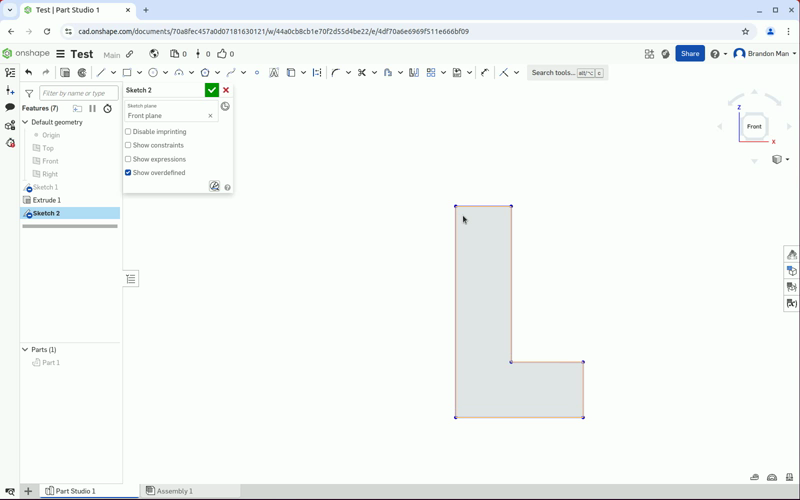
scroll(6)
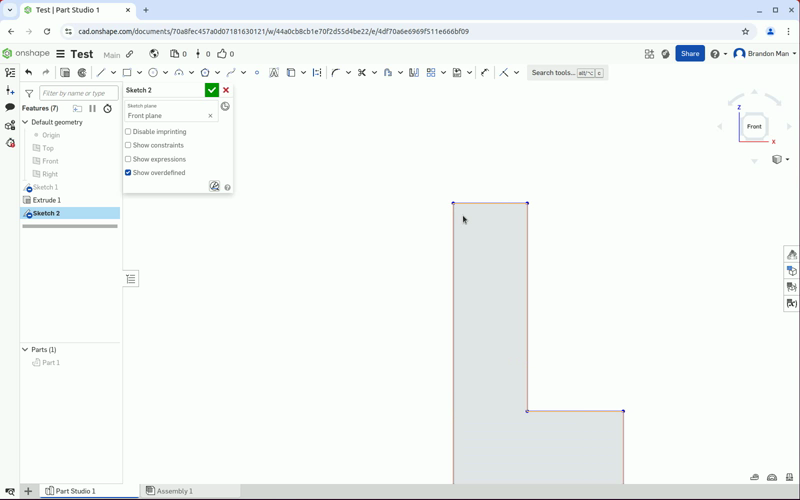
scroll(6)
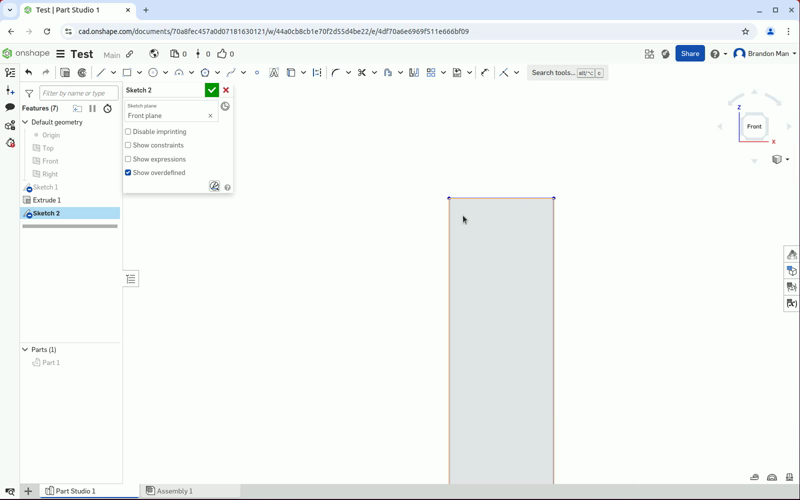
scroll(6)
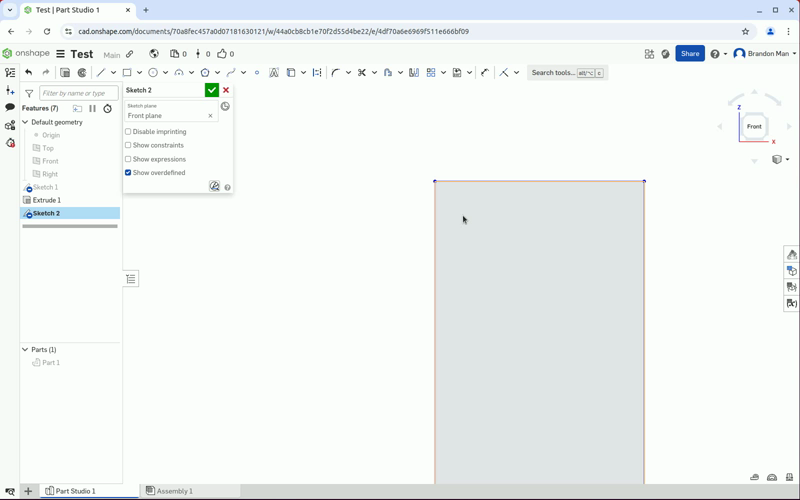
click(463, 215)
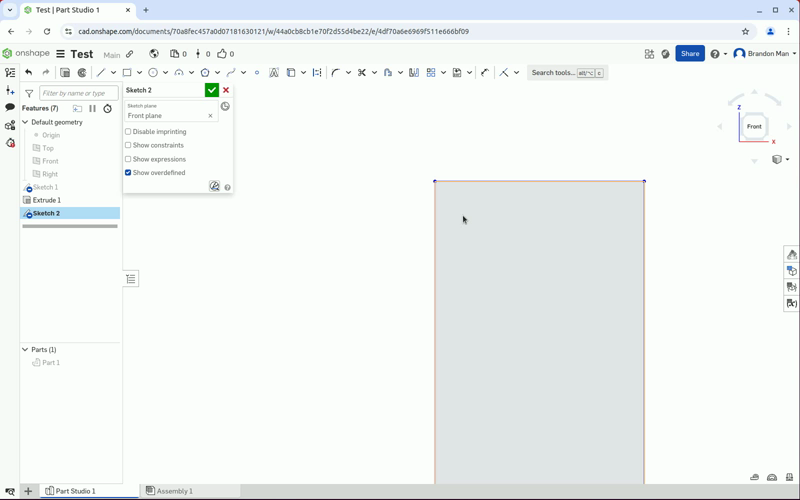
scroll(-6)
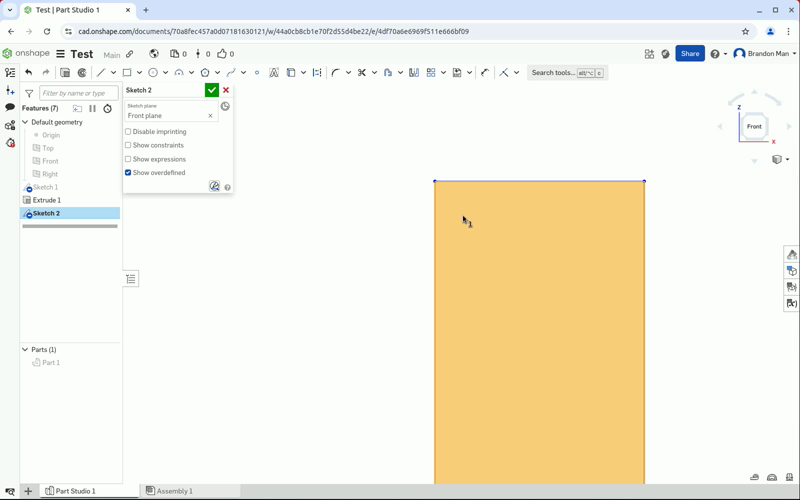
scroll(-6)
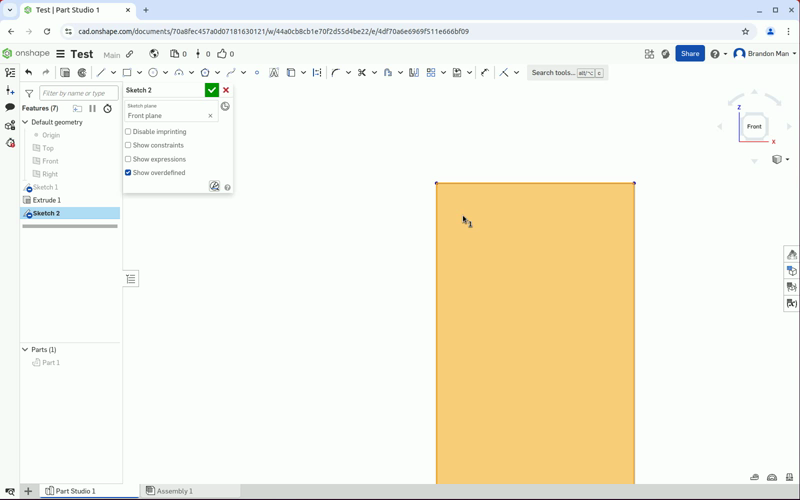
scroll(-6)
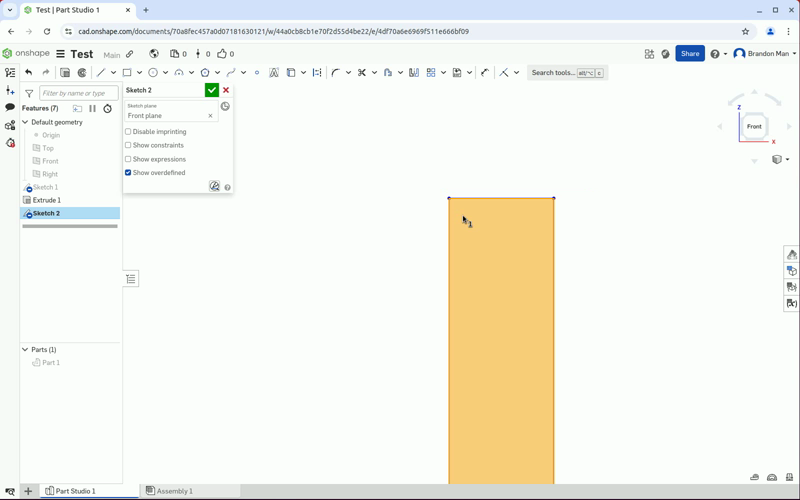
scroll(-6)
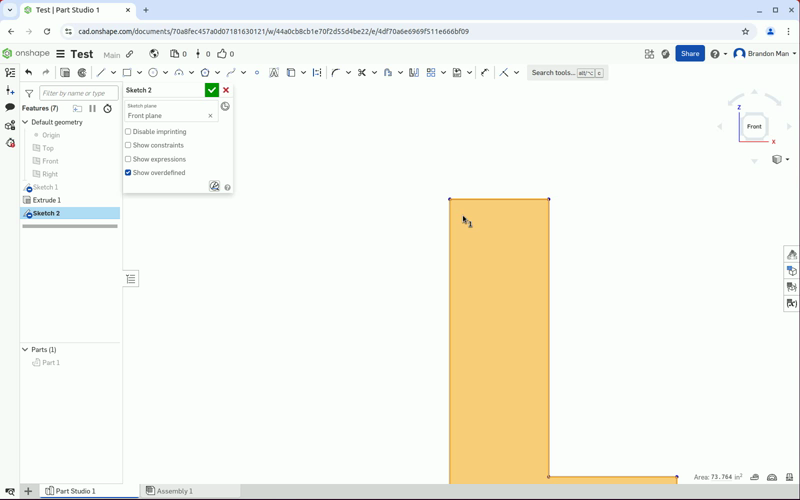
scroll(-6)
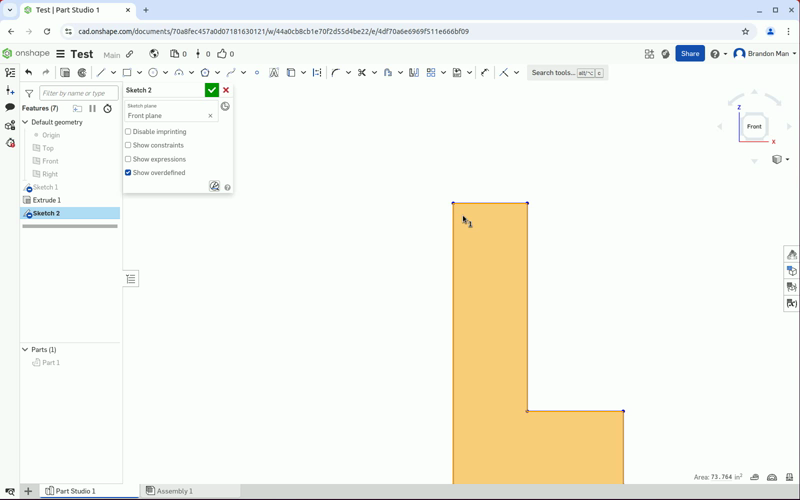
scroll(-6)
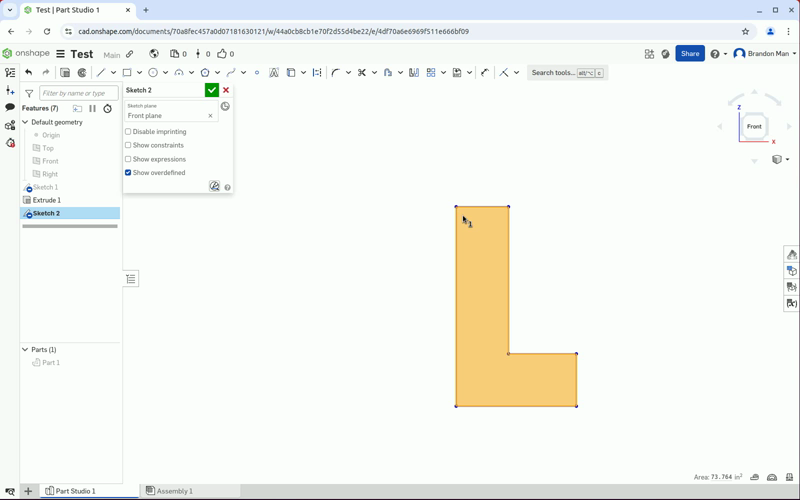
scroll(-6)
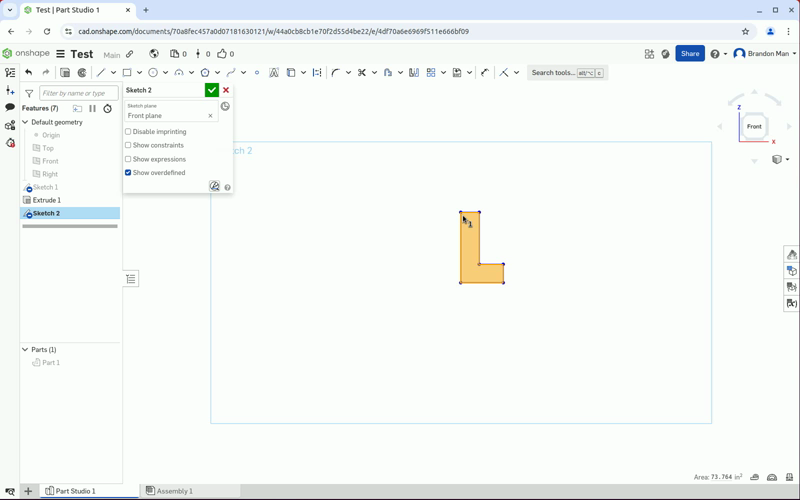
mouse_move(73, 352)
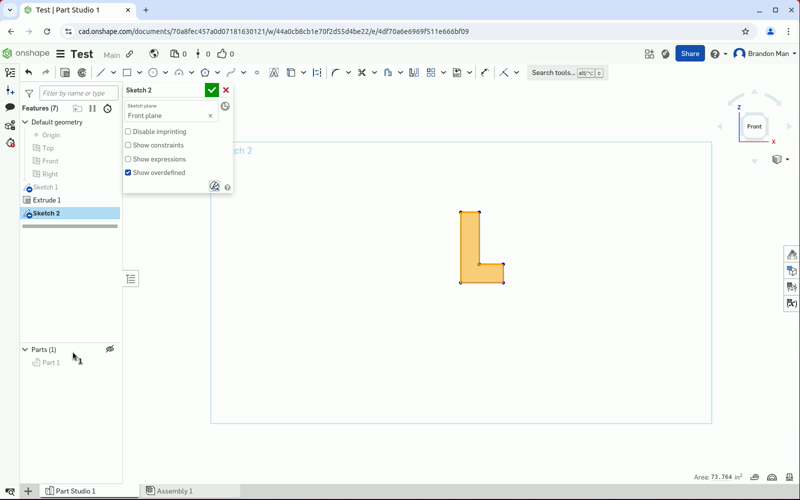
key(shift+y)
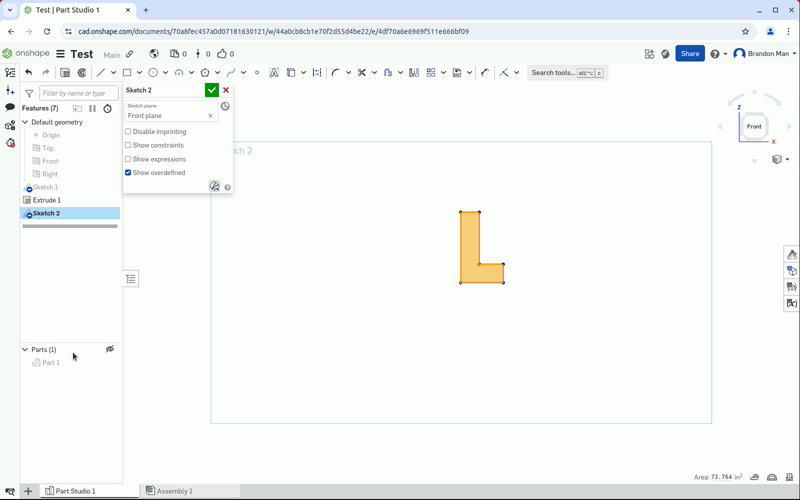
key(shift+e)
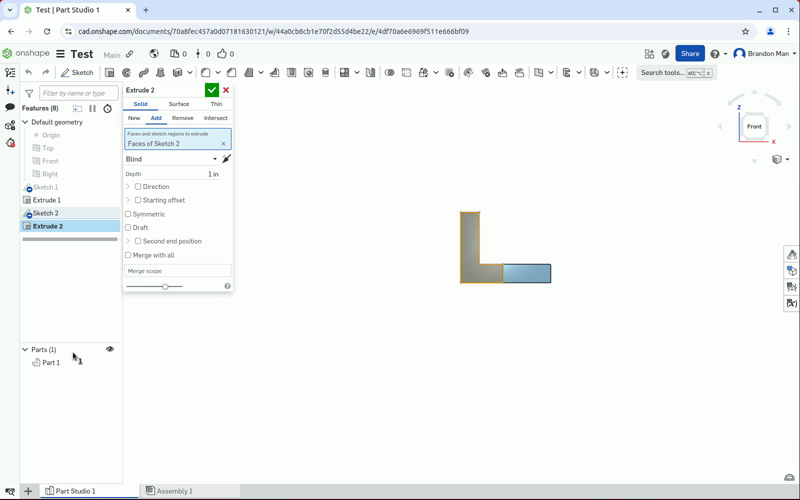
mouse_move(143, 106)
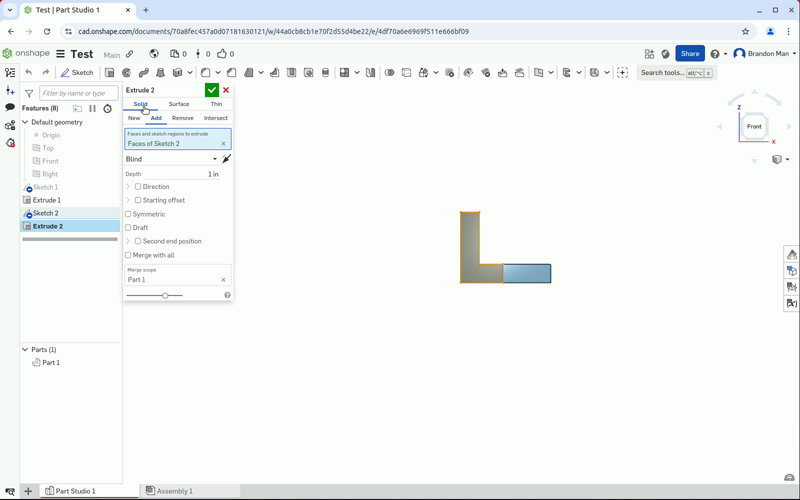
click(143, 106)
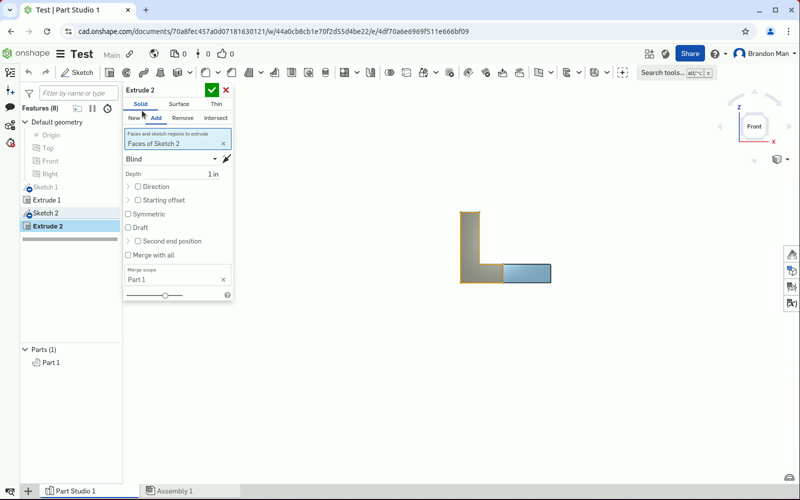
mouse_move(137, 120)
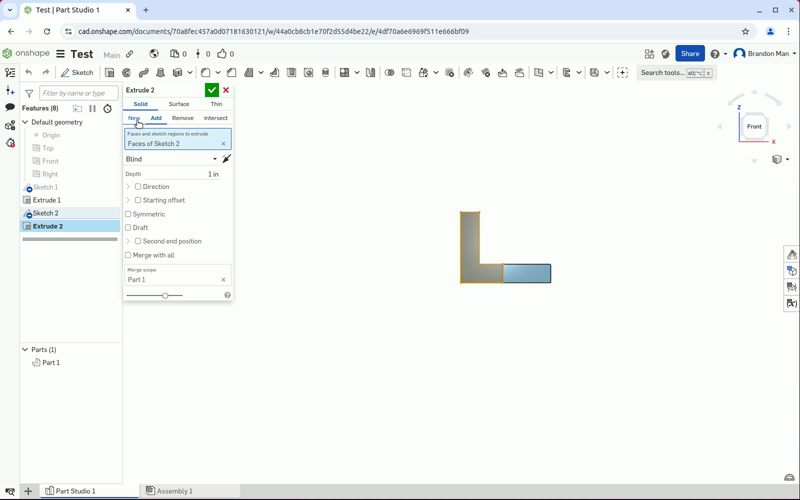
click(137, 120)
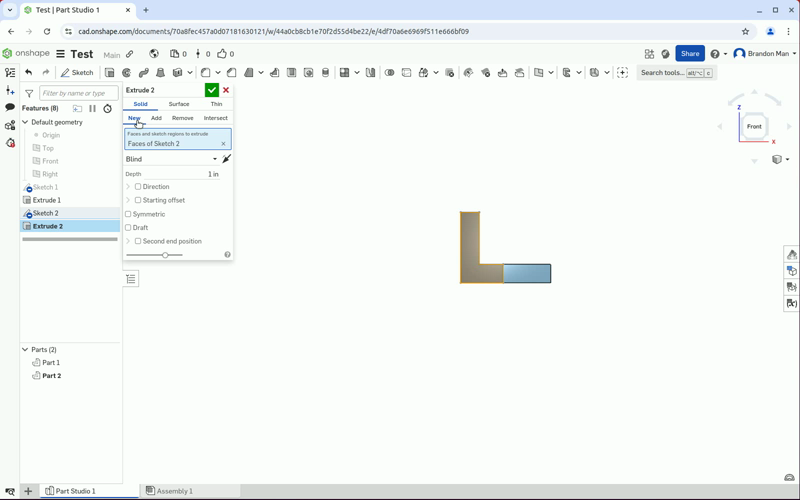
key(tab, 4)
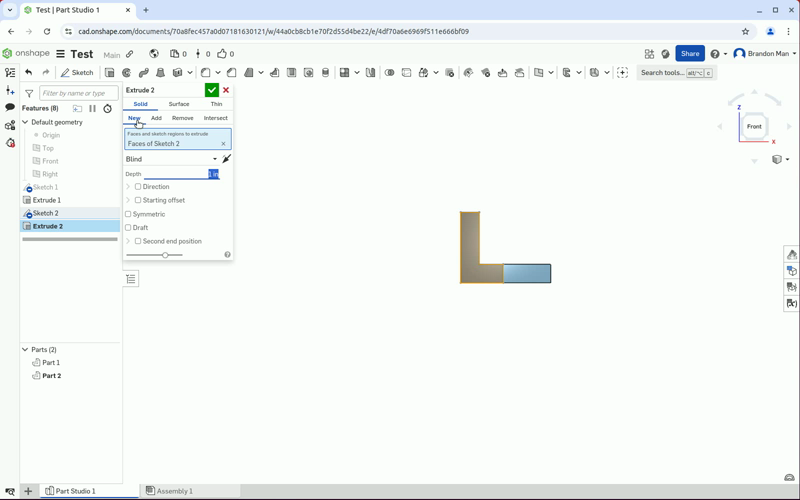
text(19.256)
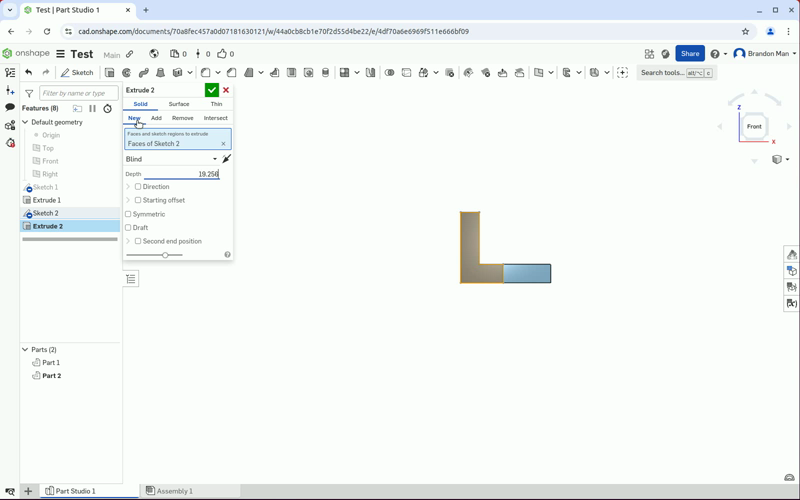
key(tab, 3)
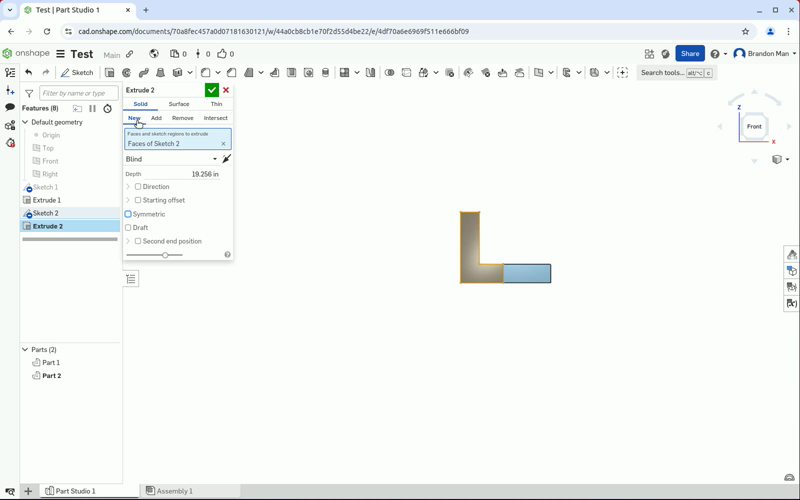
key(space)
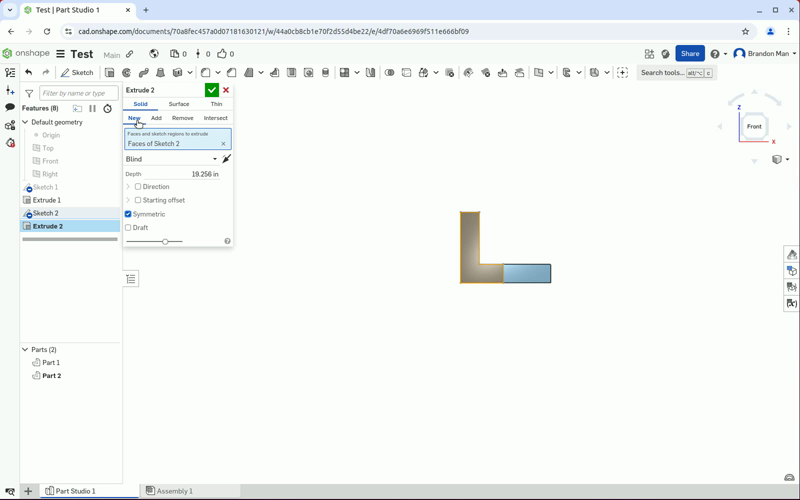
key(enter)
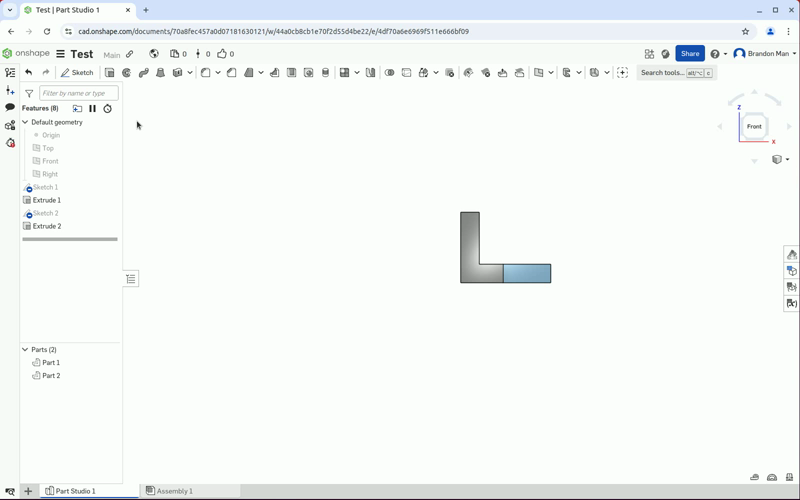
key(shift+h)
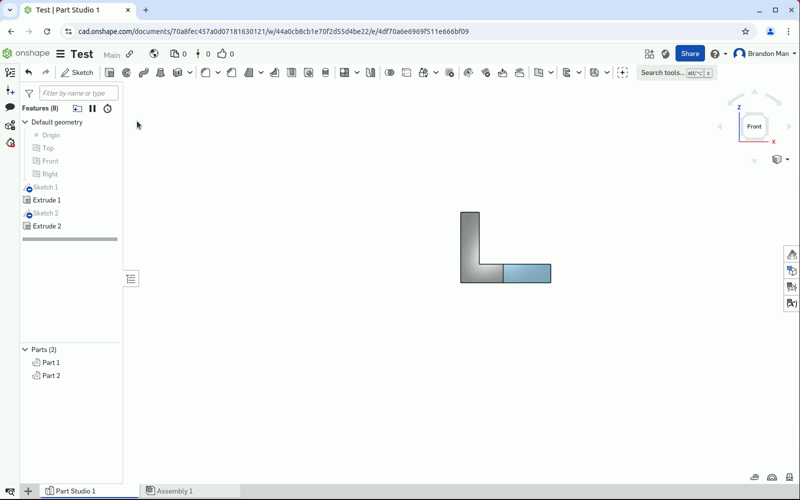
key(shift+h)
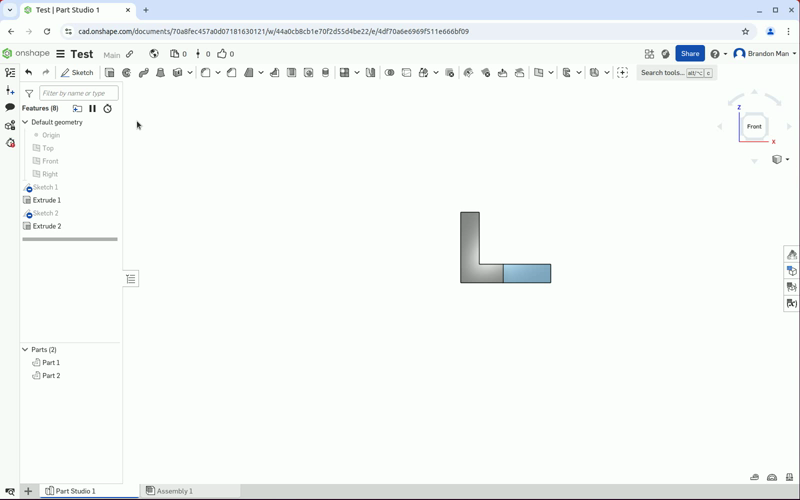
mouse_move(73, 189)
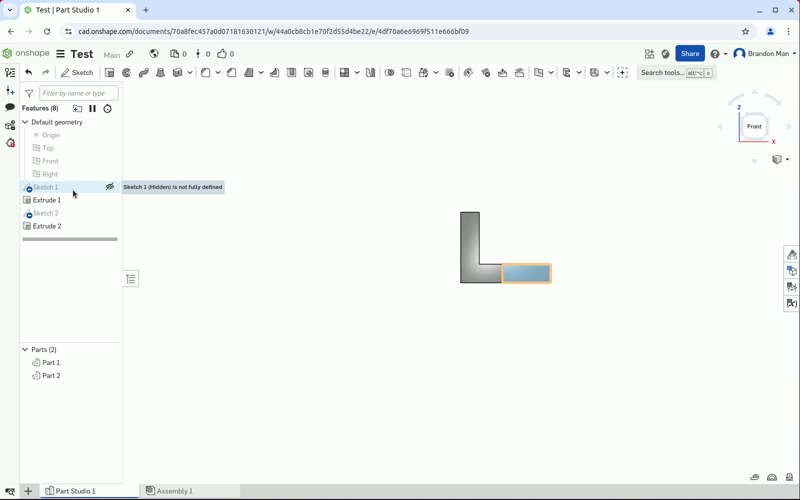
click(73, 189)
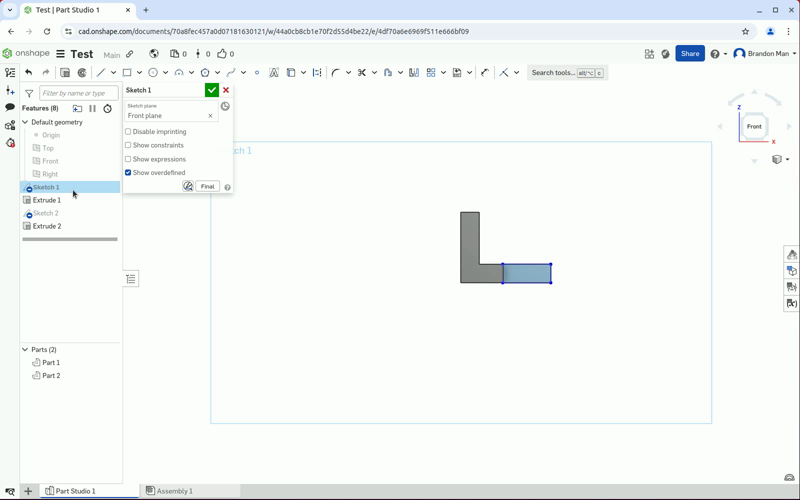
mouse_move(229, 92)
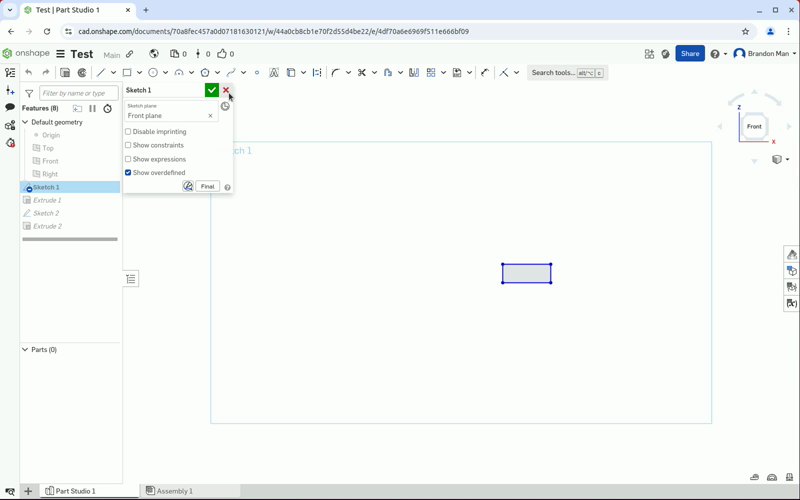
click(229, 92)
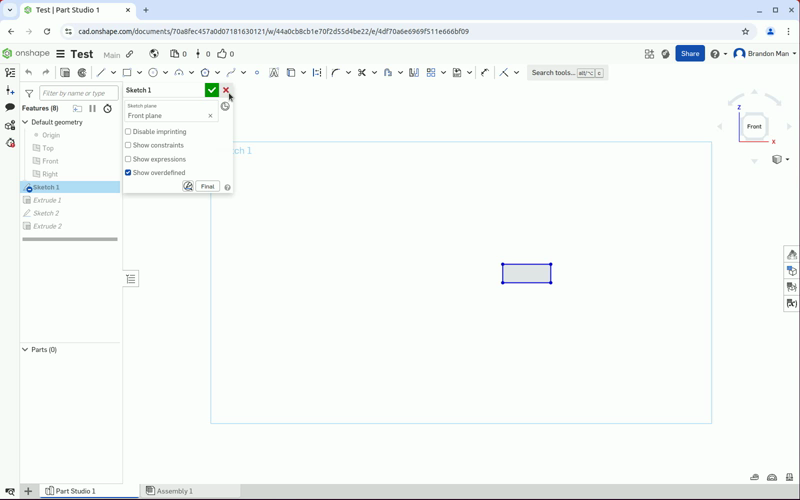
key(shift+s)
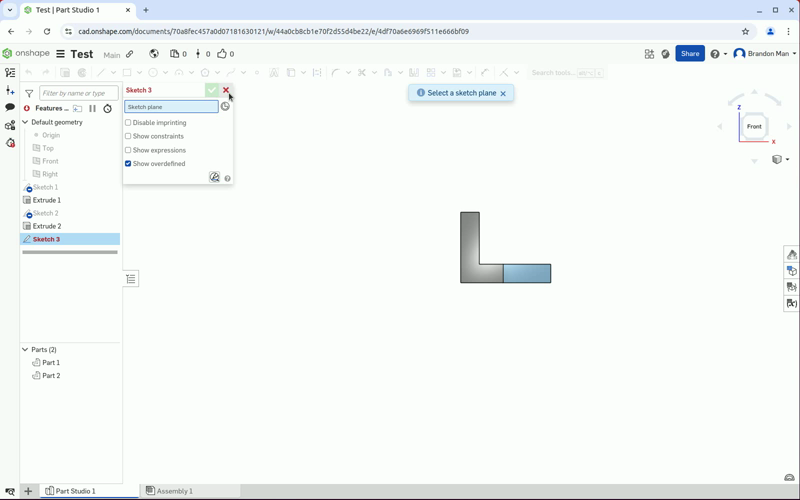
mouse_move(73, 163)
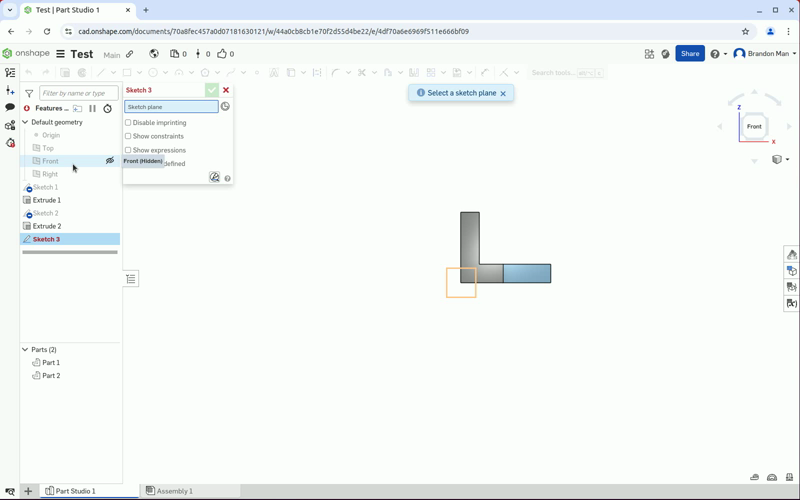
click(73, 163)
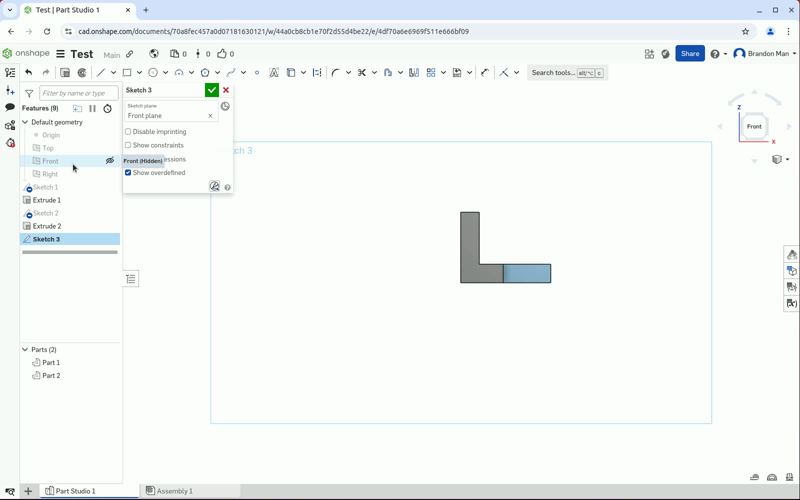
mouse_move(73, 352)
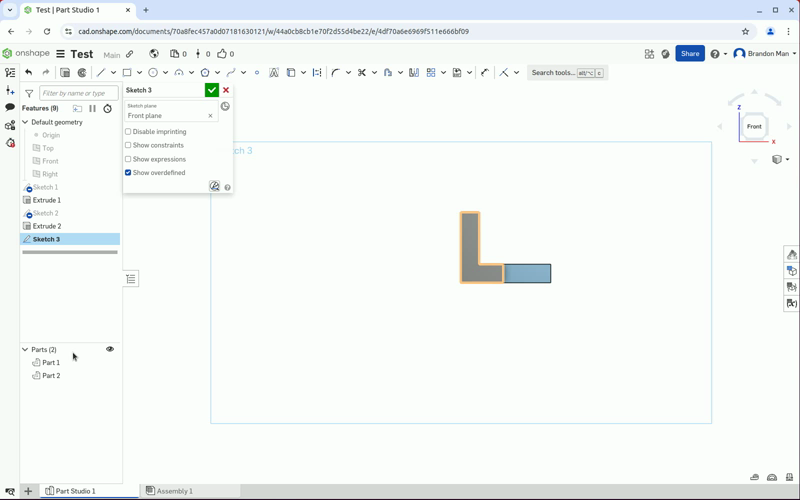
key(y)
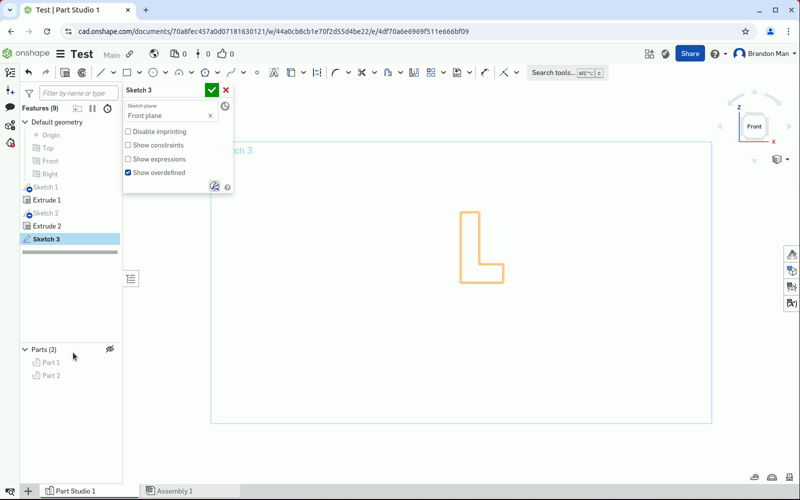
key(l)
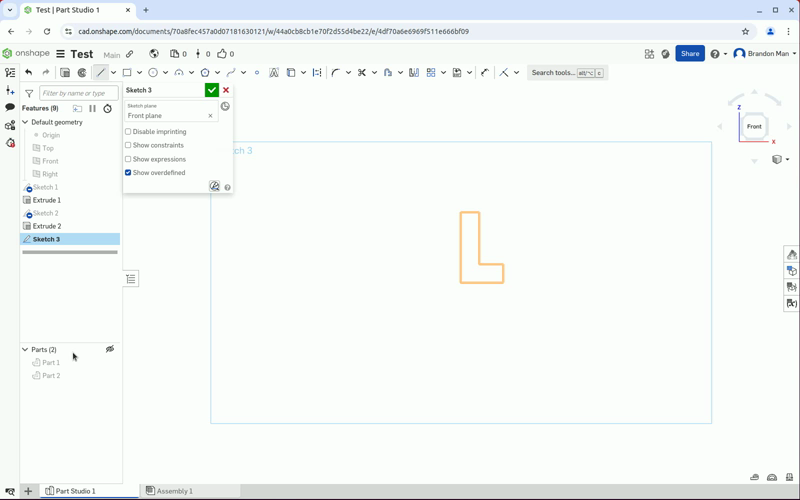
key_down(shift)
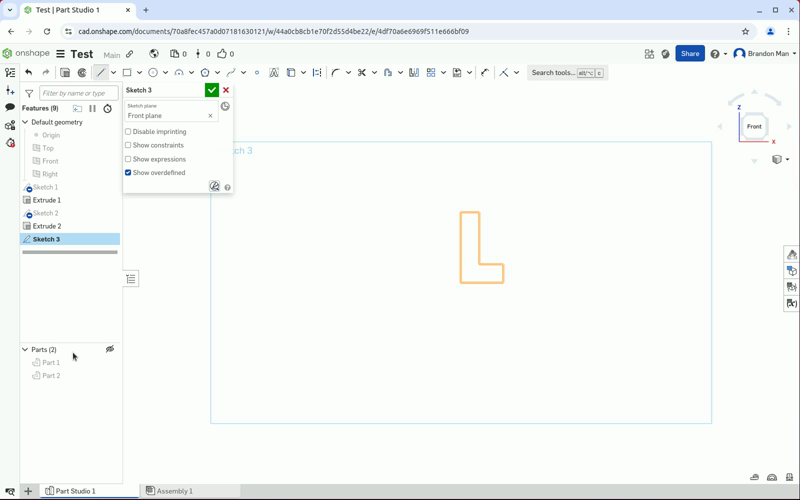
mouse_move(549, 282)
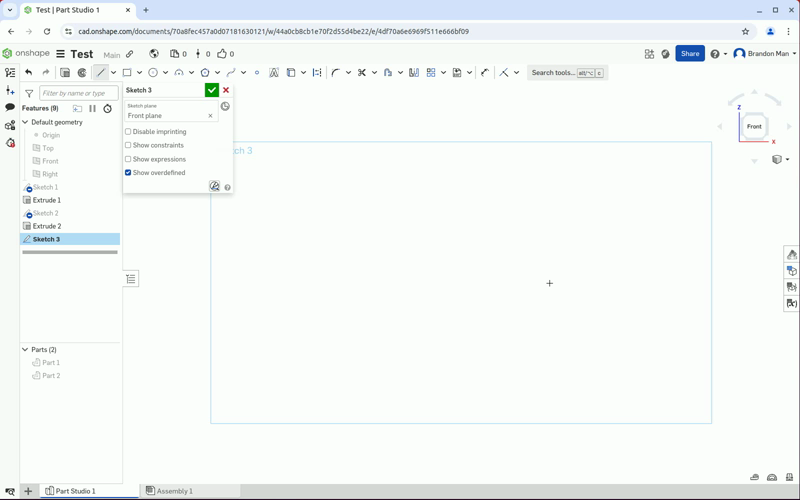
click(549, 282)
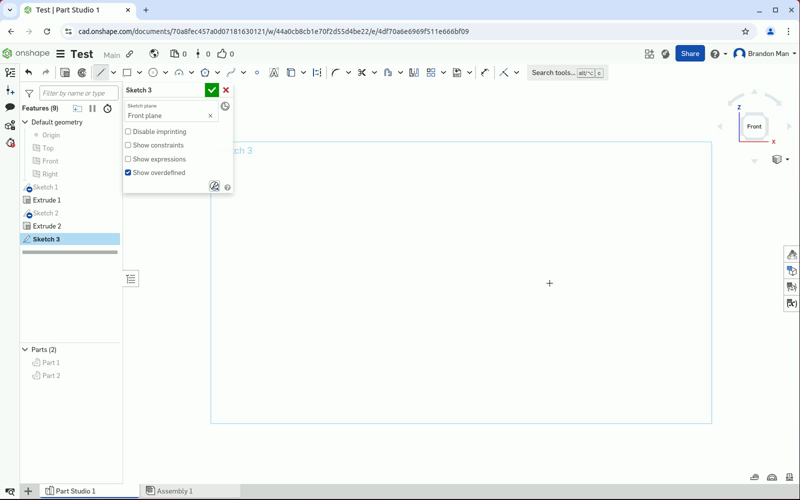
key_up(shift)
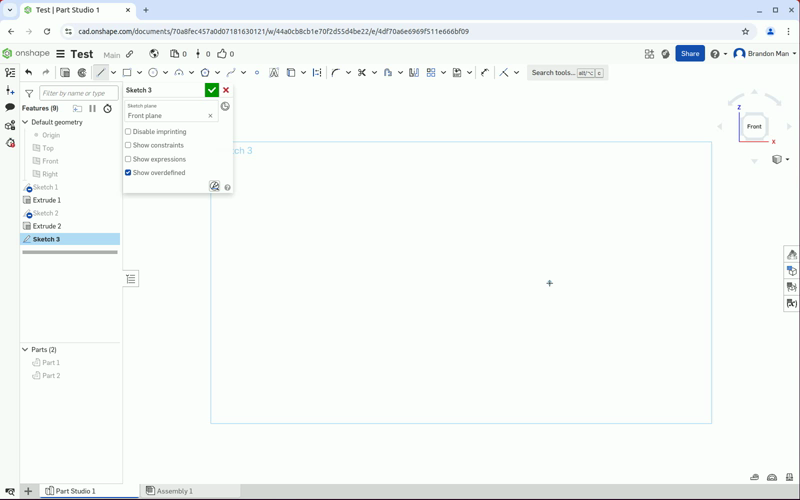
key_down(shift)
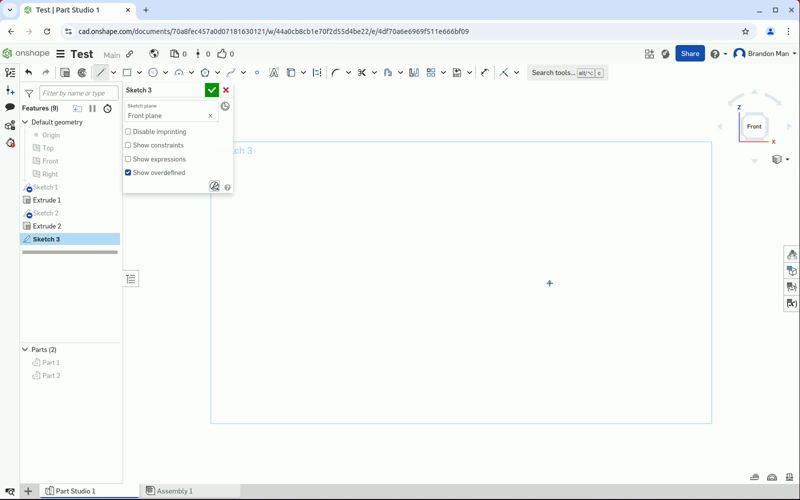
mouse_move(579, 282)
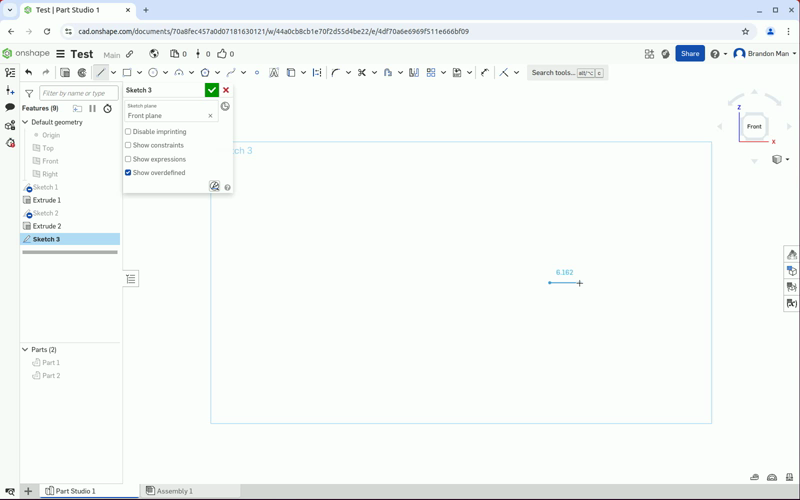
mouse_move(554, 282)
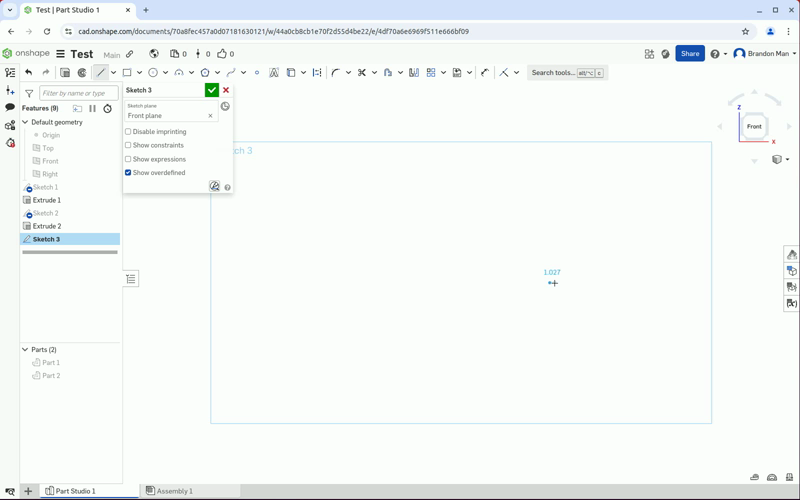
scroll(6)
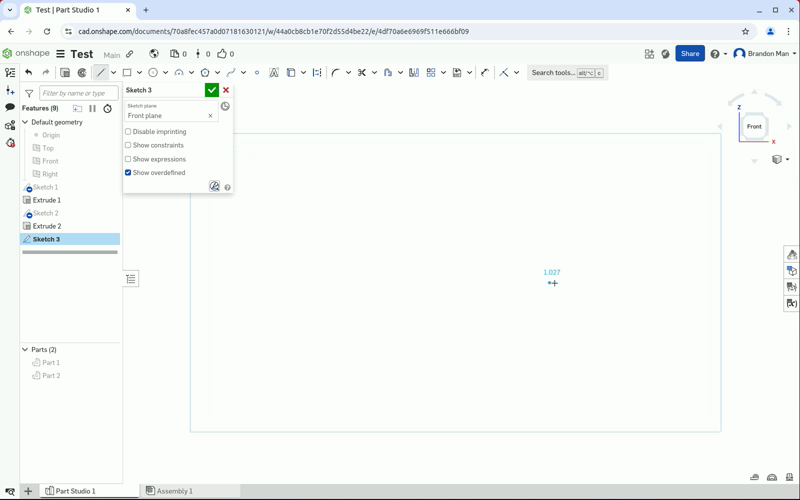
scroll(6)
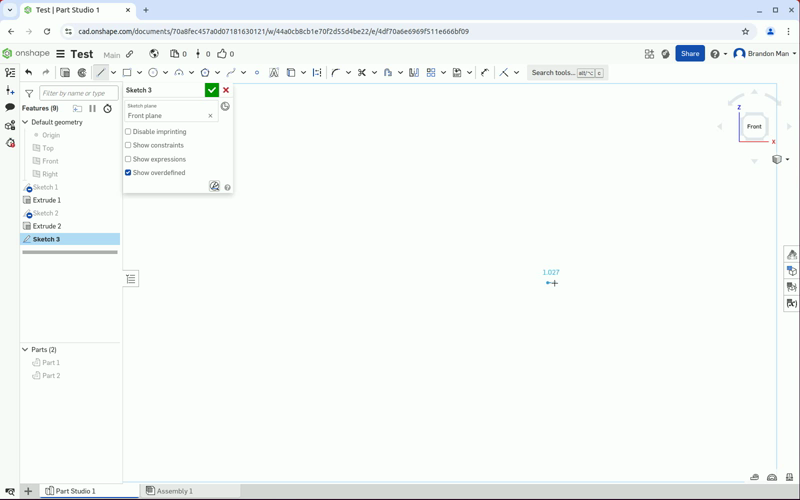
scroll(6)
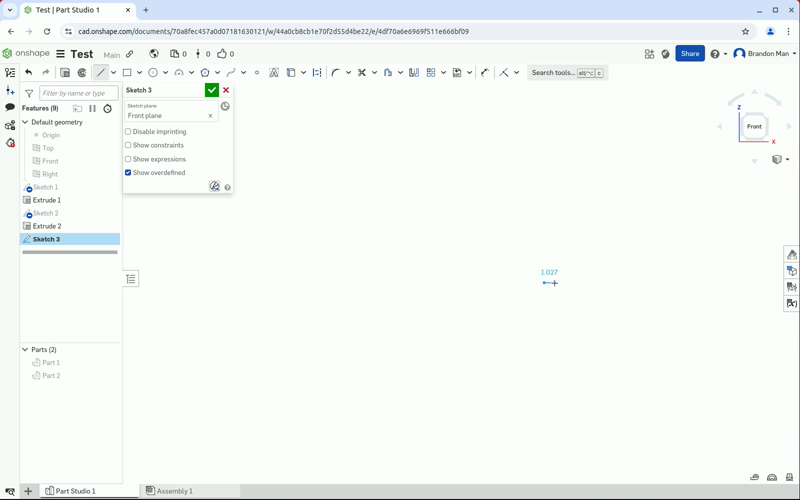
scroll(6)
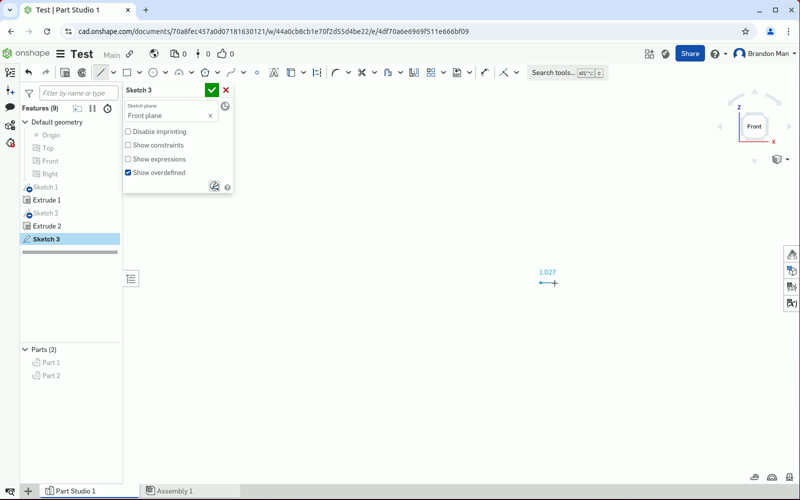
scroll(6)
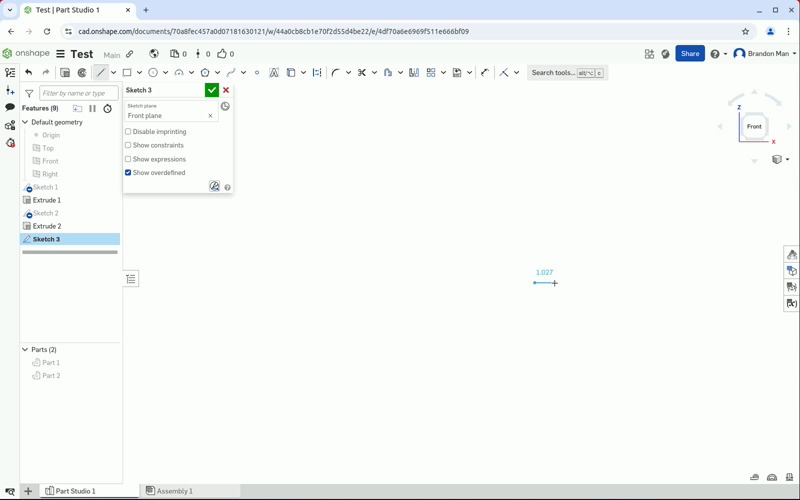
scroll(6)
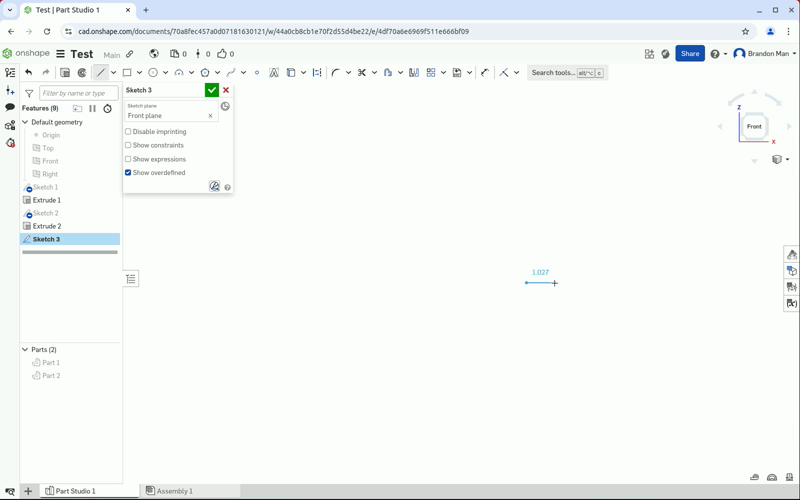
scroll(6)
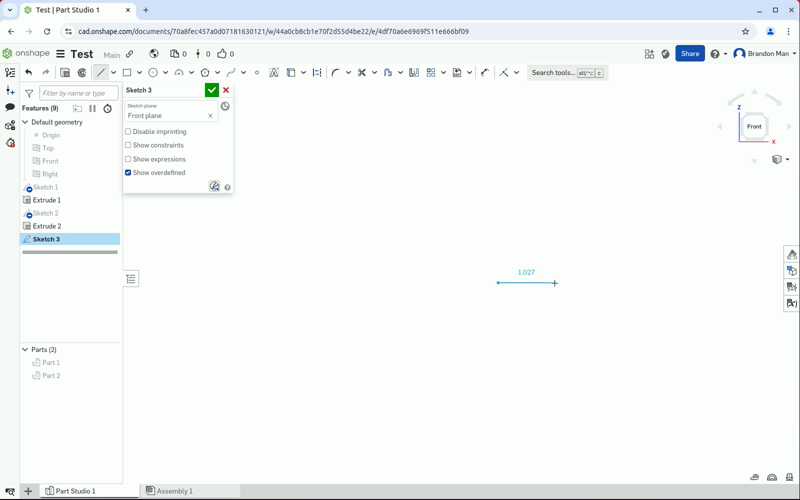
click(554, 282)
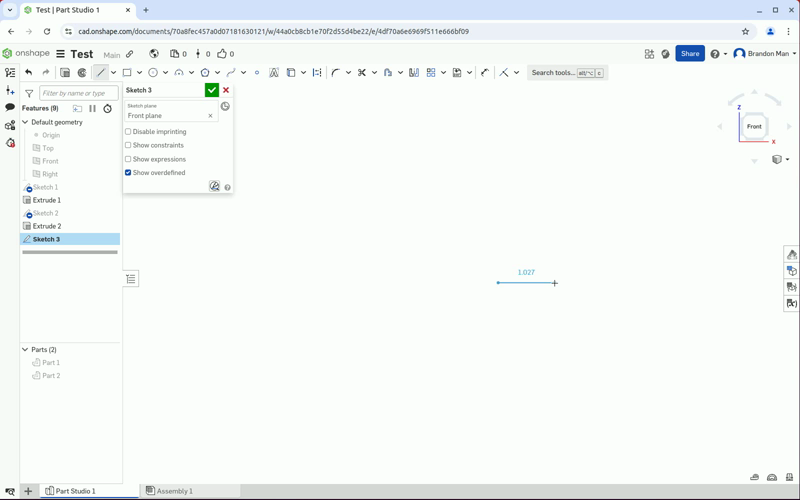
scroll(-6)
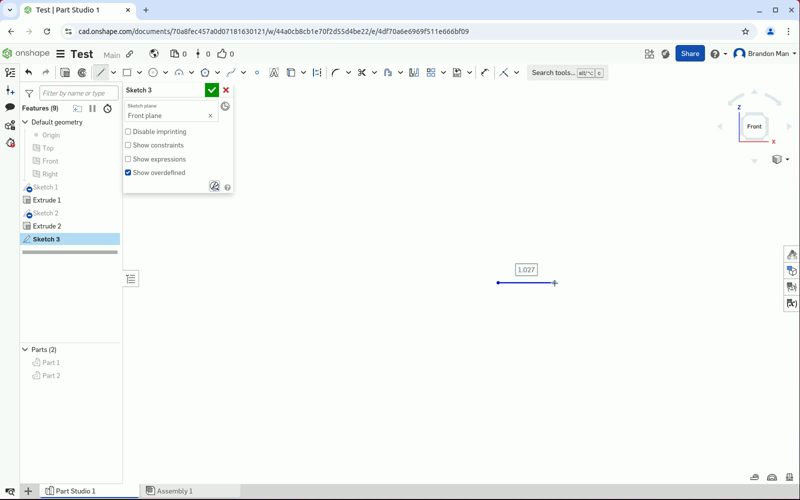
scroll(-6)
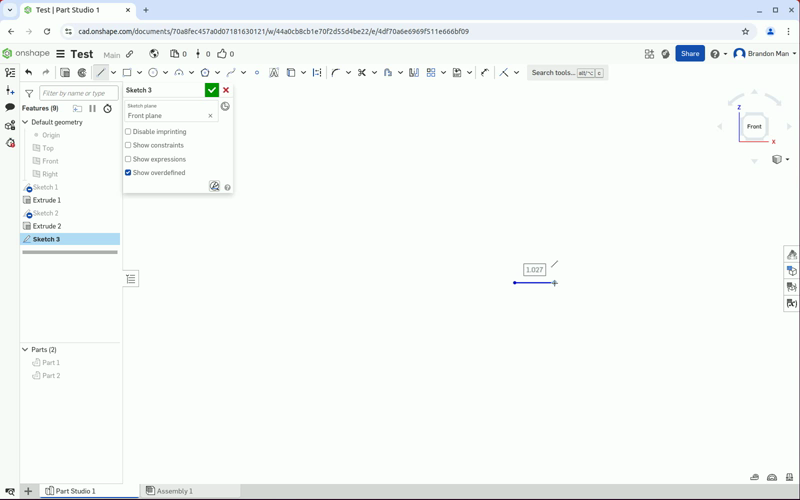
scroll(-6)
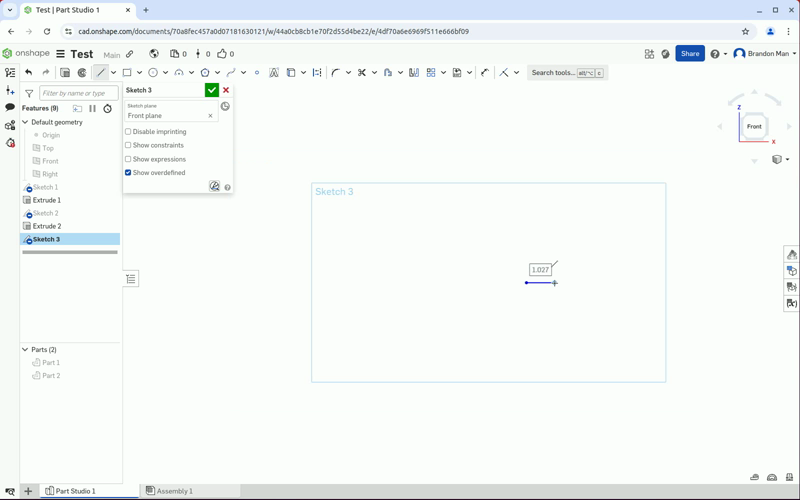
scroll(-6)
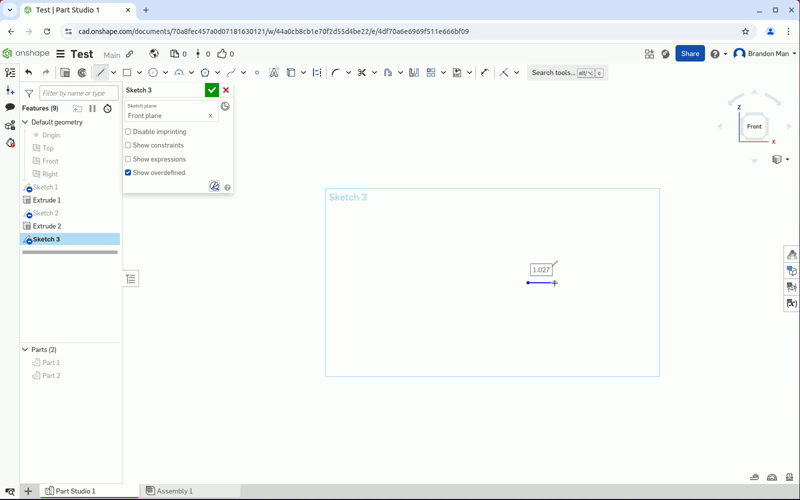
scroll(-6)
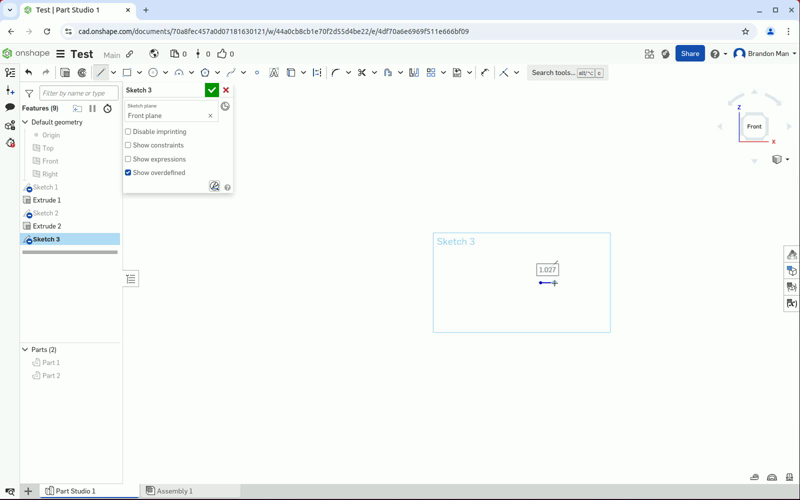
scroll(-6)
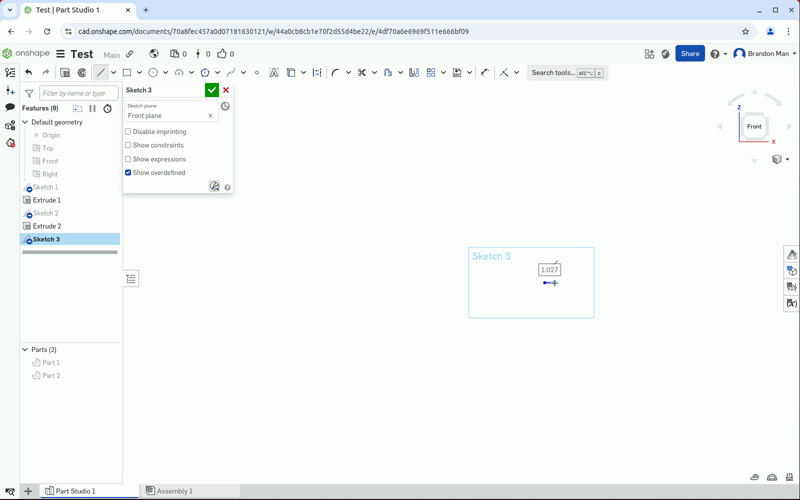
scroll(-6)
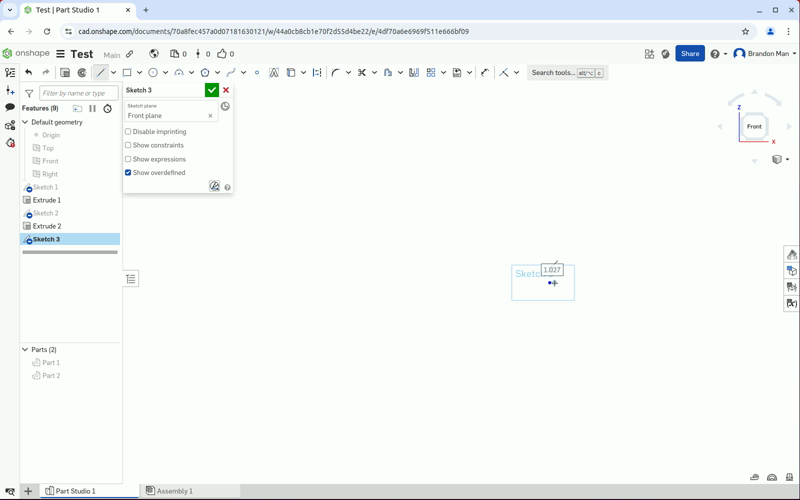
key_up(shift)
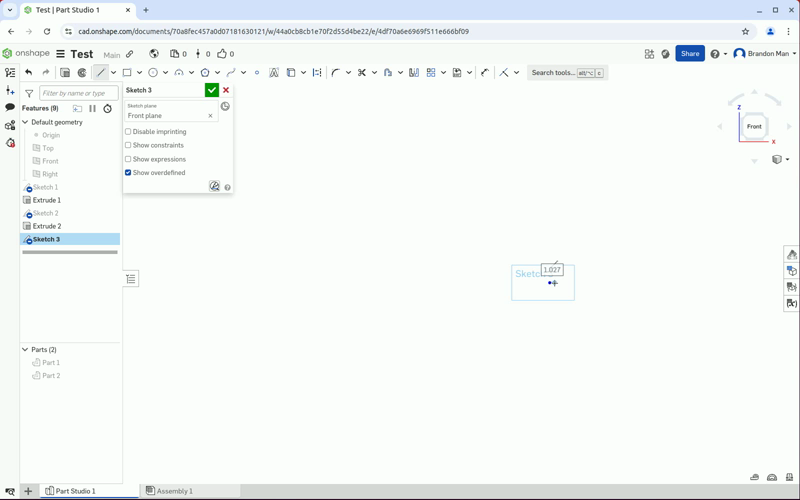
key_down(shift)
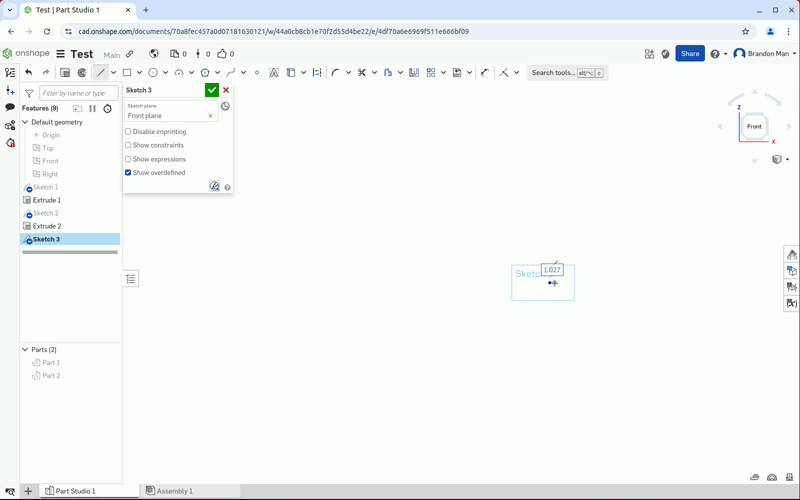
mouse_move(584, 282)
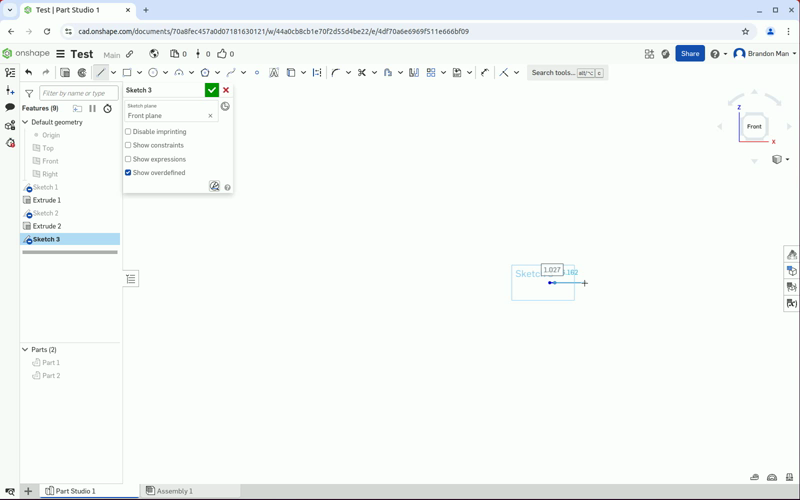
mouse_move(554, 321)
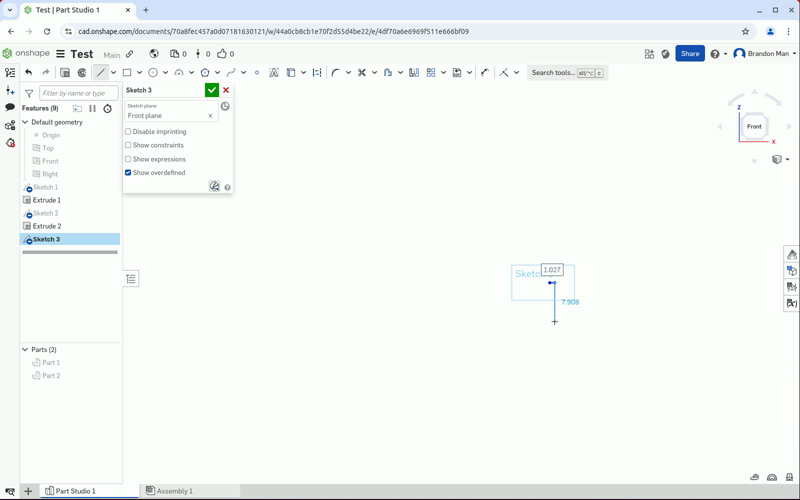
click(554, 321)
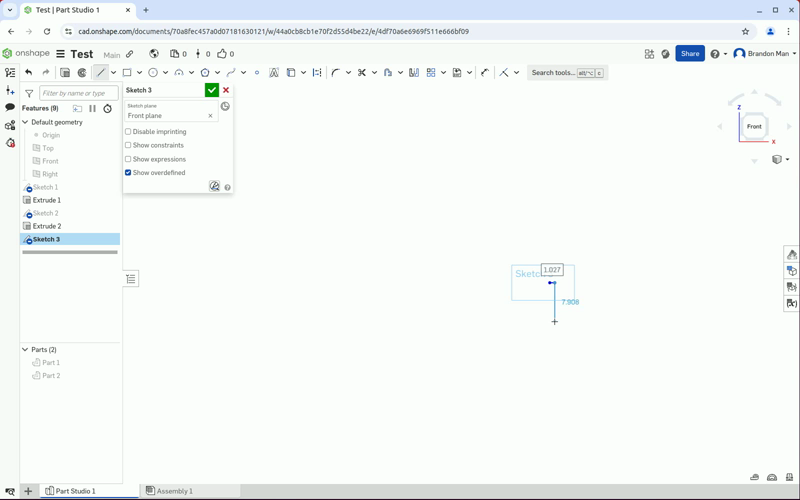
key_up(shift)
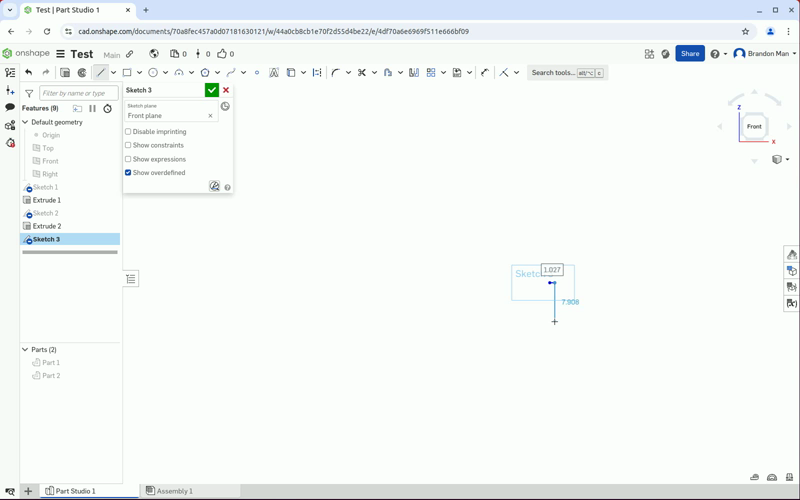
key_down(shift)
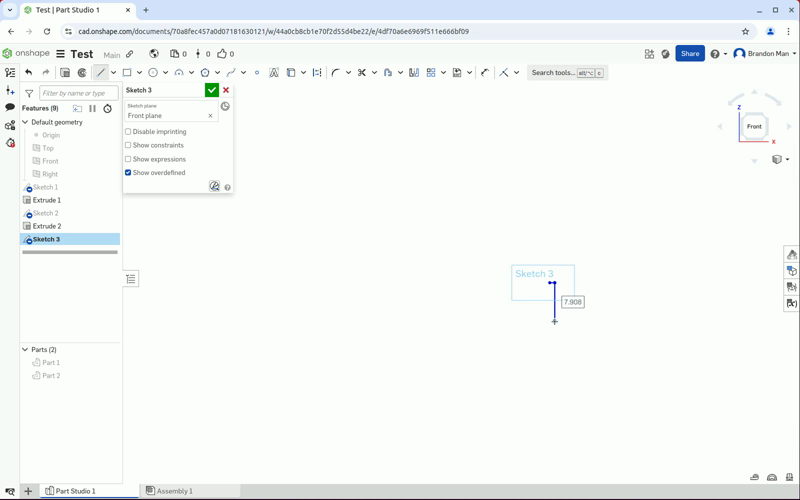
mouse_move(584, 321)
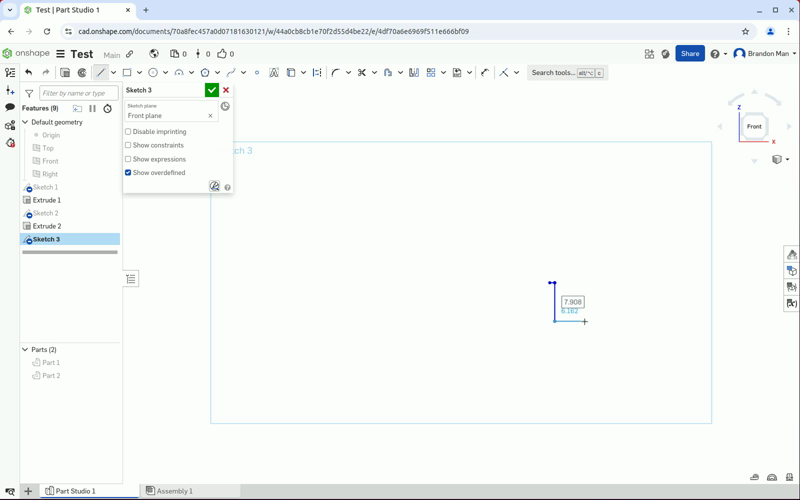
mouse_move(574, 321)
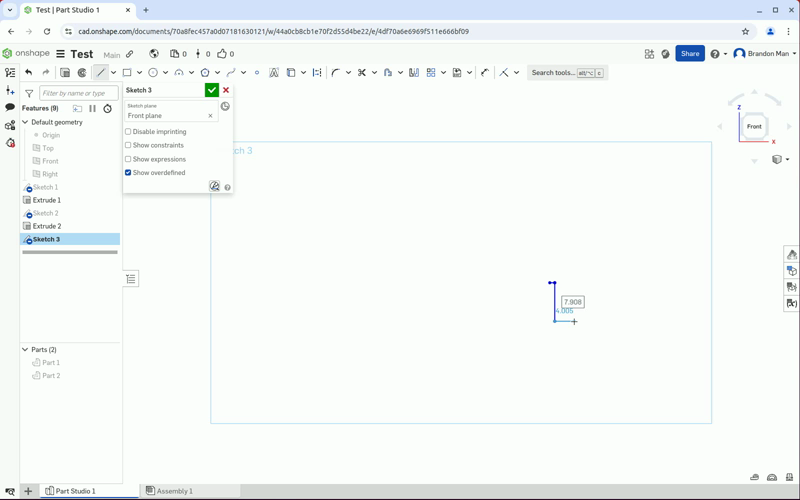
click(574, 321)
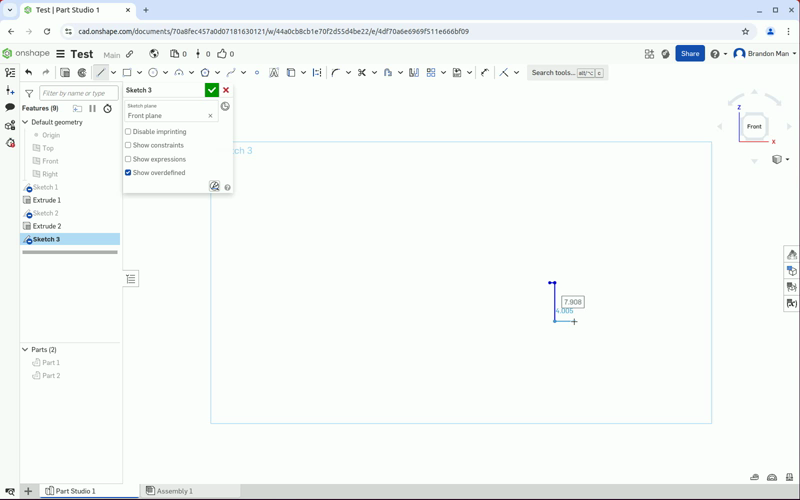
key_up(shift)
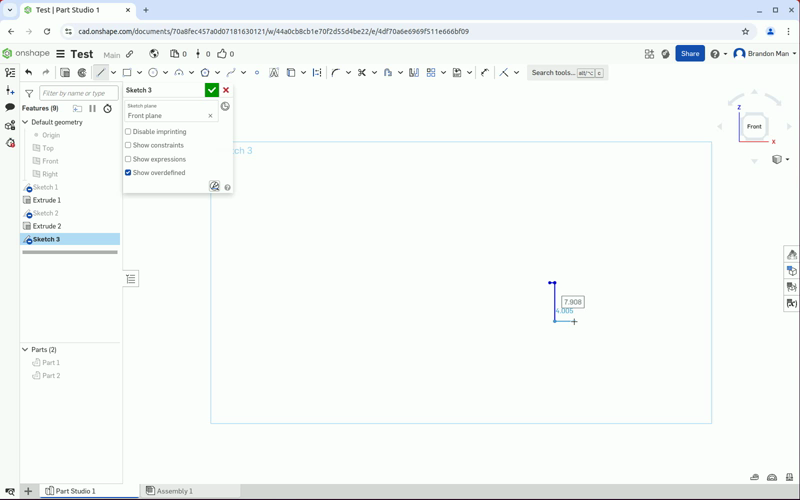
key_down(shift)
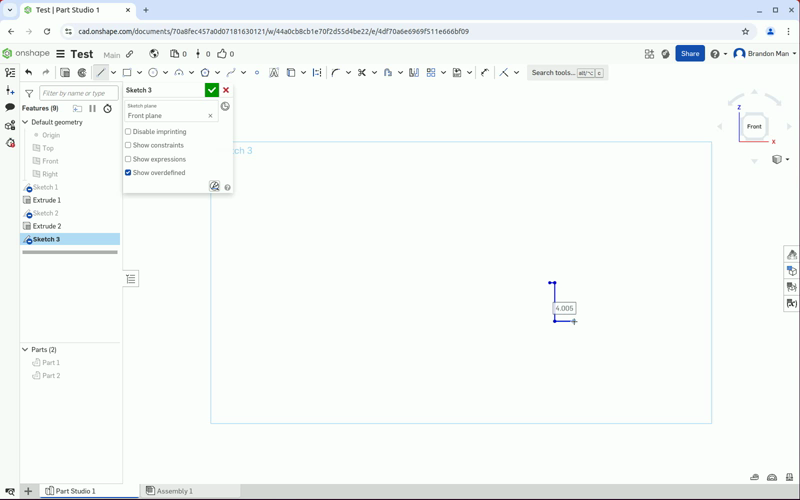
mouse_move(589, 321)
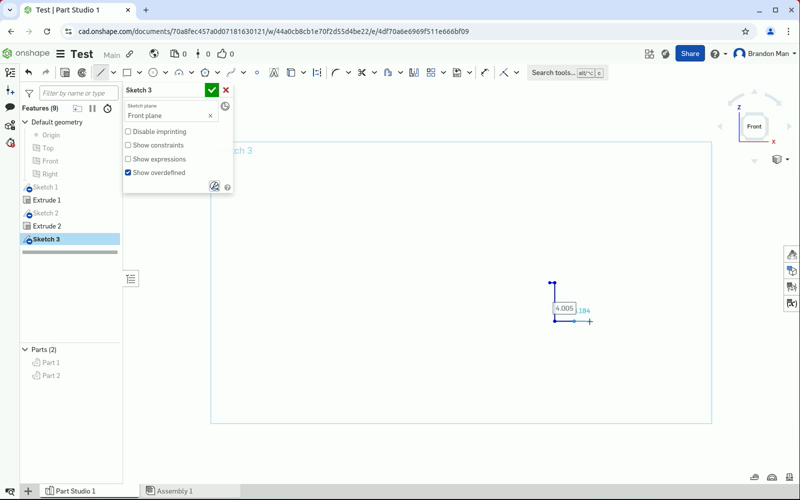
mouse_move(574, 263)
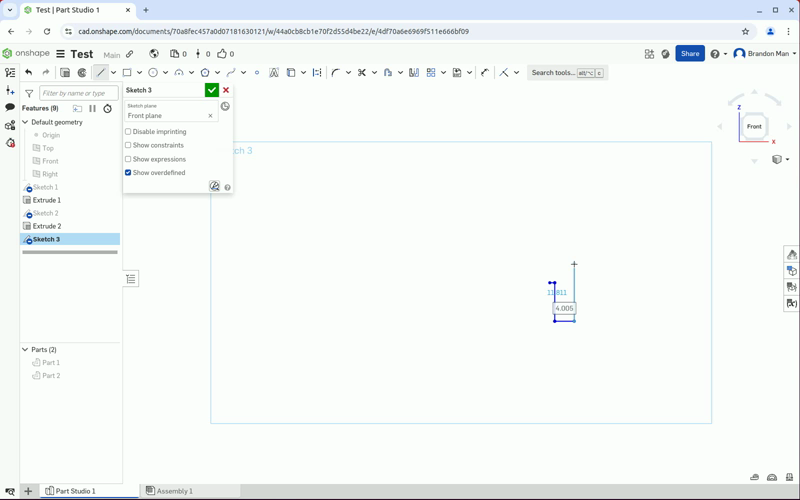
click(574, 263)
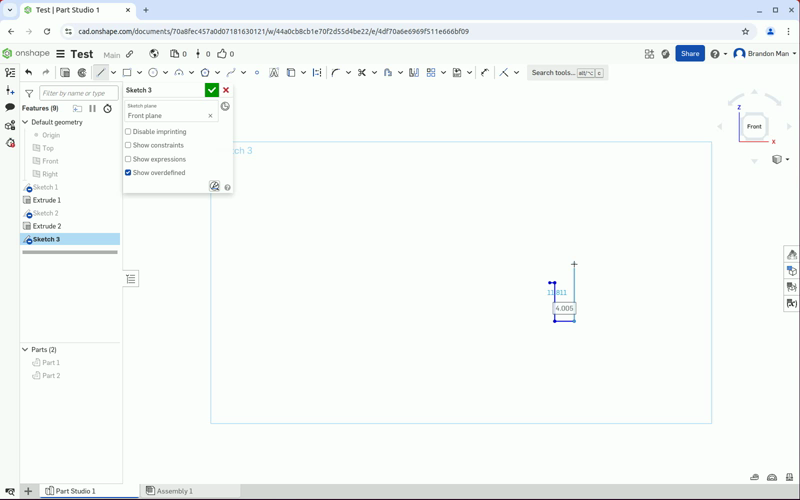
key_up(shift)
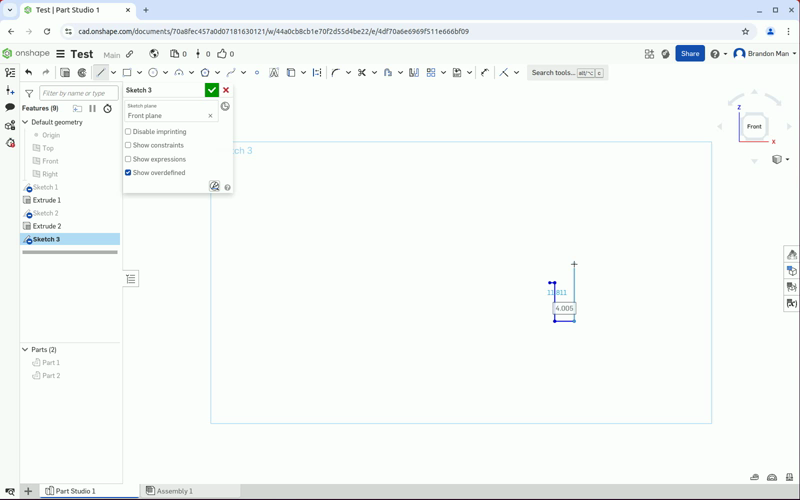
key_down(shift)
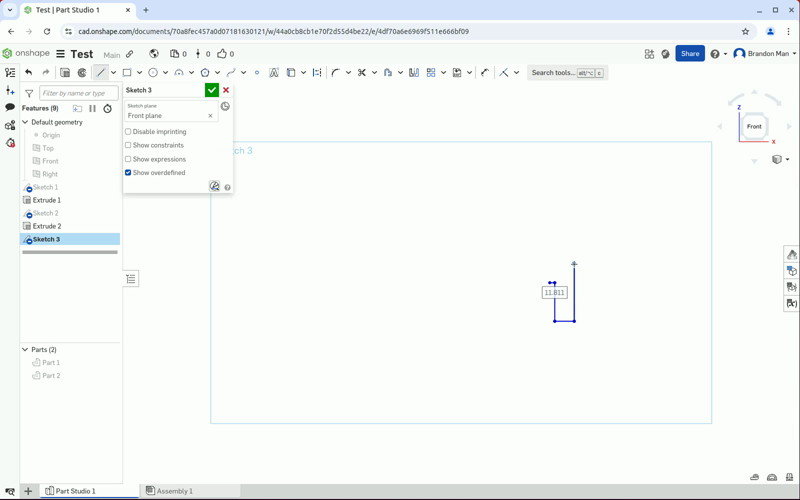
mouse_move(589, 263)
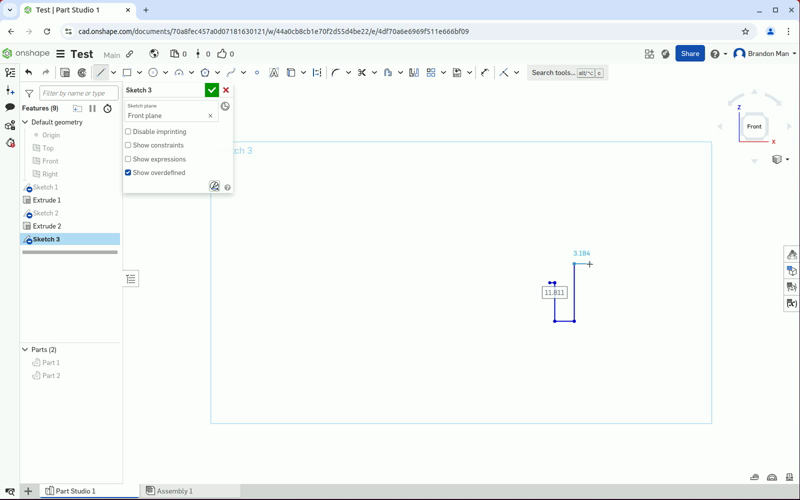
mouse_move(549, 263)
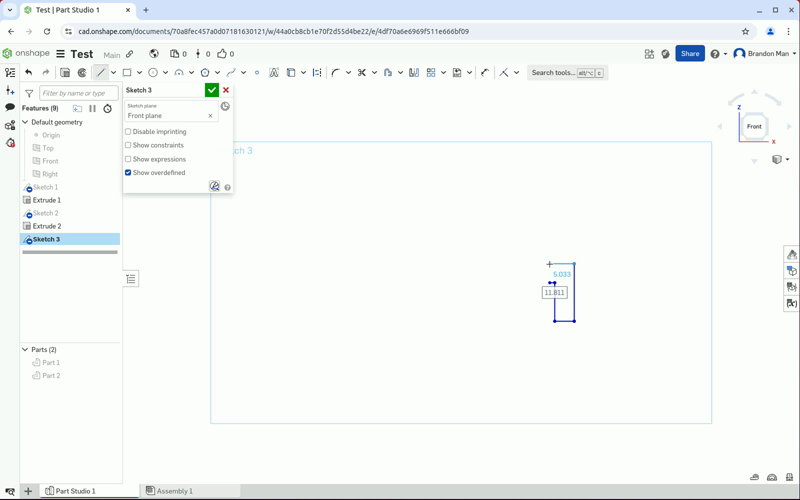
click(549, 263)
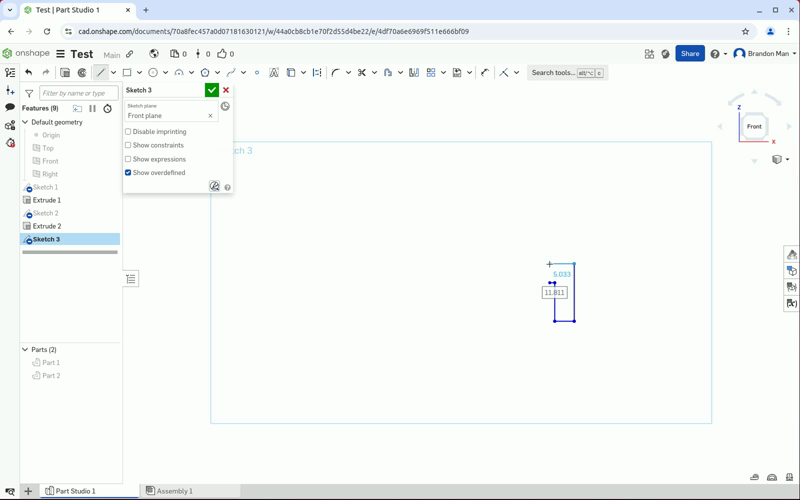
key_up(shift)
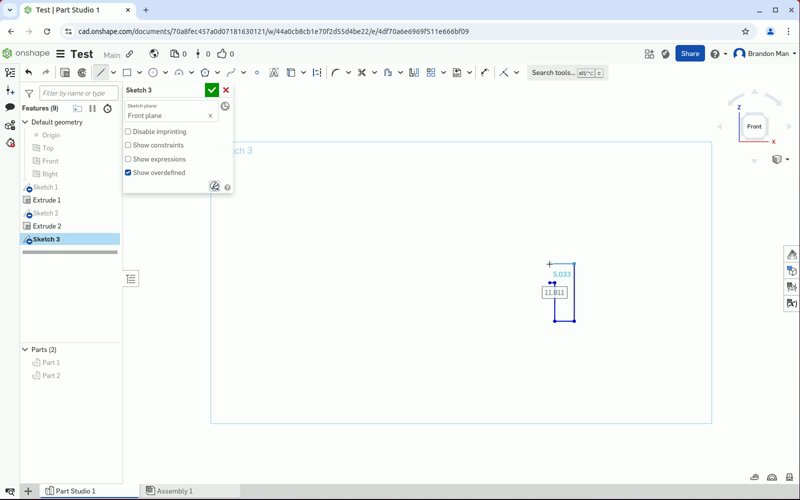
mouse_move(579, 263)
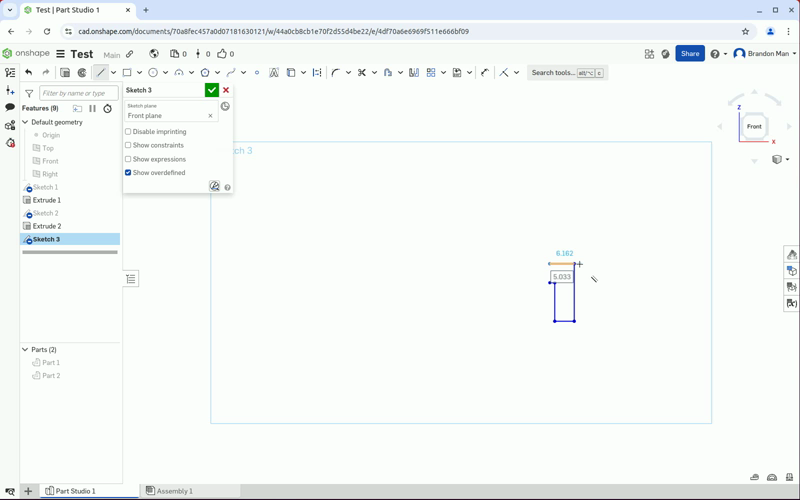
key_down(shift)
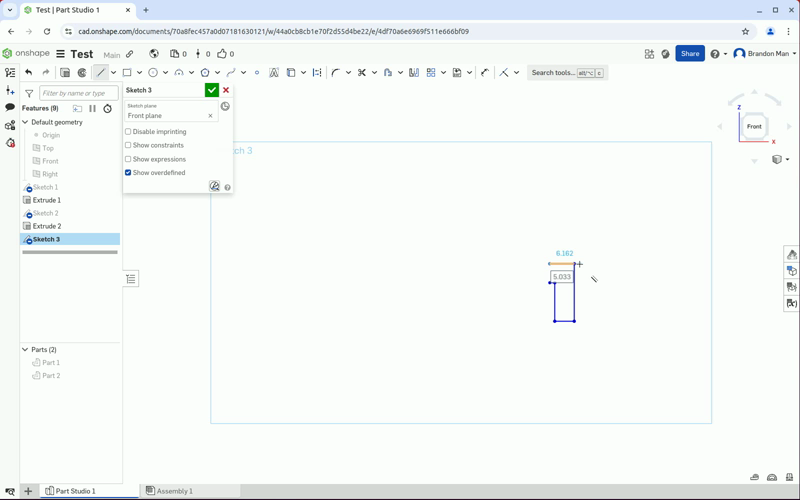
mouse_move(549, 282)
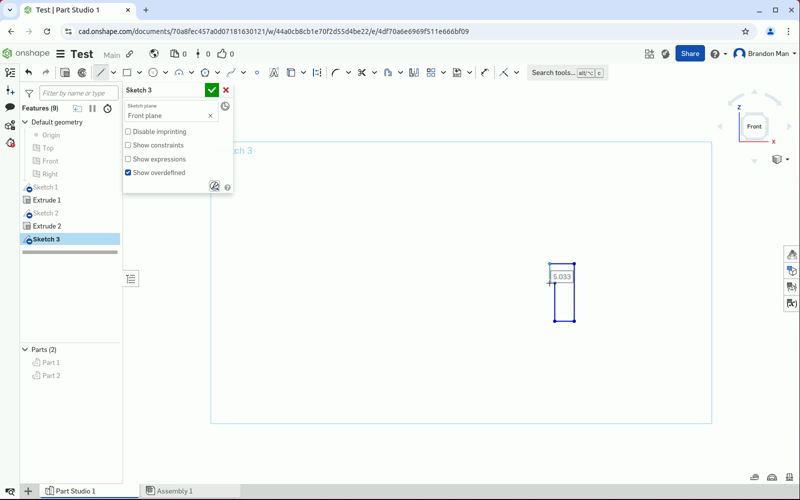
key_up(shift)
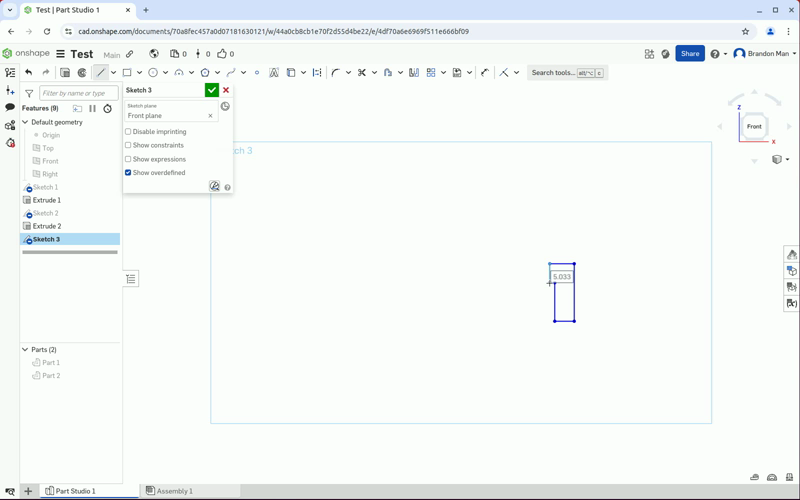
click(549, 282)
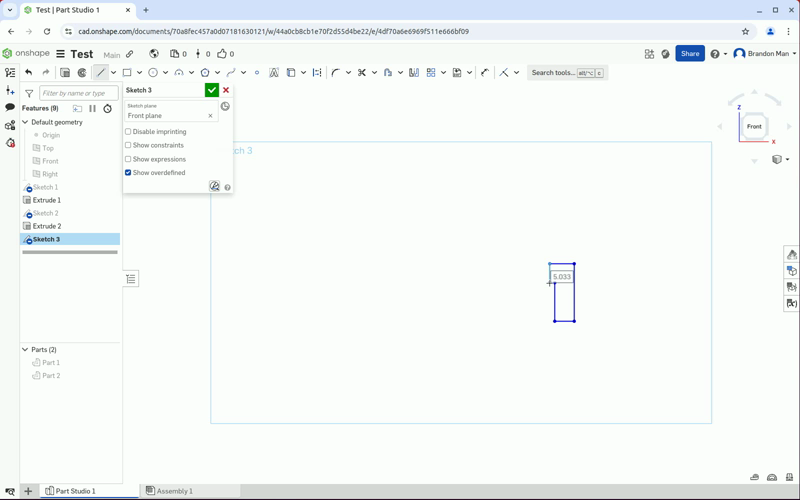
key(esc)
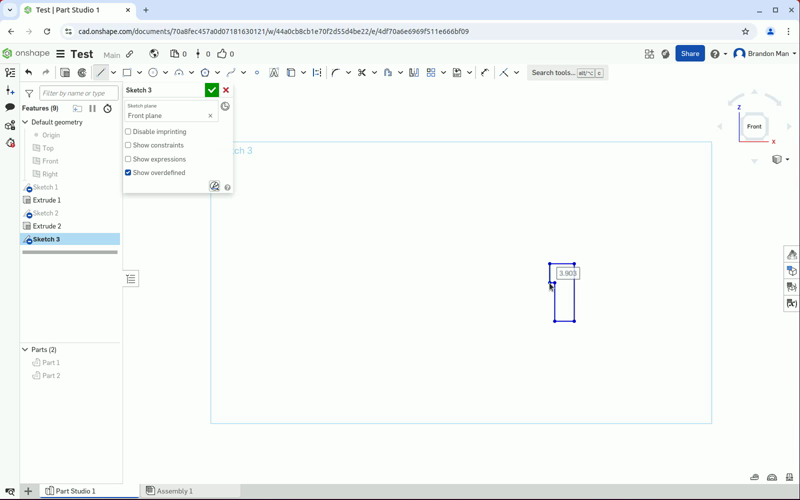
mouse_move(566, 305)
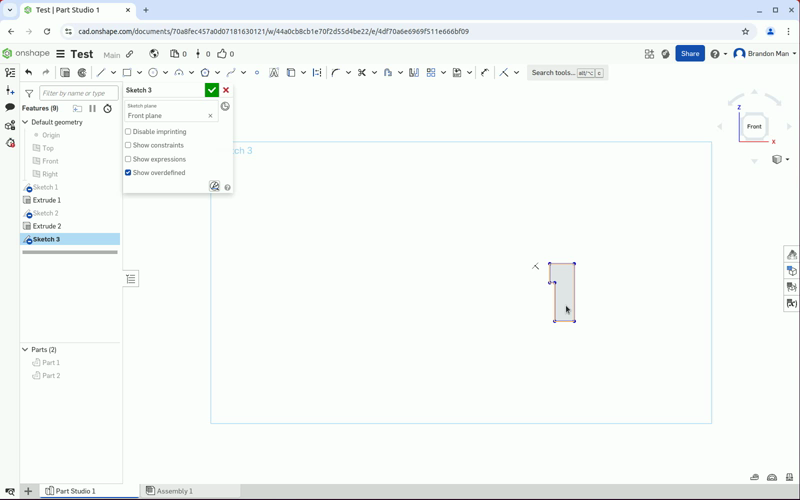
scroll(6)
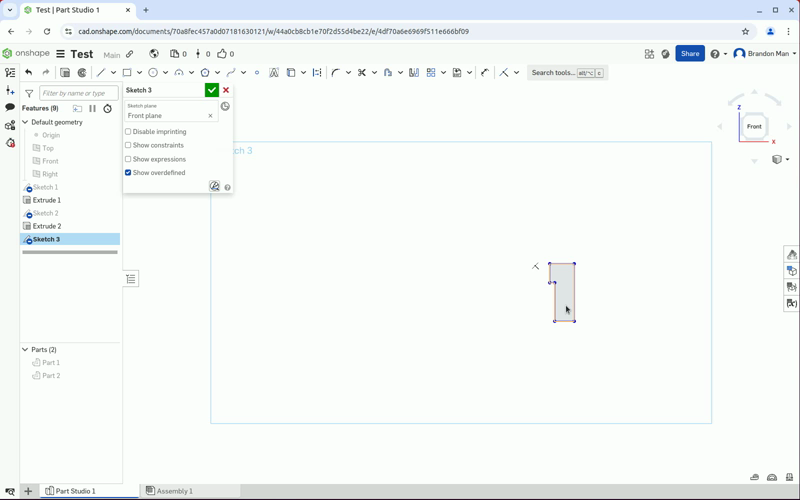
scroll(6)
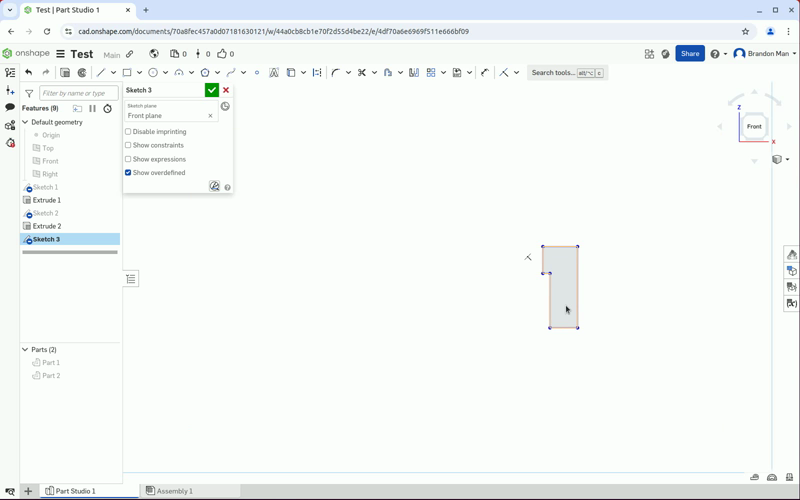
scroll(6)
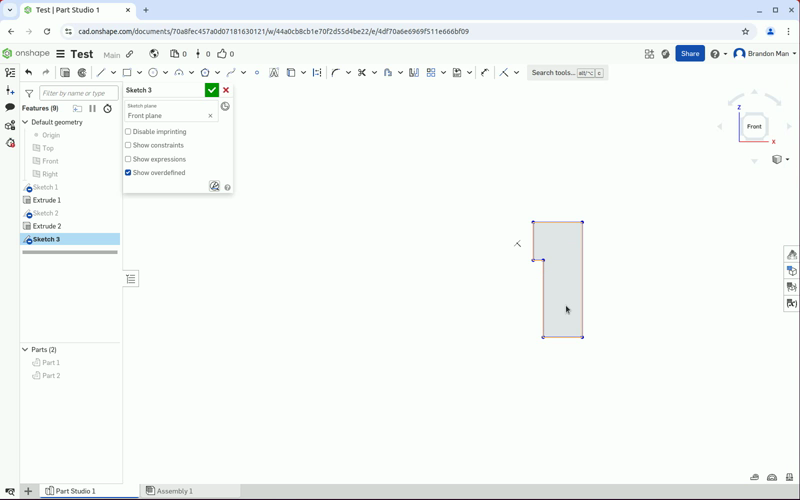
scroll(6)
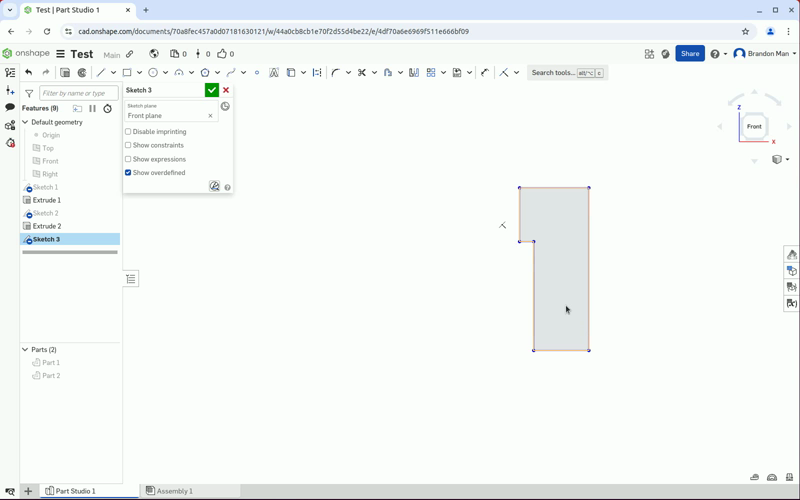
scroll(6)
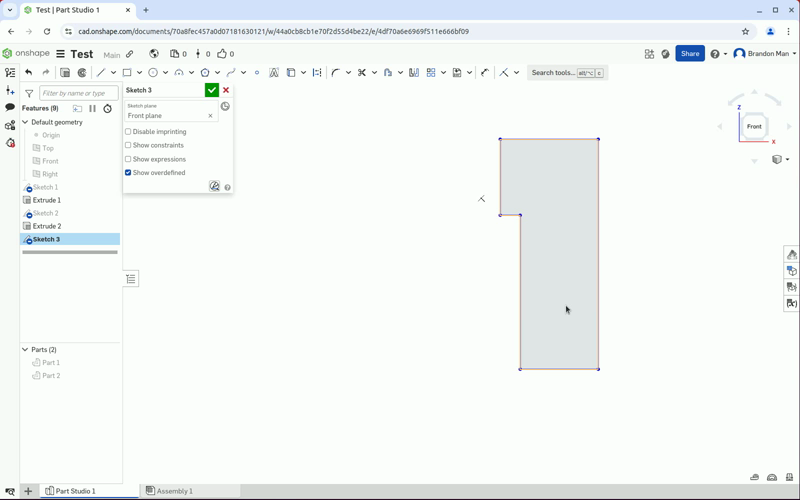
scroll(6)
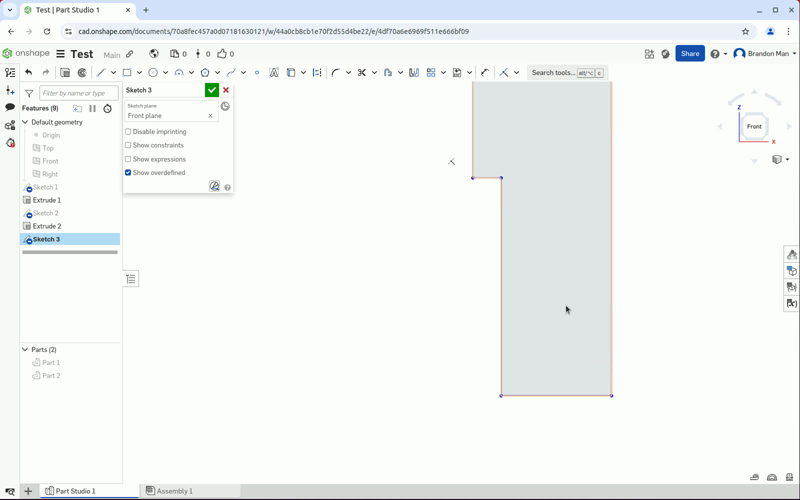
scroll(6)
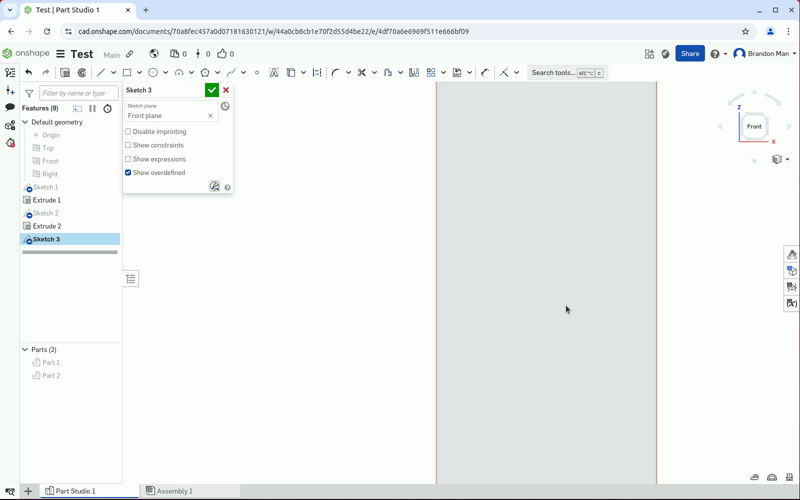
click(566, 305)
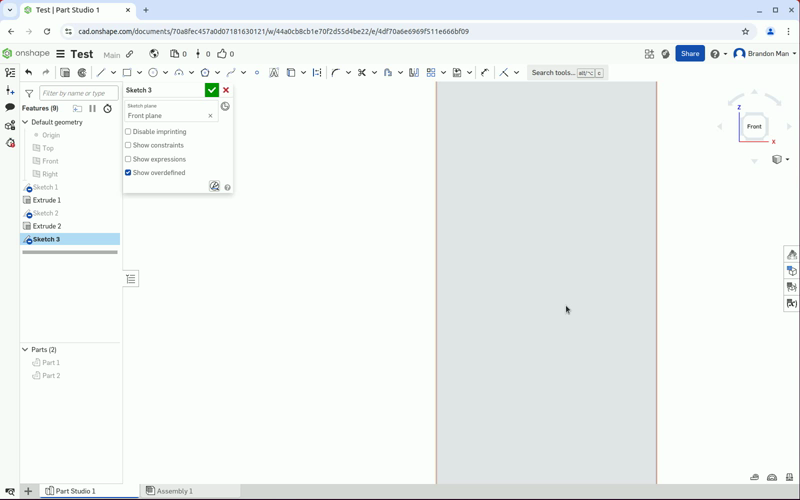
scroll(-6)
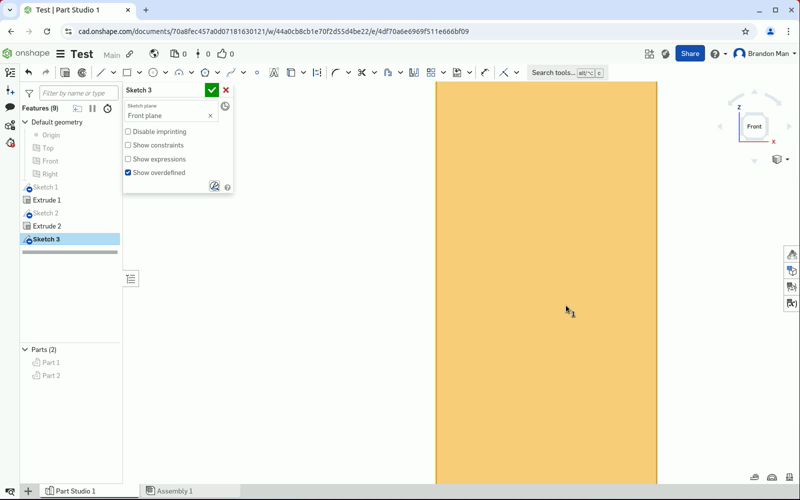
scroll(-6)
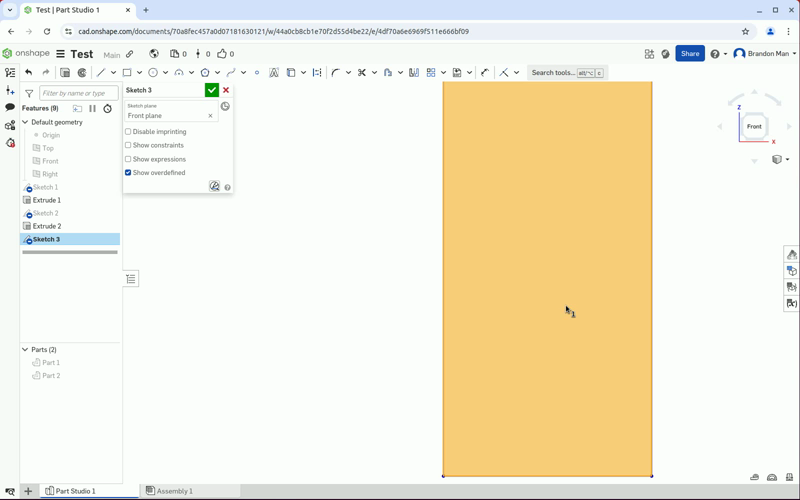
scroll(-6)
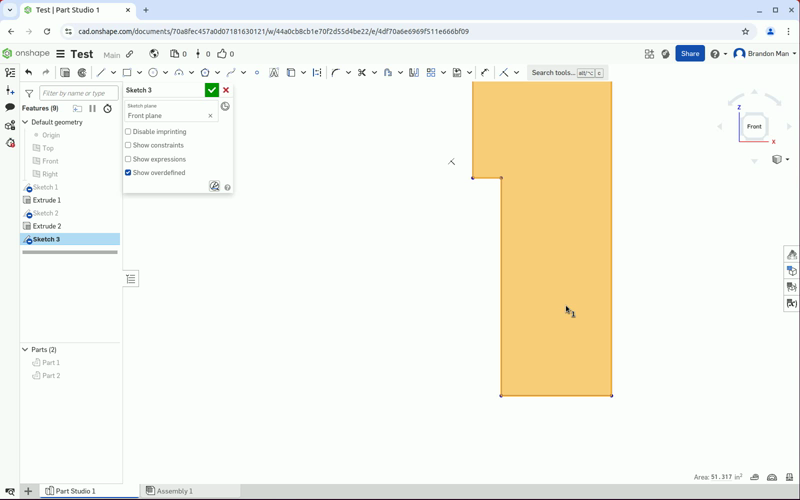
scroll(-6)
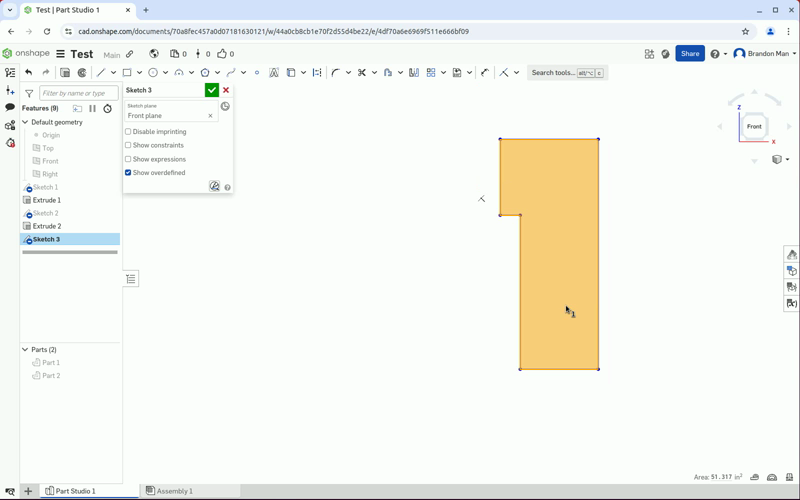
scroll(-6)
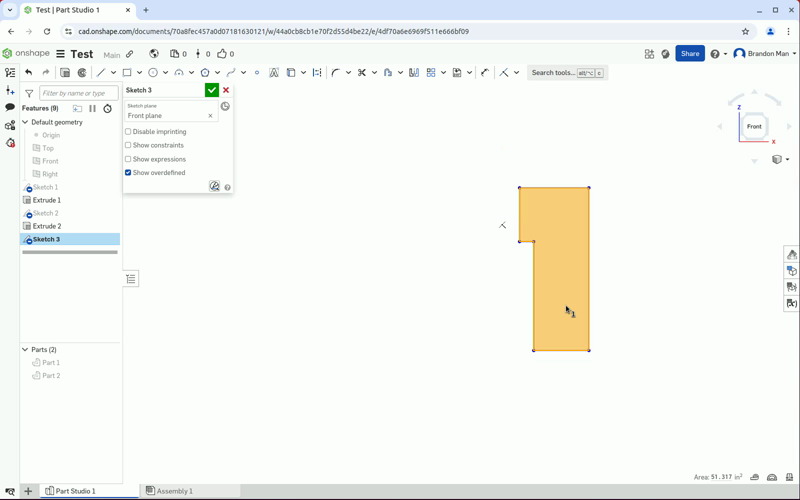
scroll(-6)
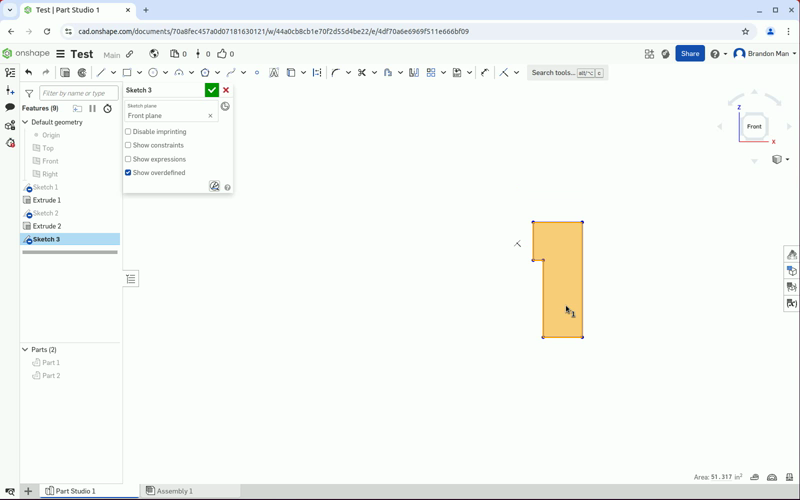
scroll(-6)
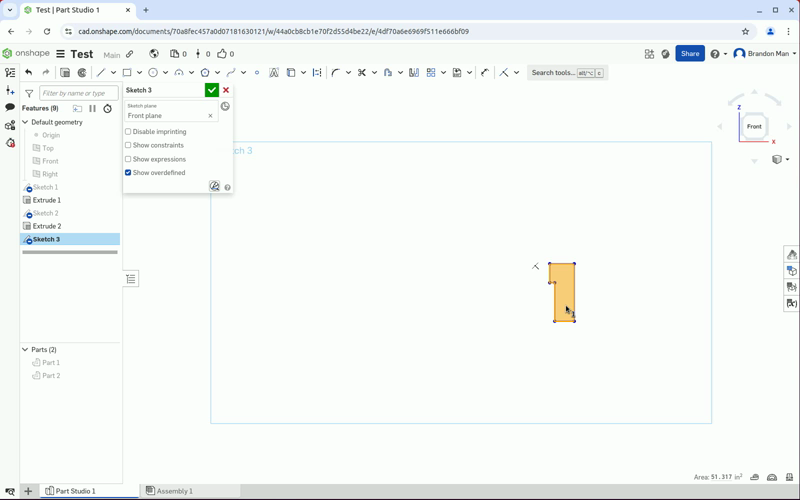
mouse_move(73, 352)
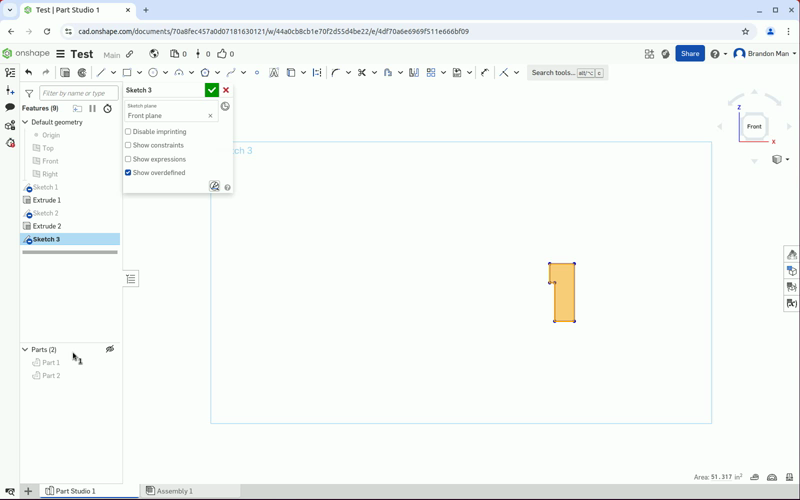
key(shift+y)
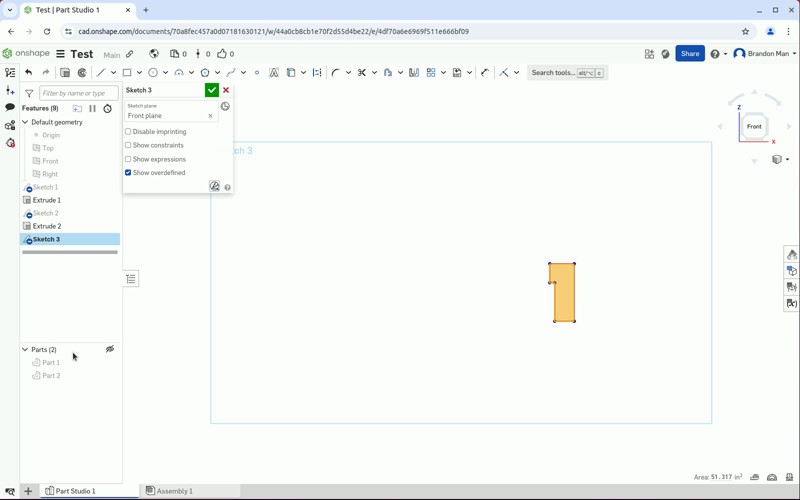
key(shift+e)
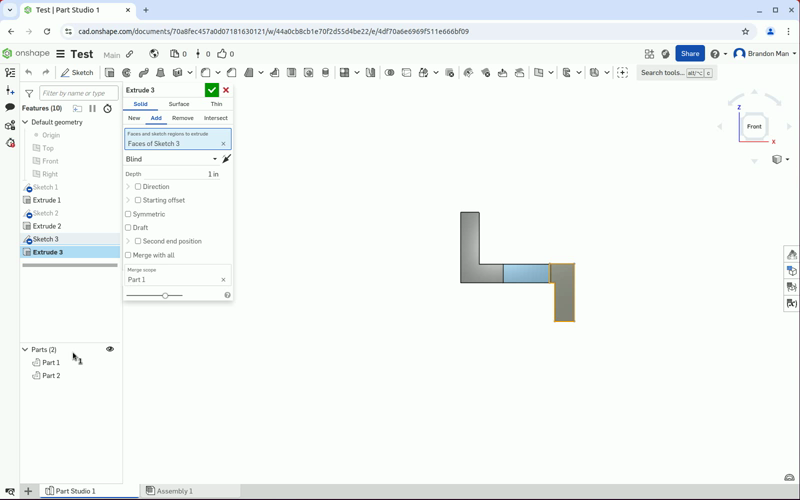
mouse_move(143, 106)
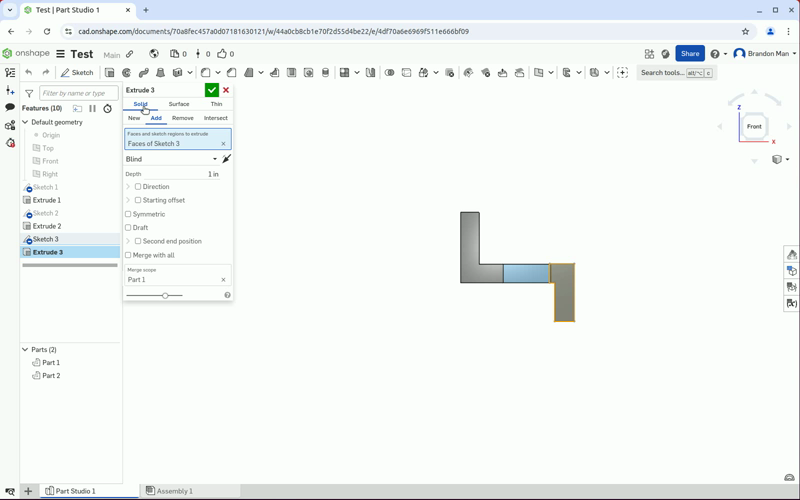
click(143, 106)
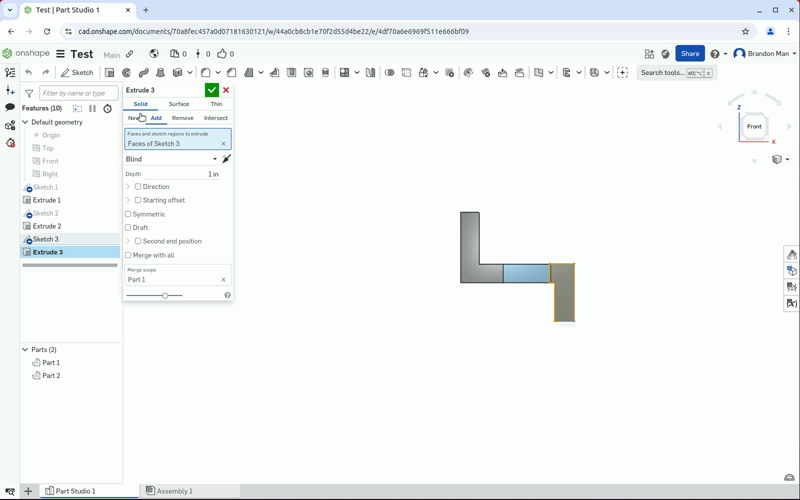
mouse_move(137, 120)
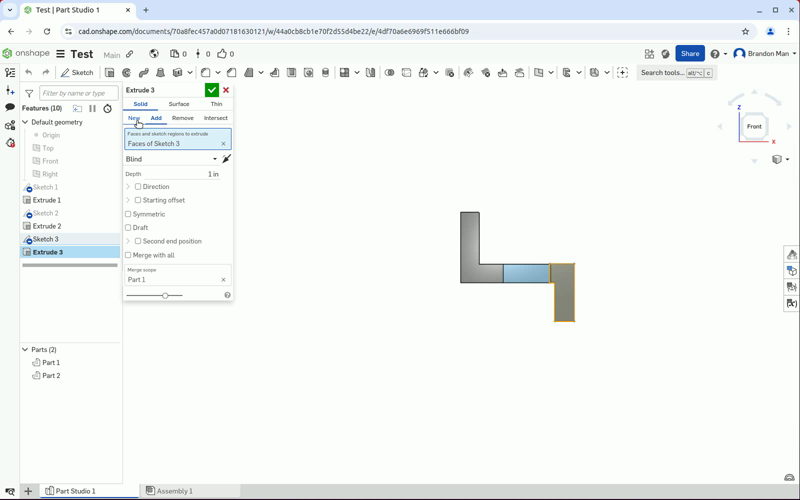
click(137, 120)
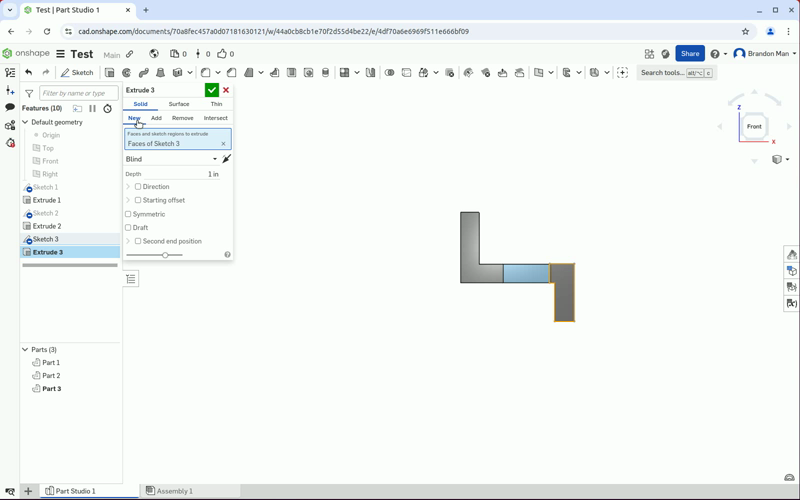
key(tab, 4)
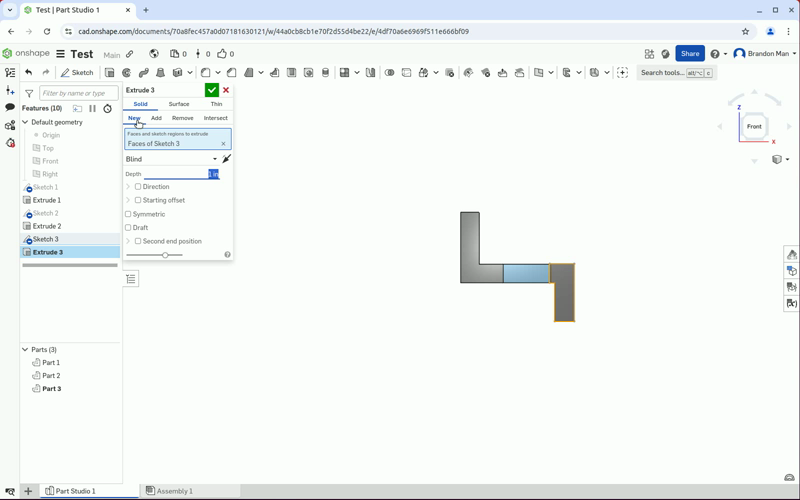
text(19.256)
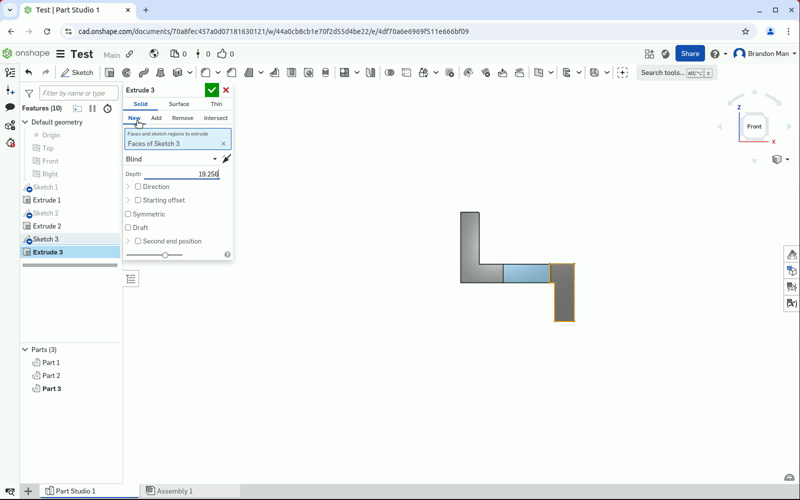
key(tab, 3)
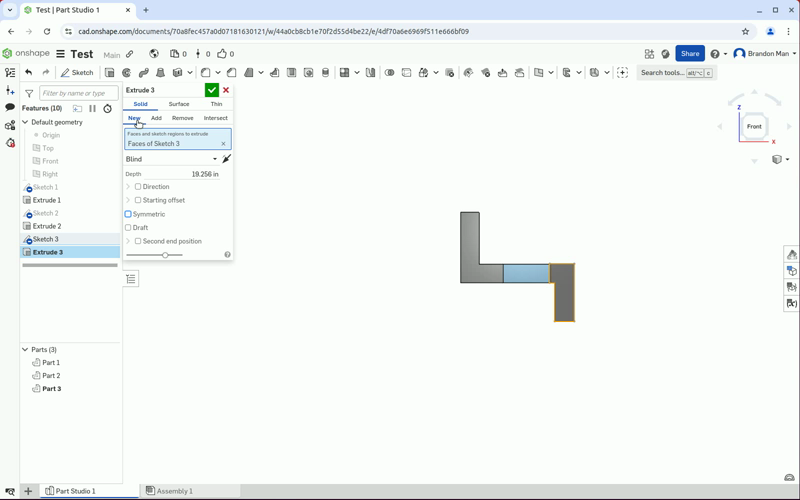
key(space)
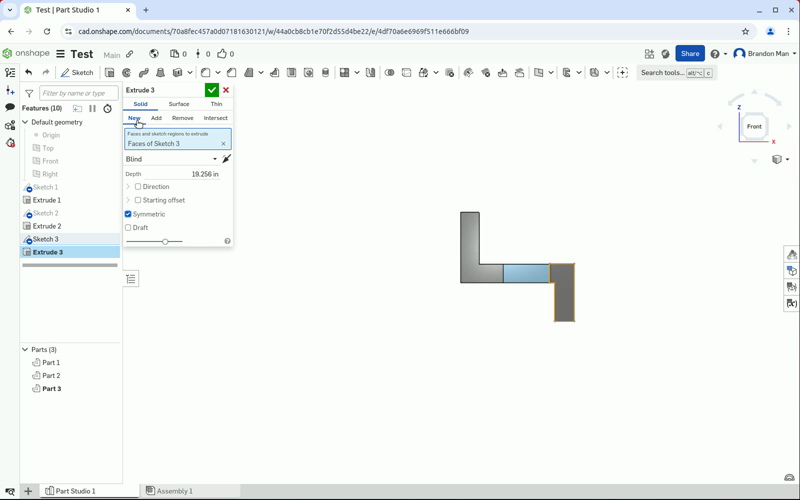
key(enter)
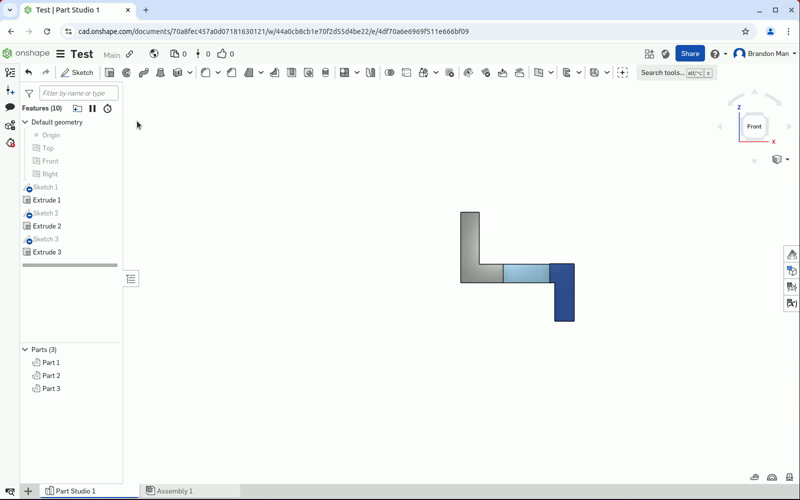
key(shift+h)
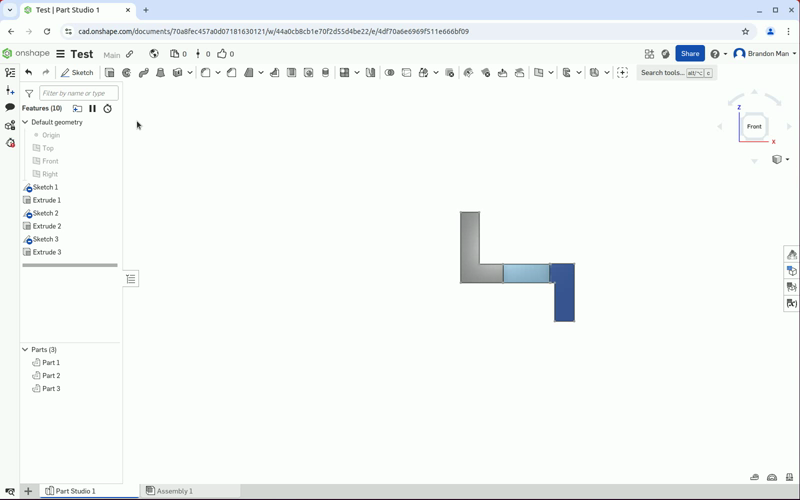
key(shift+h)
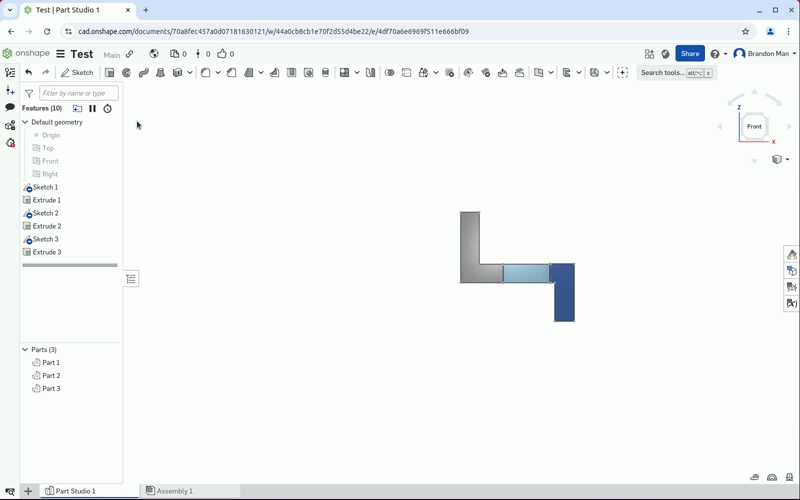
key(shift+7)
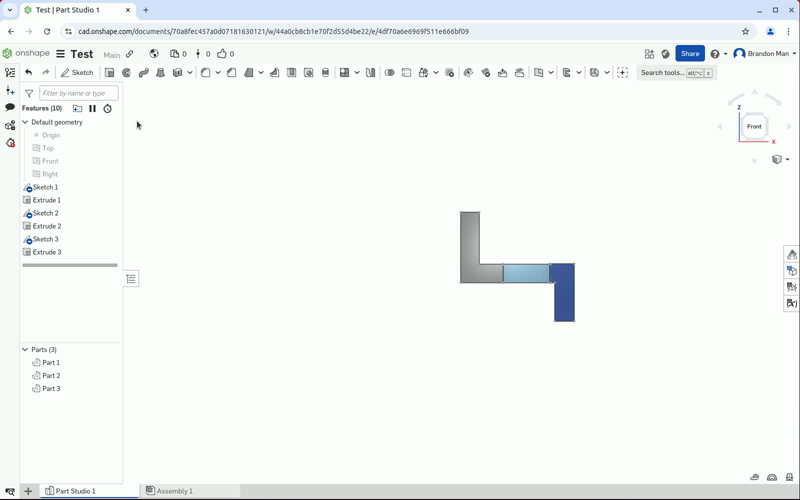
key(left, 2)
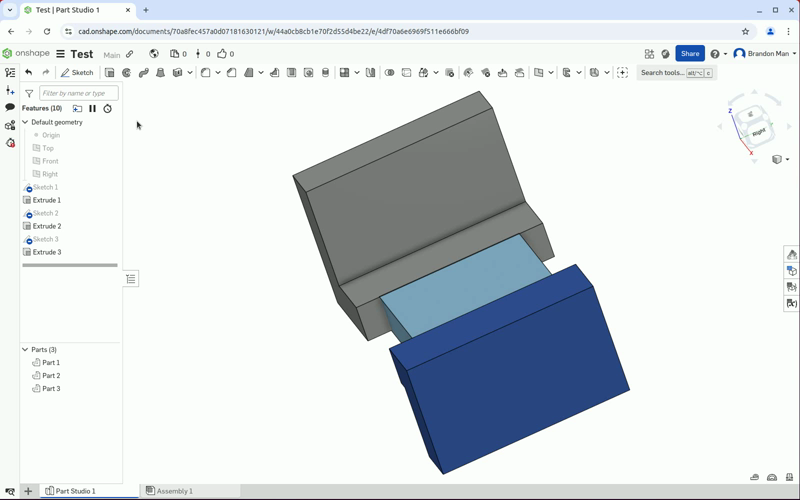
key(down, 2)
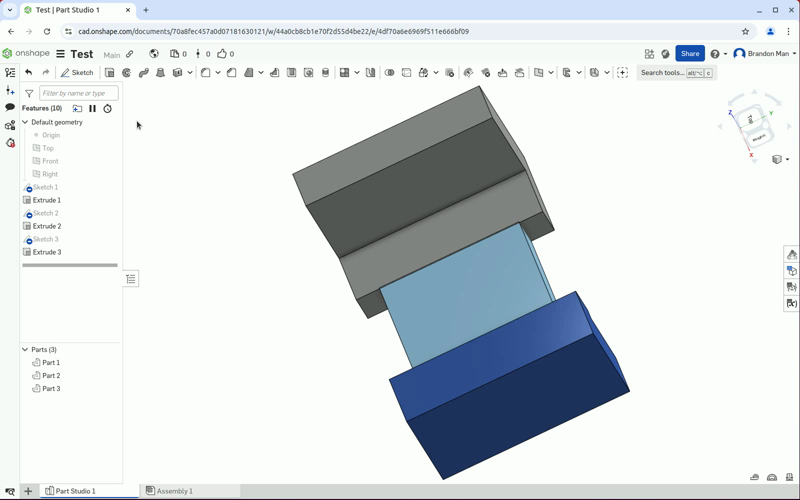
key(up, 2)
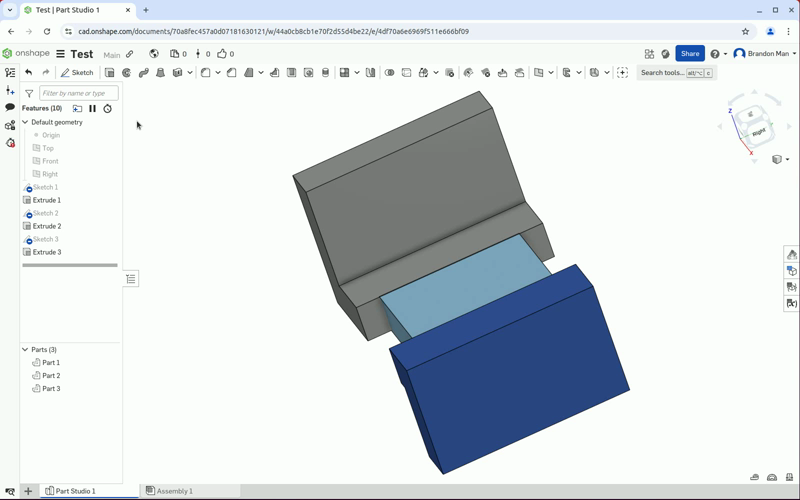
key(right, 2)
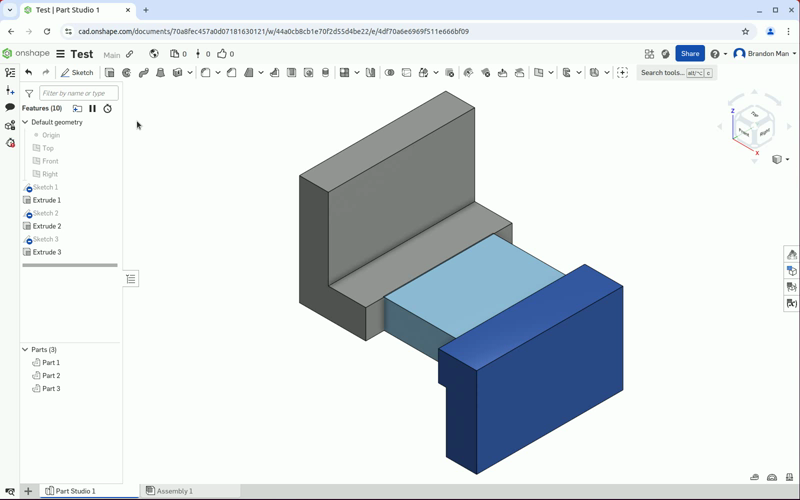
mouse_move(73, 189)
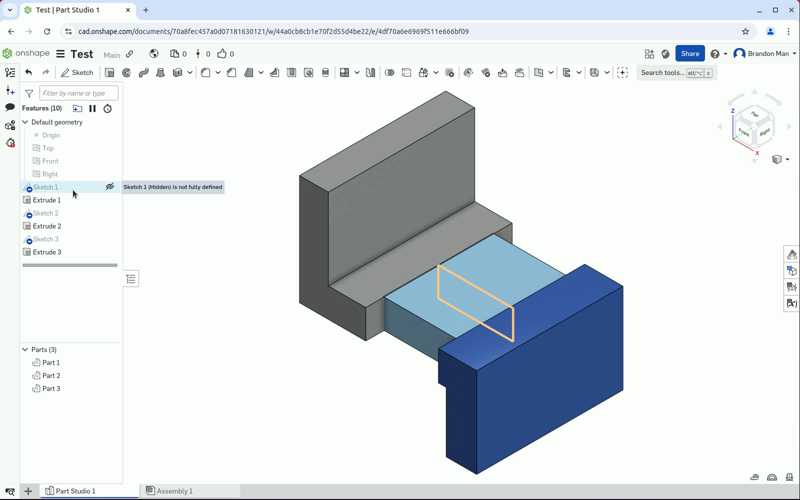
click(73, 189)